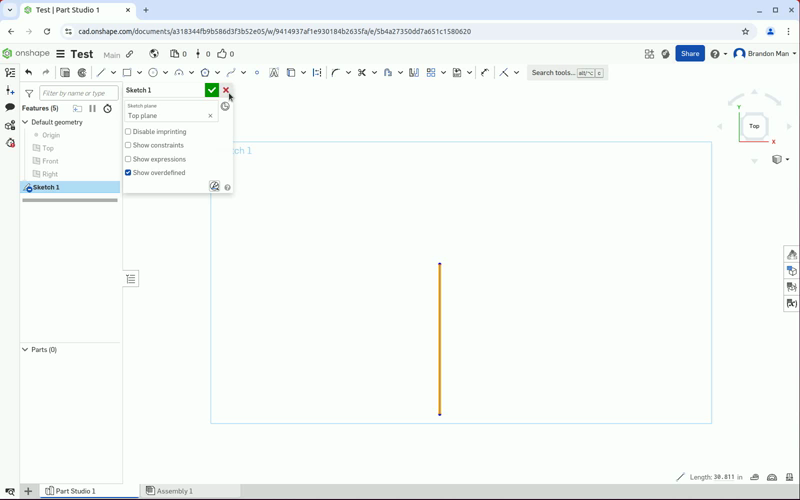
key(shift+h)
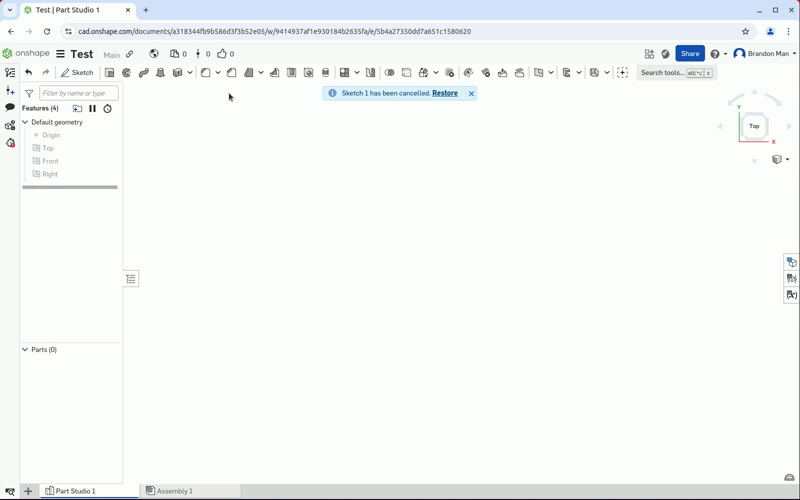
mouse_move(73, 352)
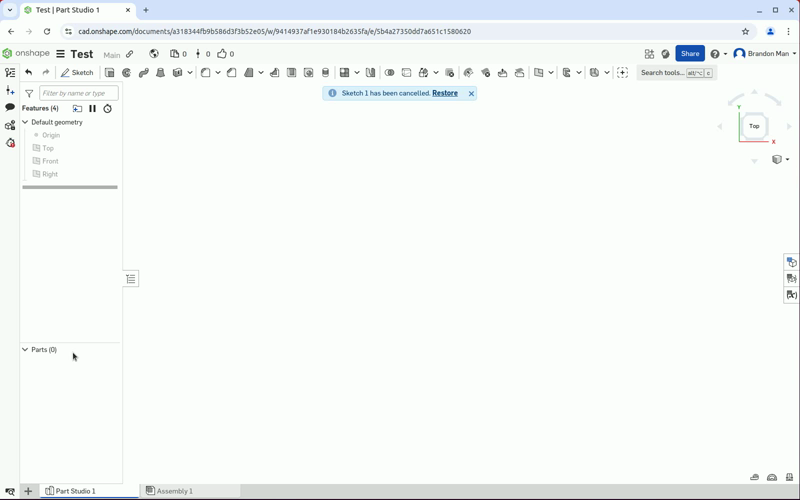
key(y)
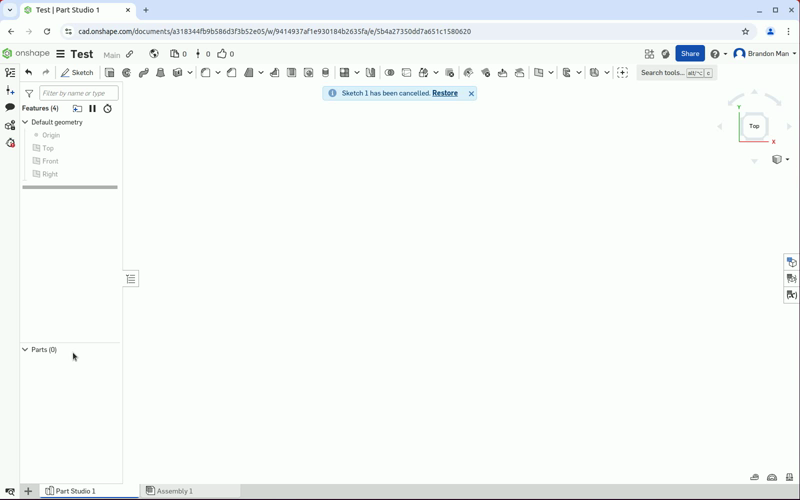
key(shift+p)
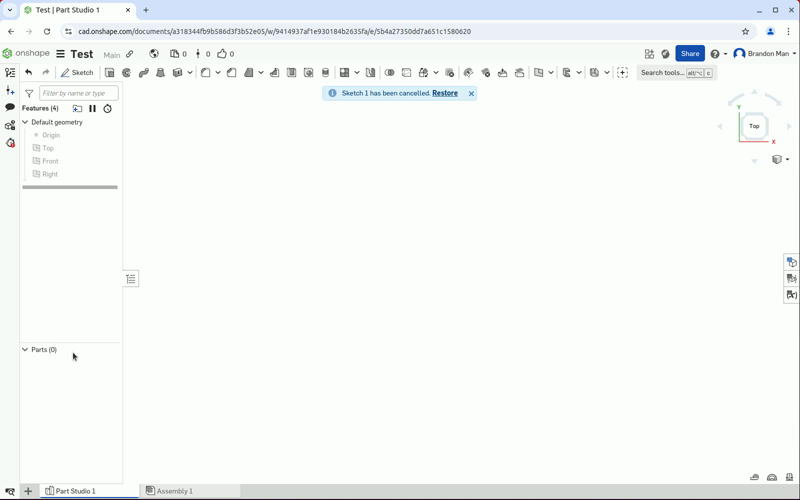
key(space)
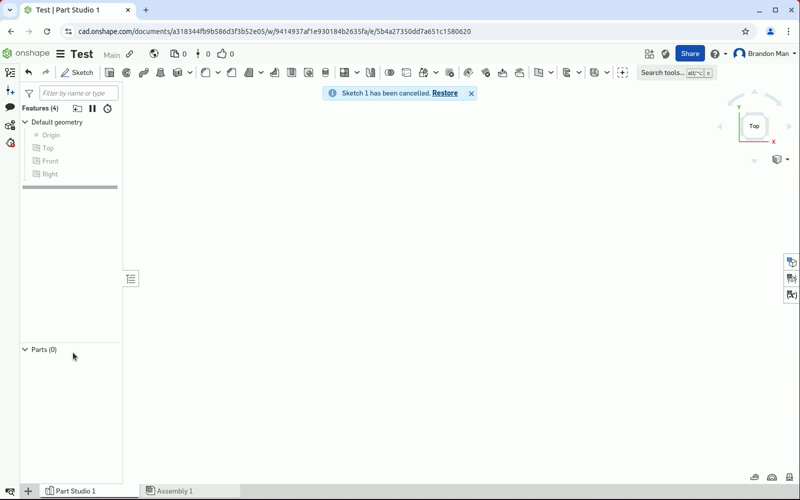
key_down(shift)
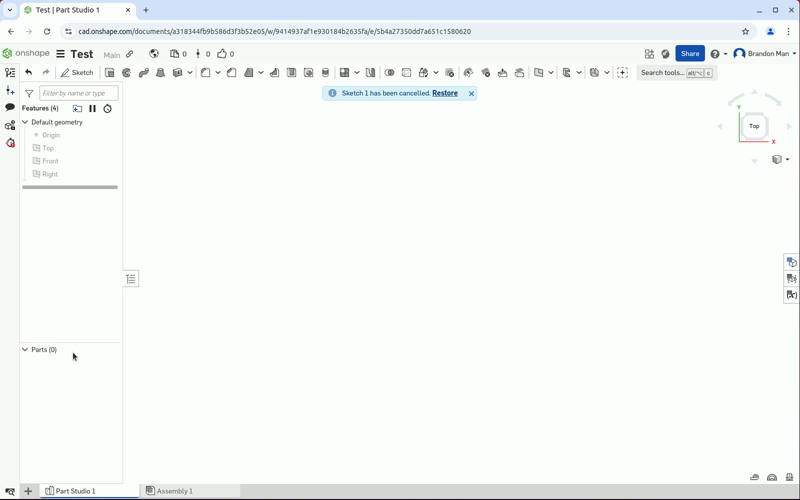
key(up)
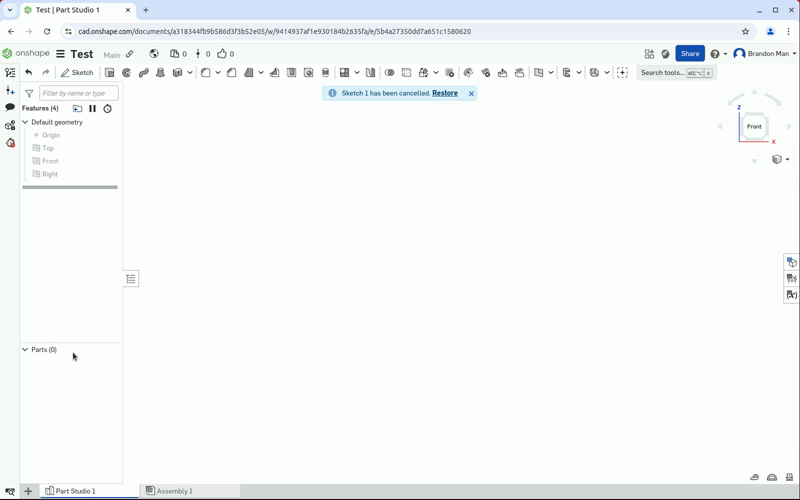
key_up(shift)
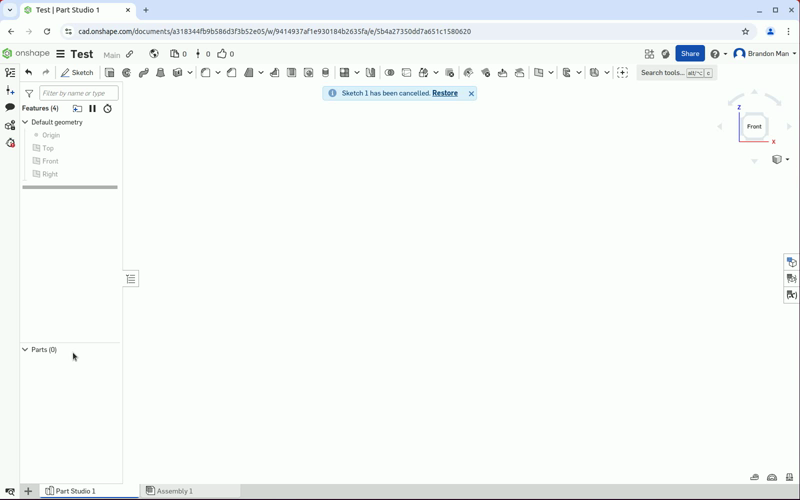
key(space)
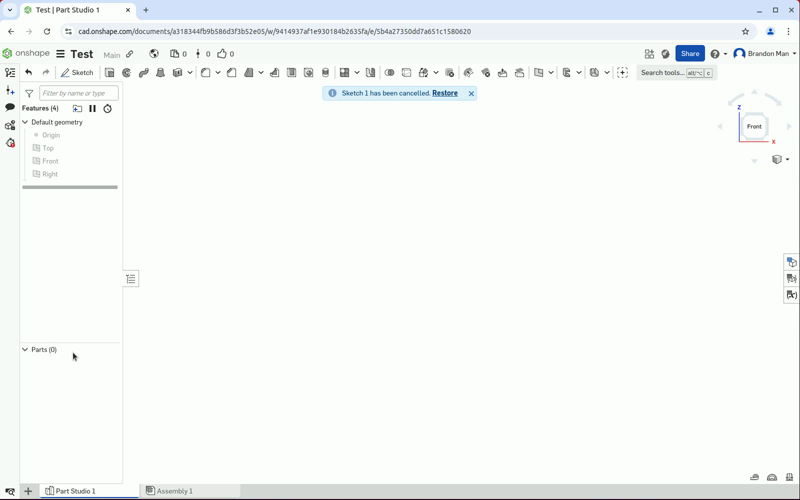
key_down(shift)
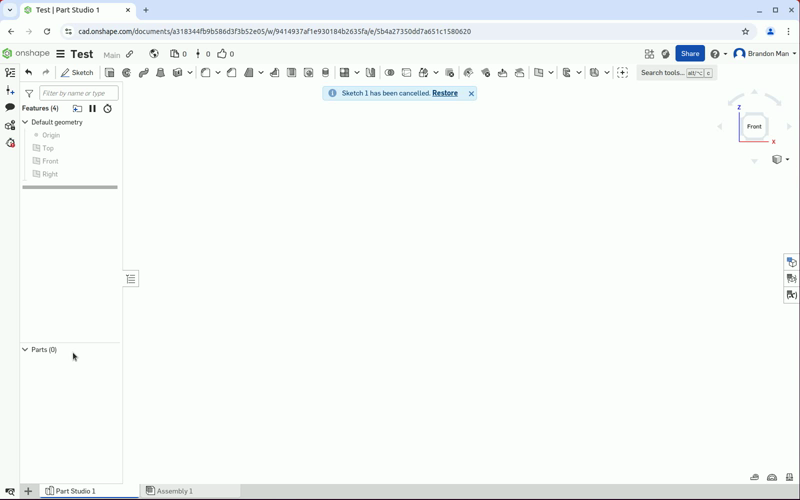
key(left)
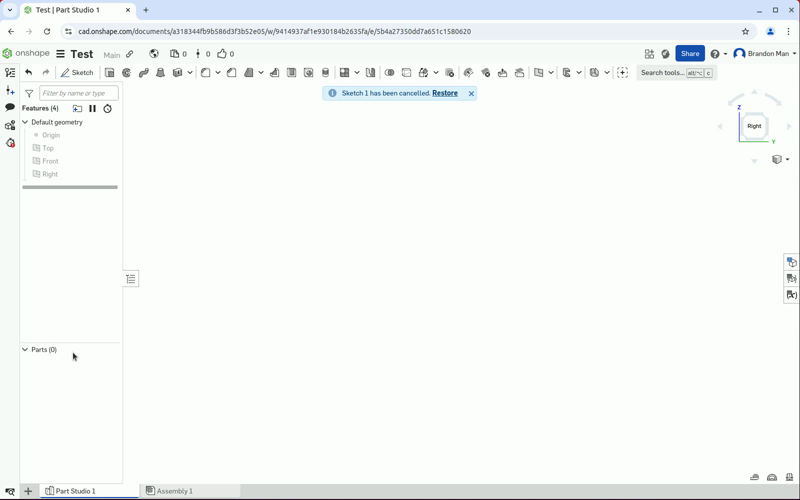
key_up(shift)
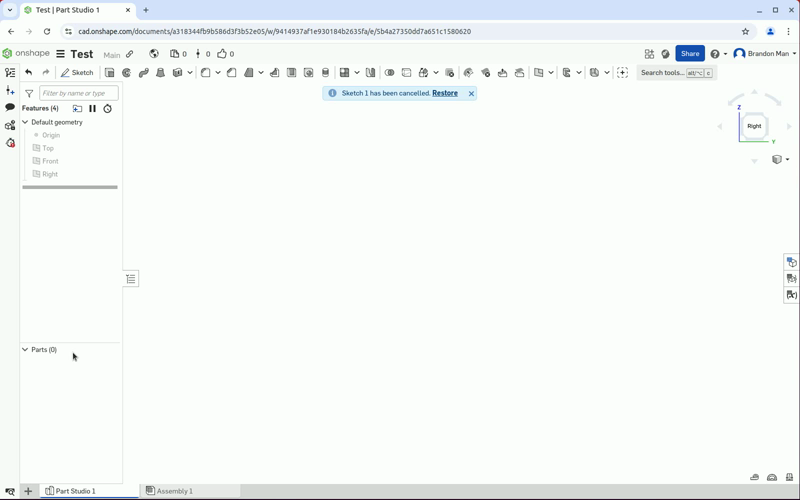
mouse_move(73, 352)
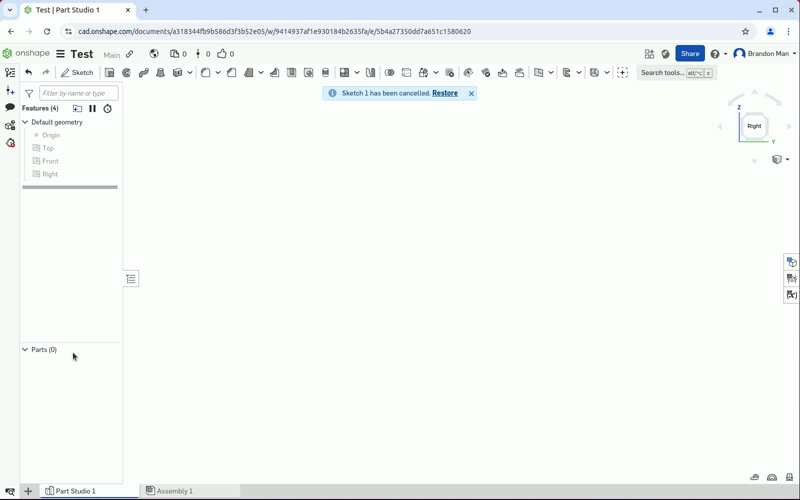
key(shift+y)
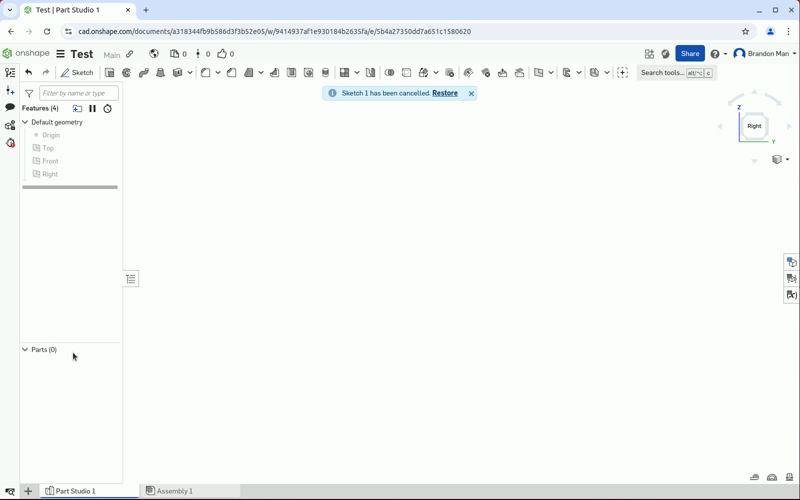
key(shift+s)
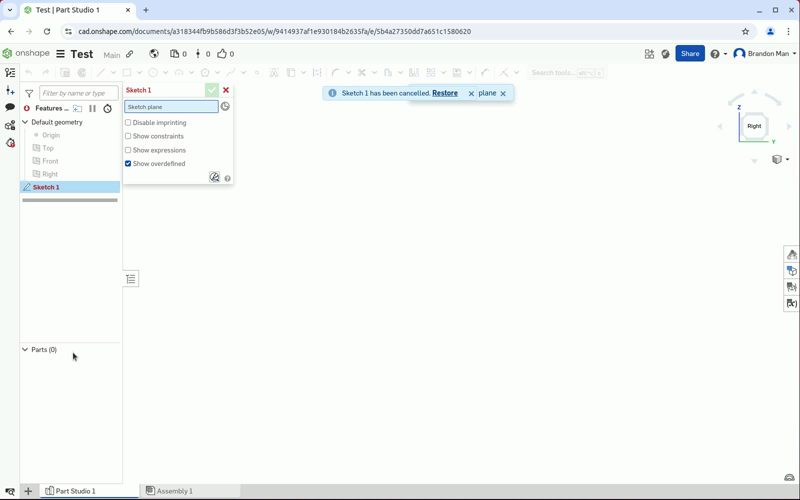
mouse_move(73, 176)
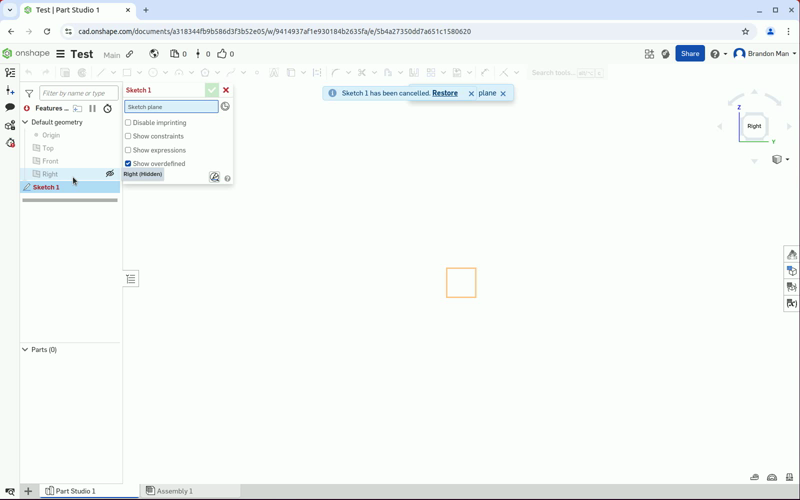
click(73, 176)
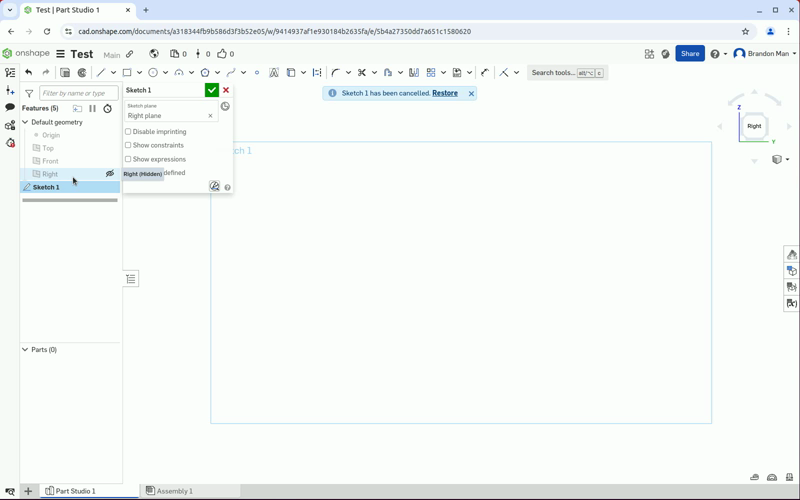
mouse_move(73, 352)
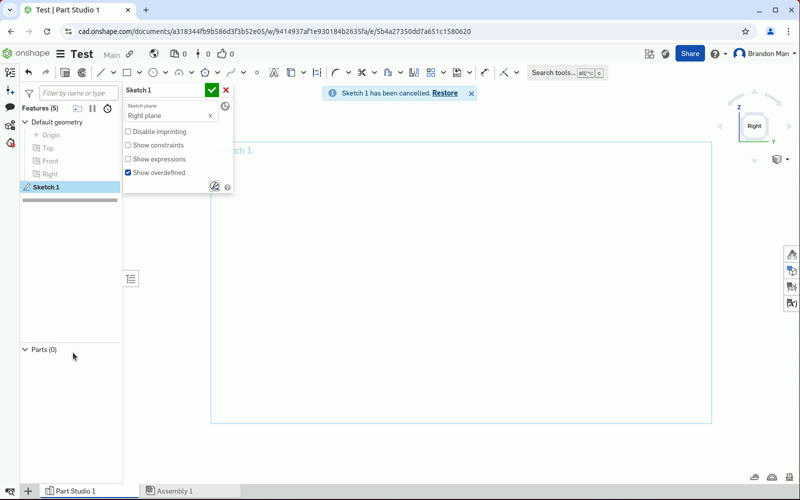
key(y)
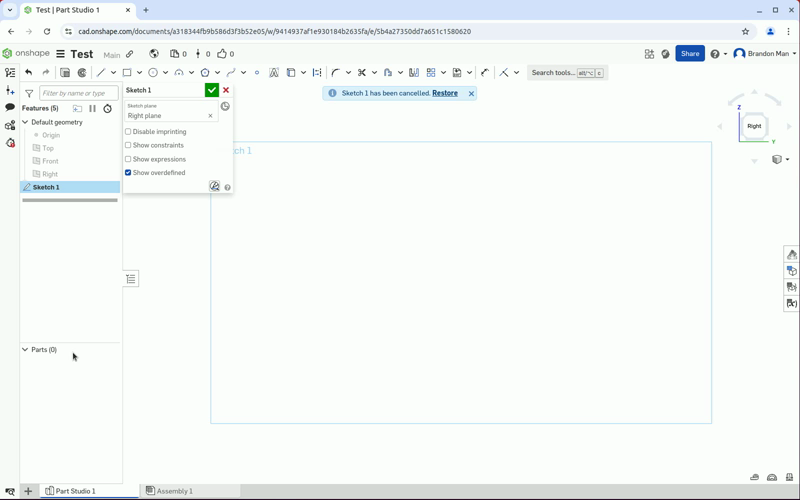
key(l)
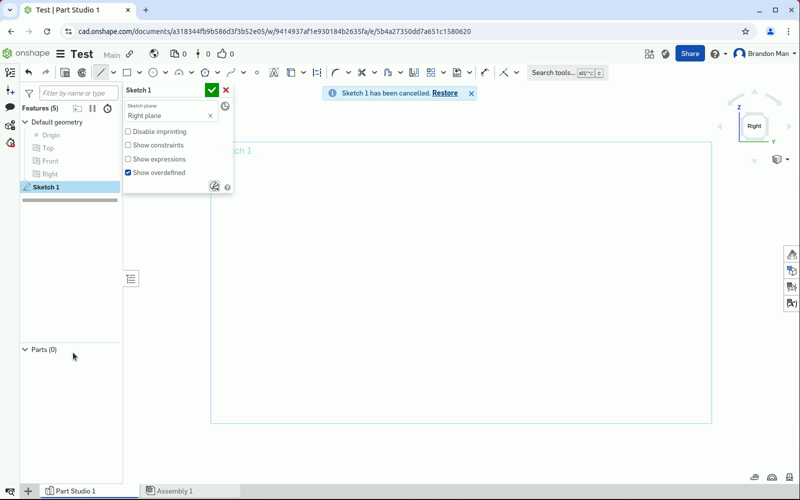
key_down(shift)
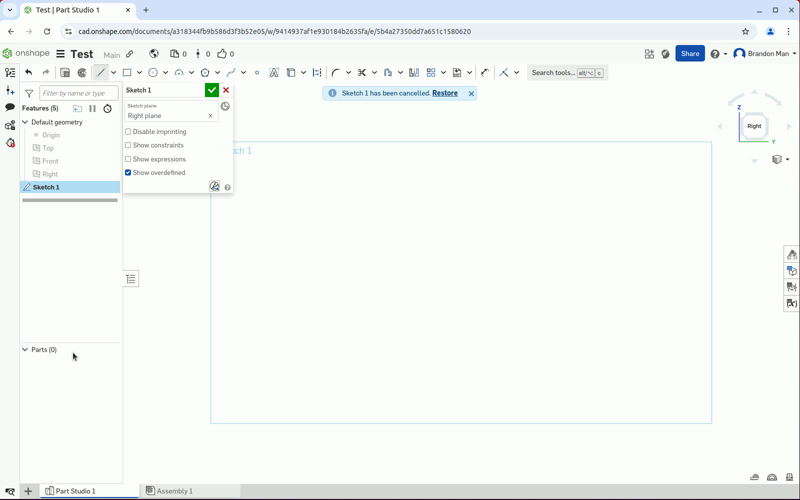
mouse_move(460, 282)
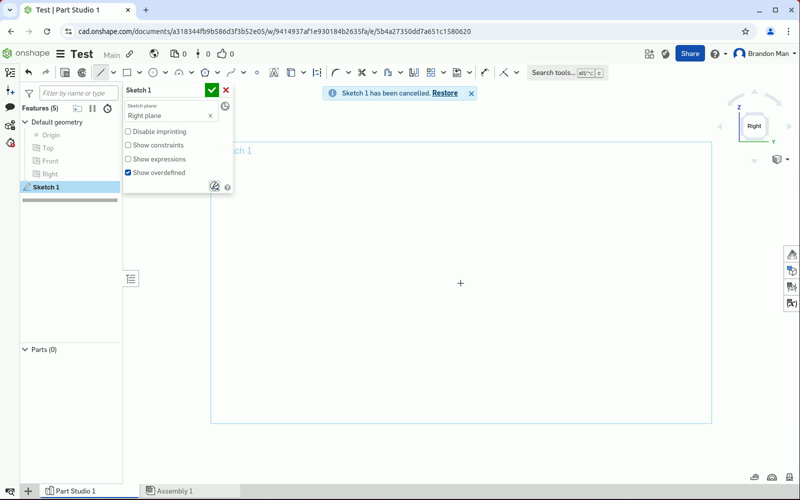
click(460, 282)
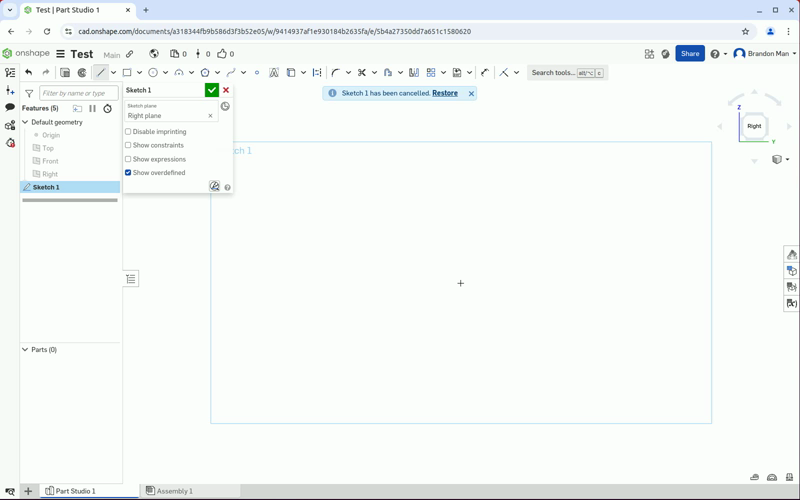
key_up(shift)
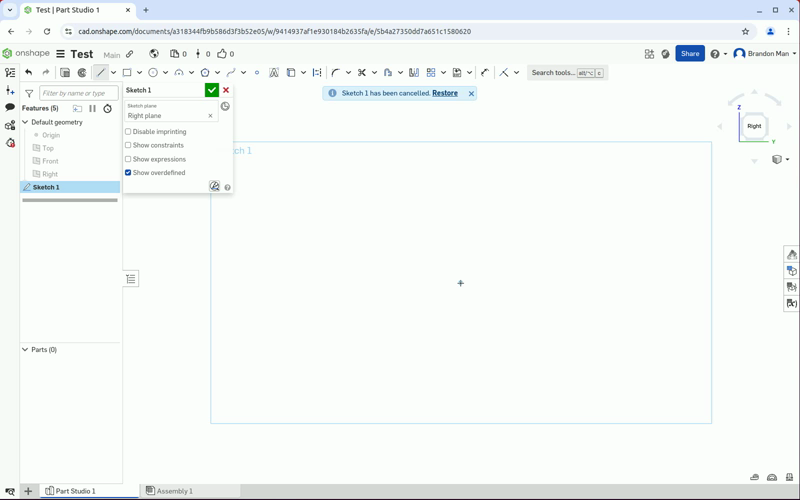
key_down(shift)
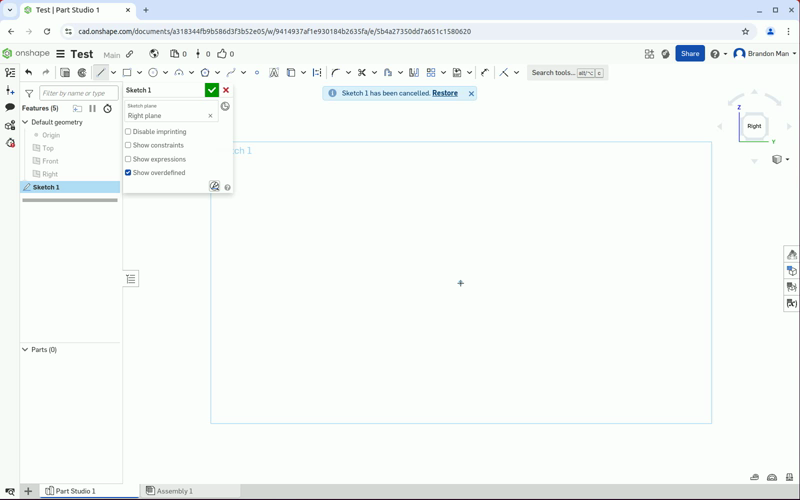
mouse_move(535, 282)
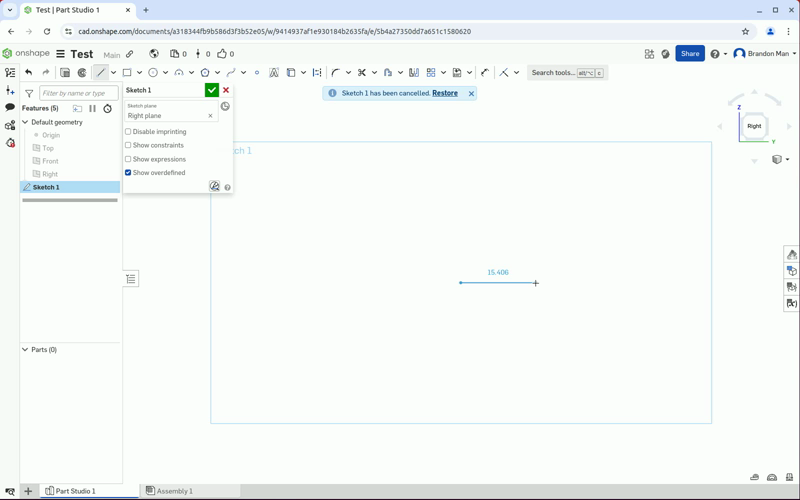
click(535, 282)
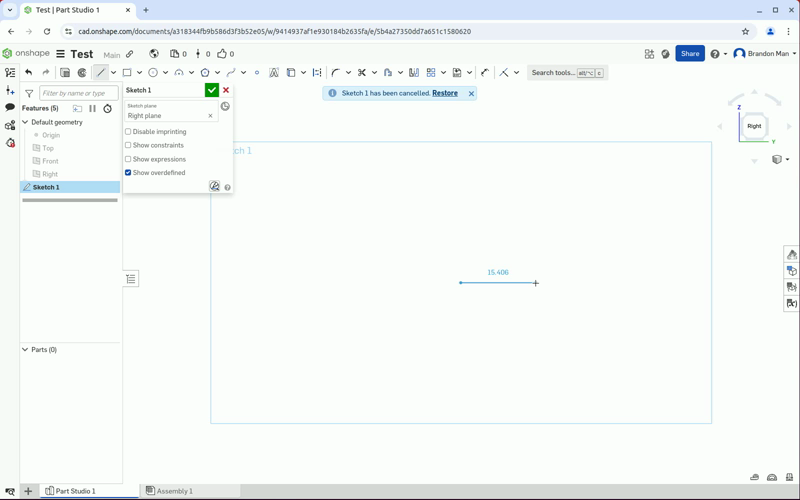
key_up(shift)
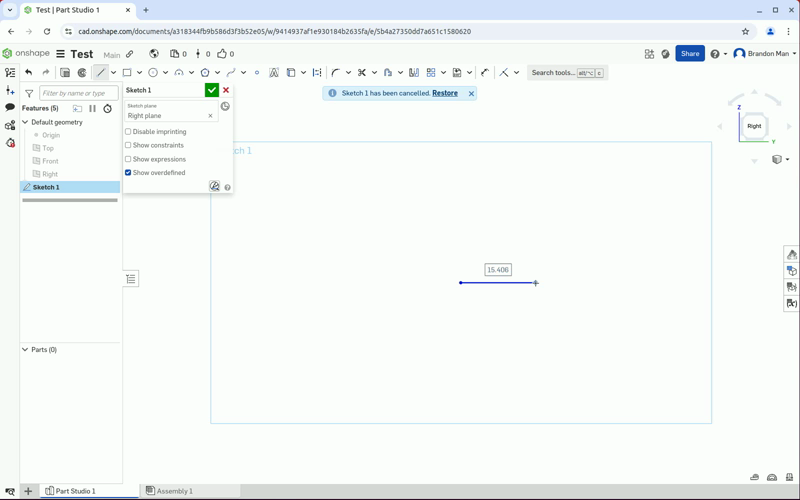
key_down(shift)
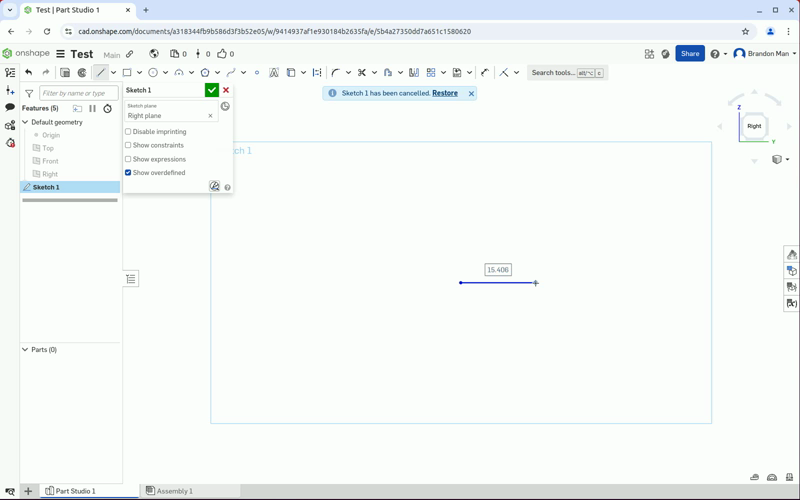
mouse_move(535, 189)
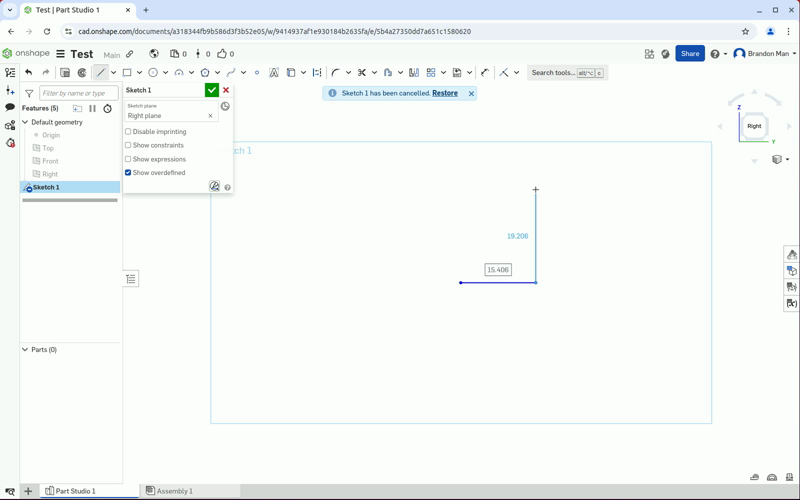
click(535, 189)
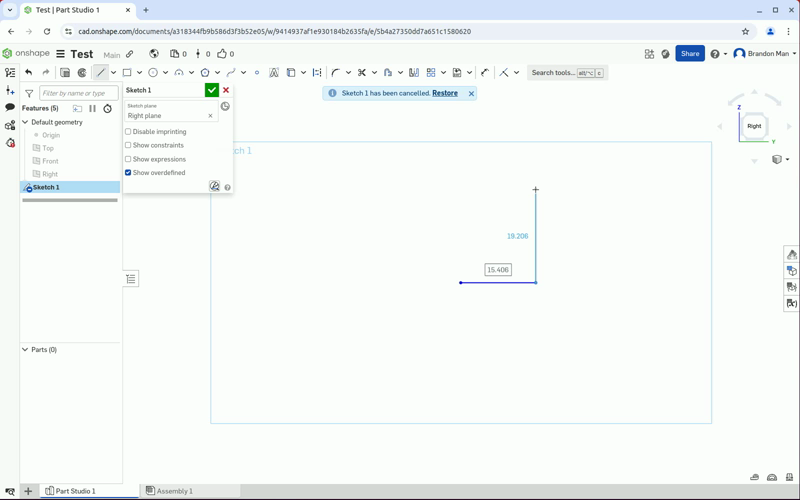
key_up(shift)
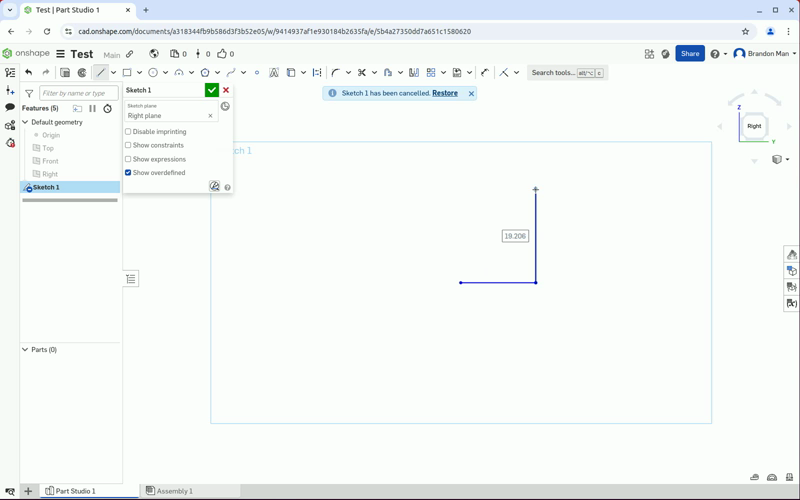
key_down(shift)
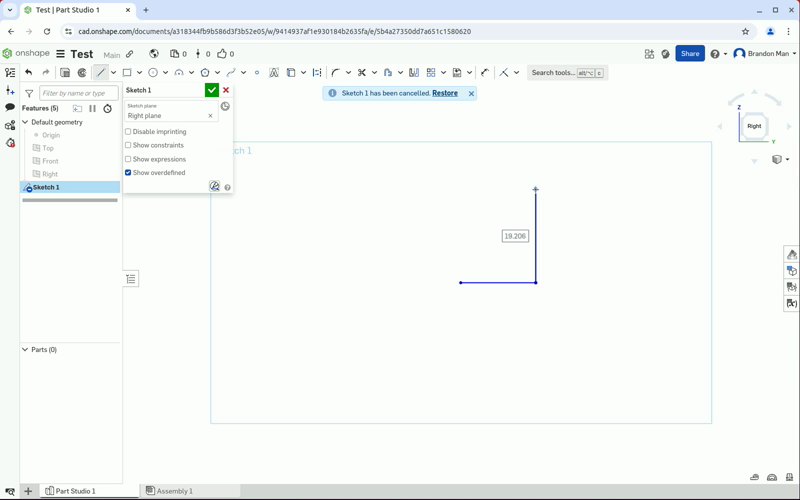
mouse_move(460, 189)
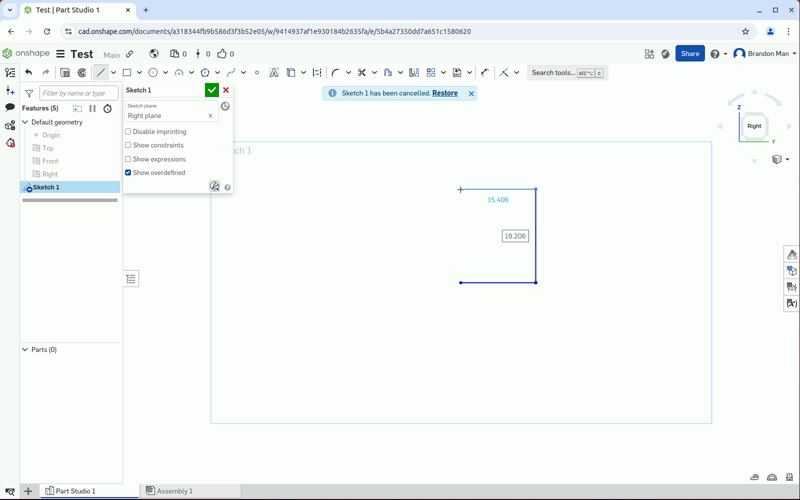
click(460, 189)
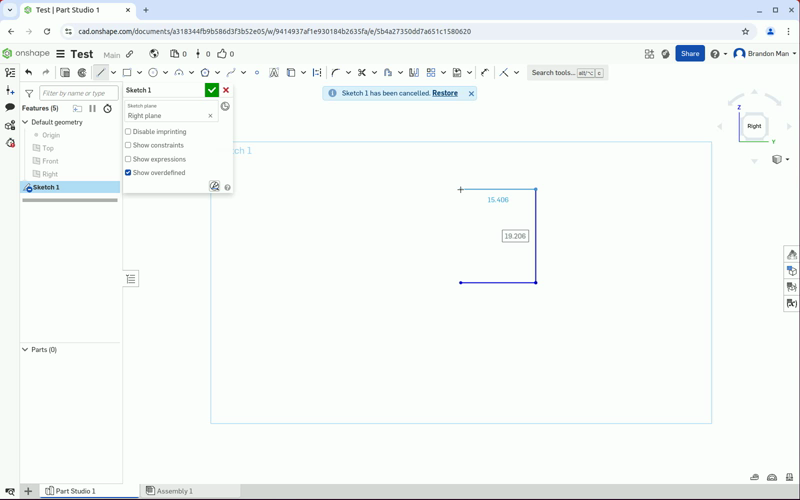
key_up(shift)
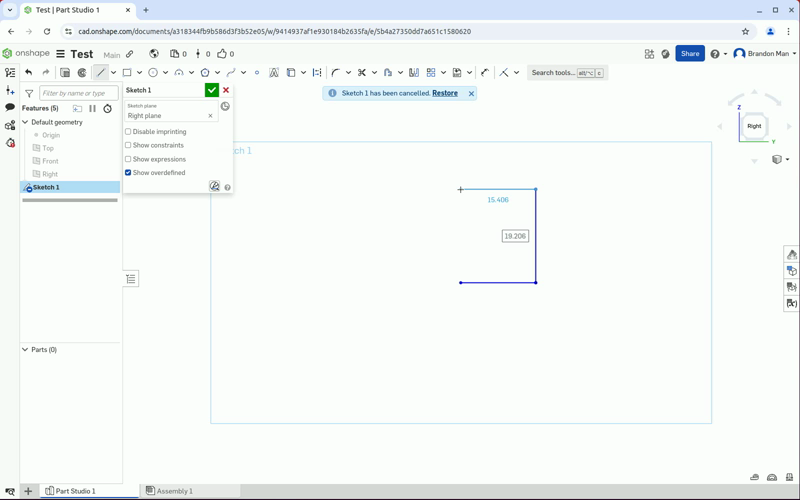
key_down(shift)
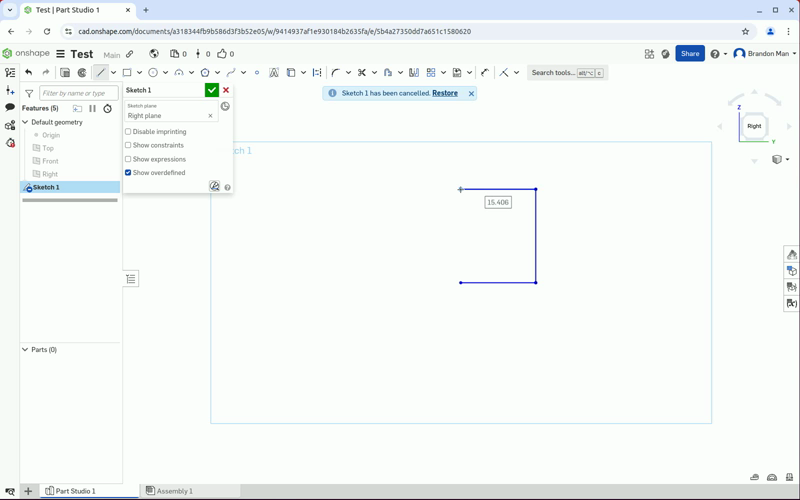
mouse_move(460, 282)
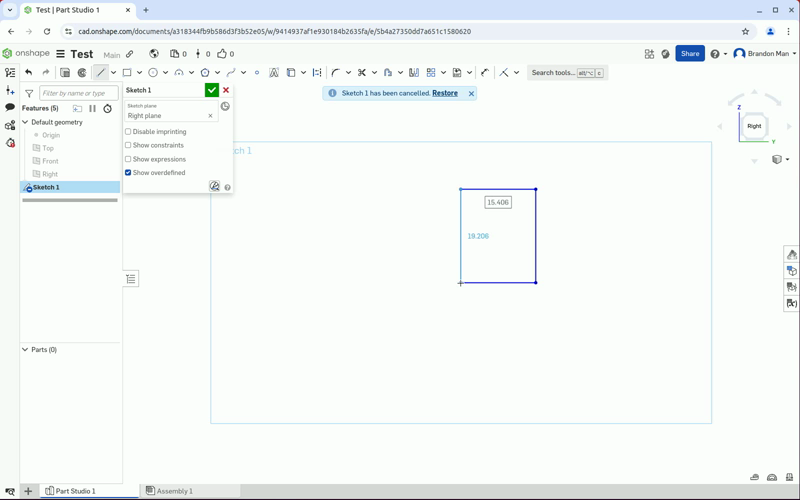
key_up(shift)
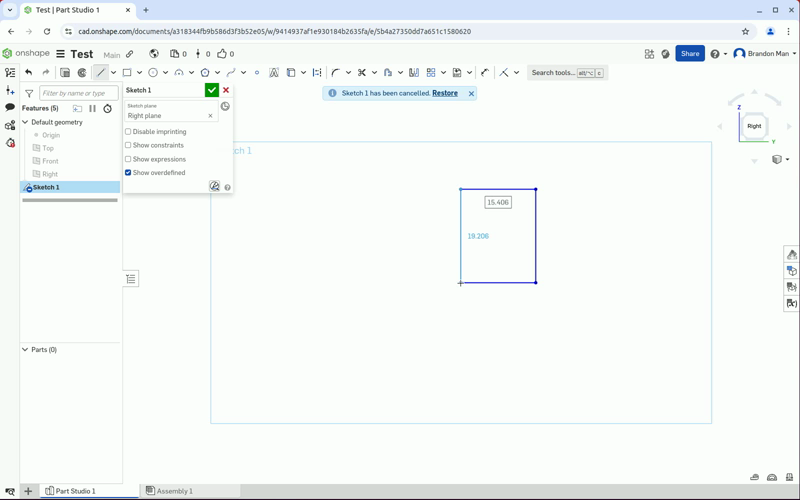
click(460, 282)
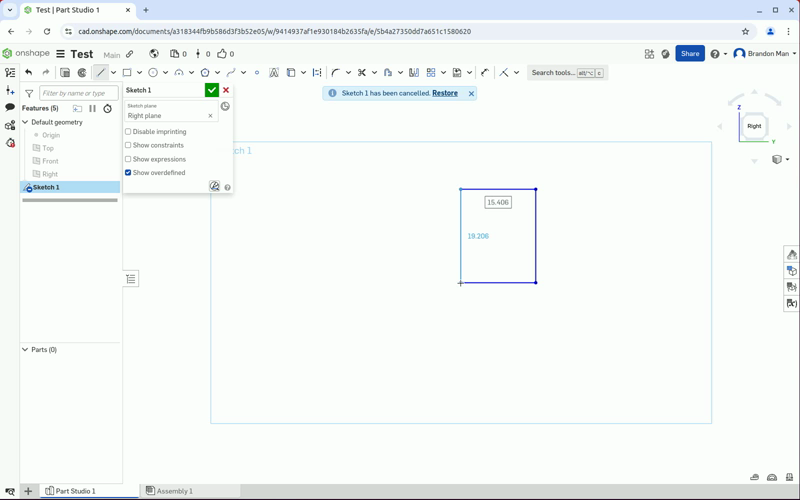
key(esc)
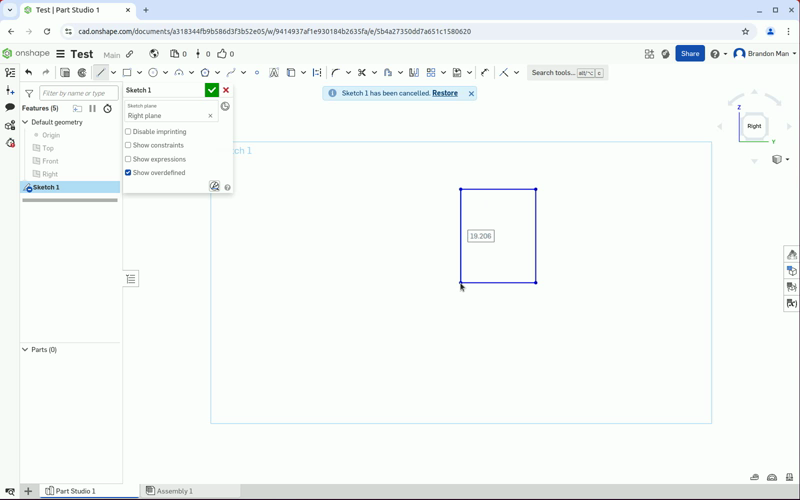
mouse_move(496, 241)
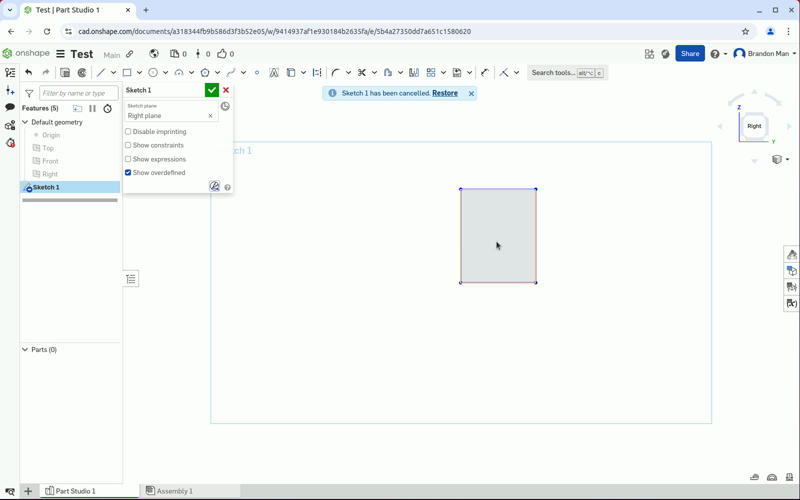
click(496, 241)
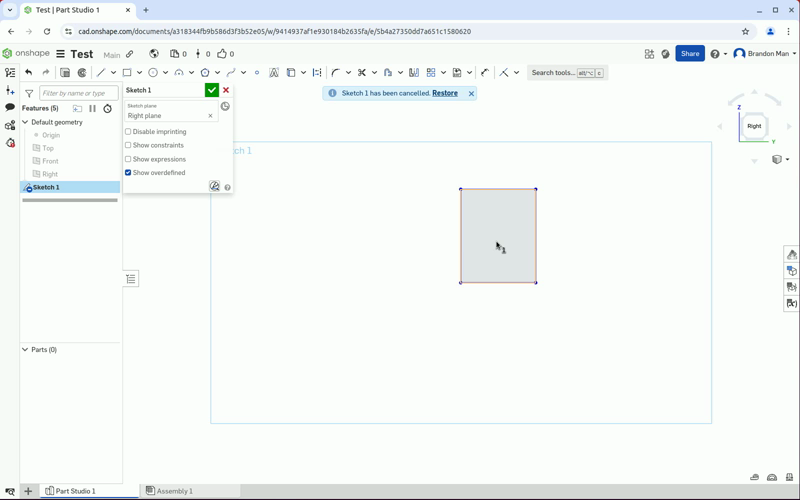
mouse_move(73, 352)
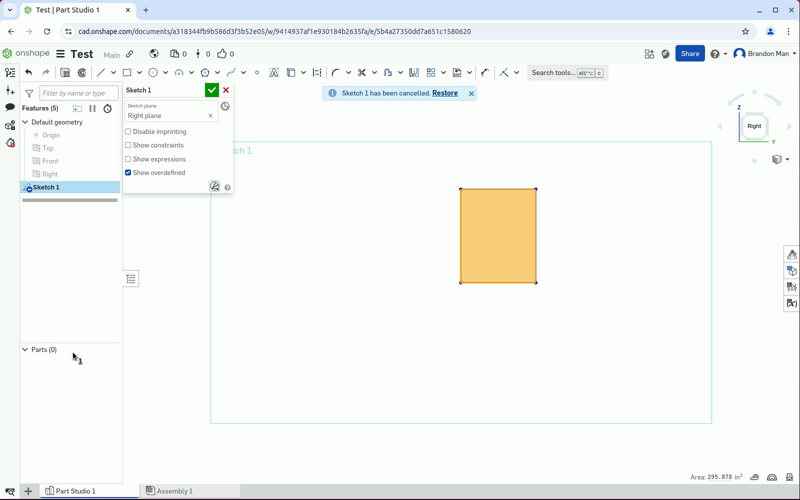
key(shift+y)
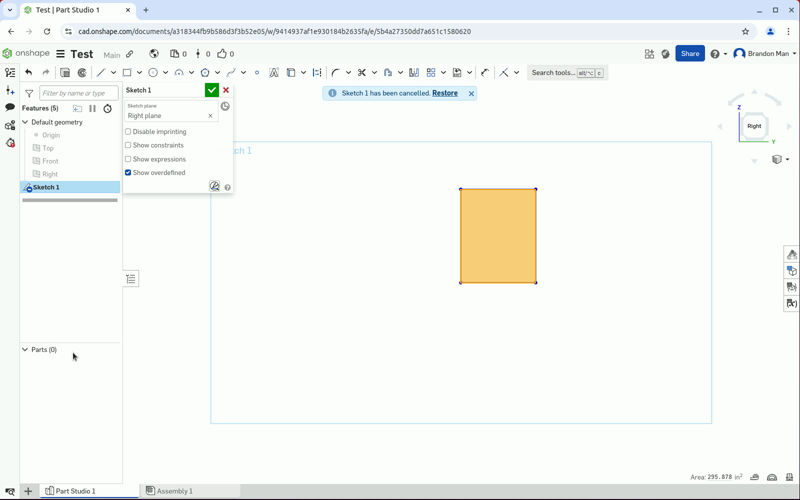
key(shift+e)
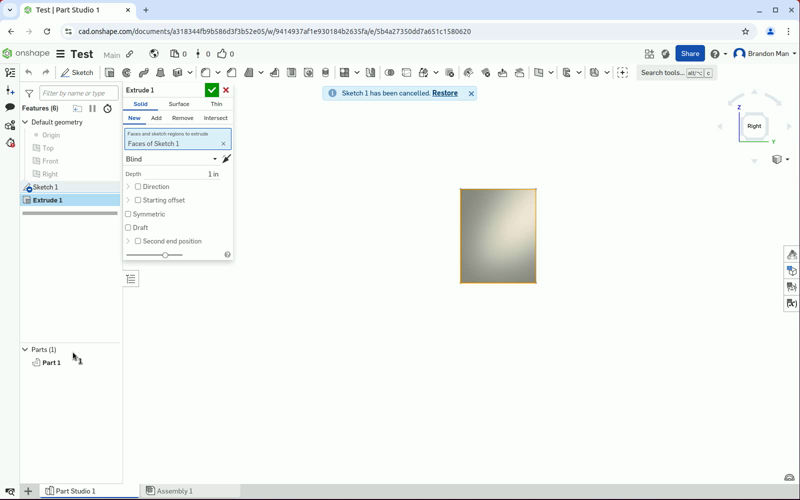
mouse_move(143, 106)
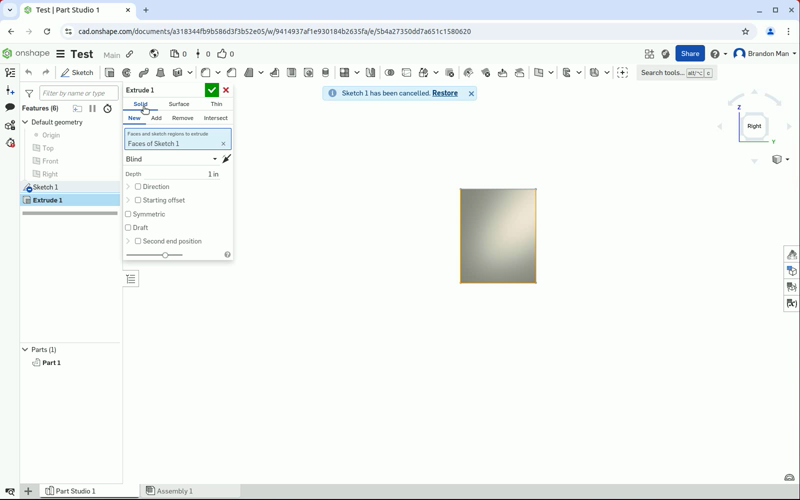
click(143, 106)
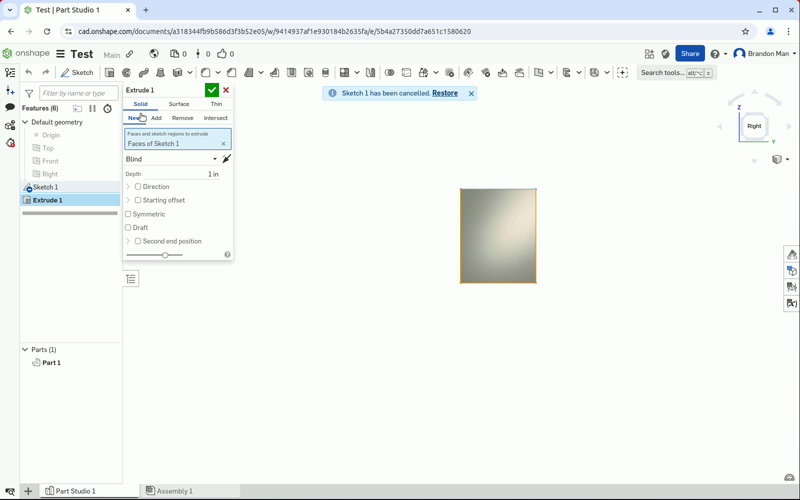
mouse_move(137, 120)
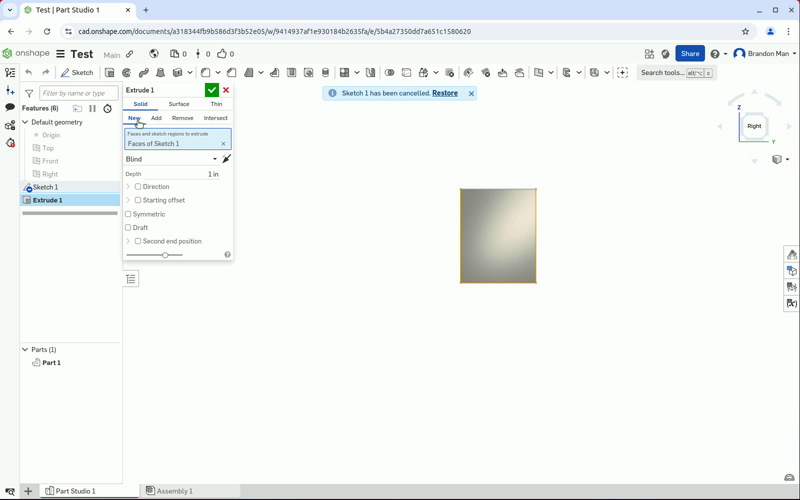
click(137, 120)
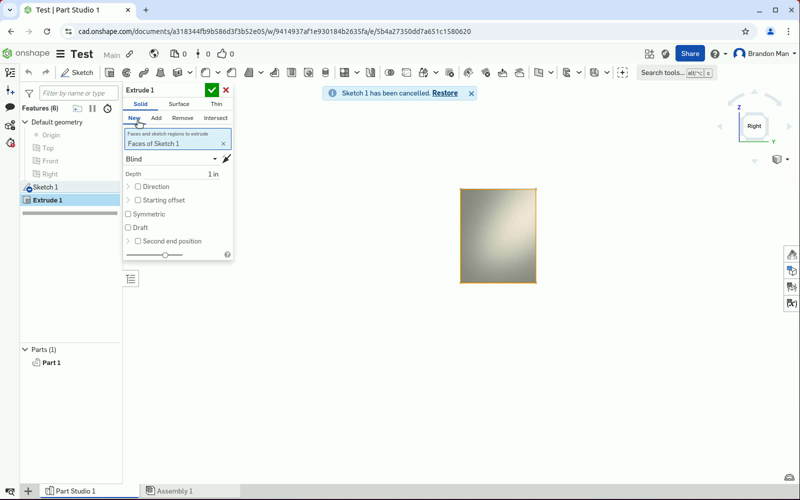
key(tab, 4)
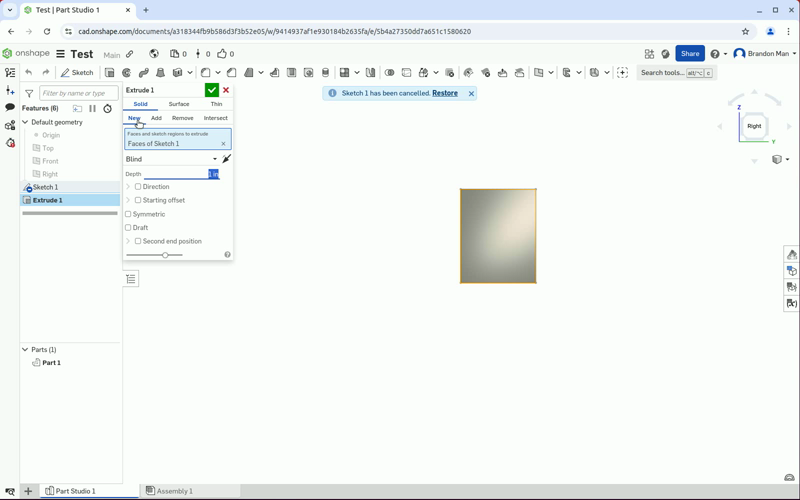
text(23.108)
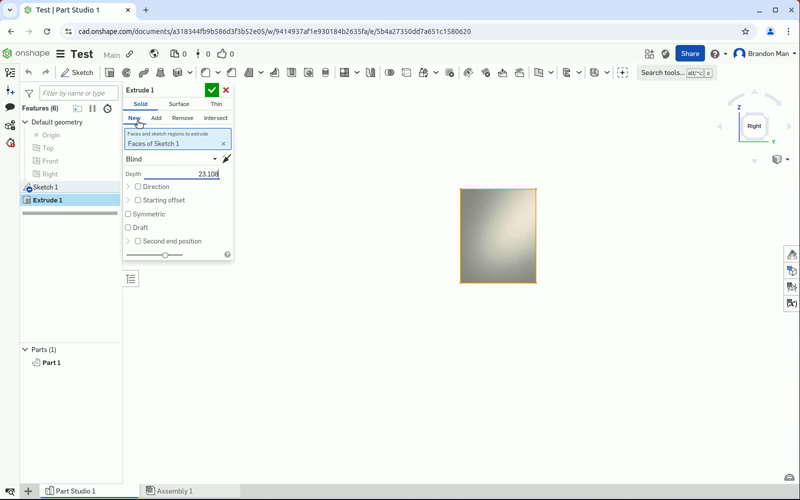
key(enter)
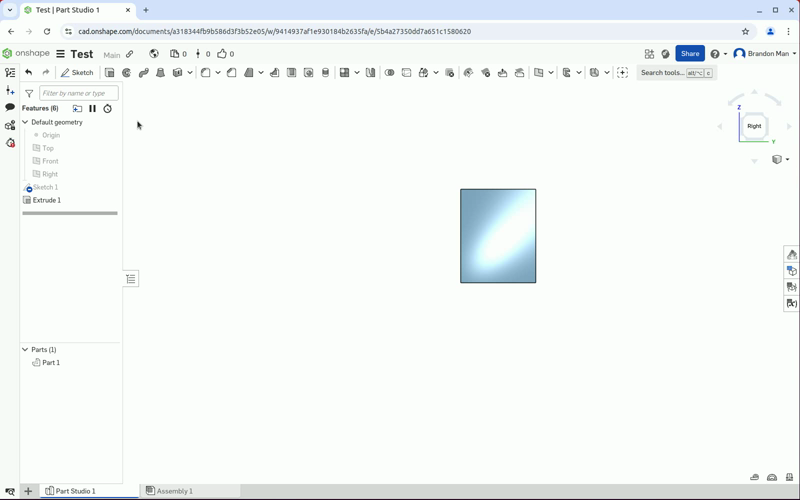
key(shift+h)
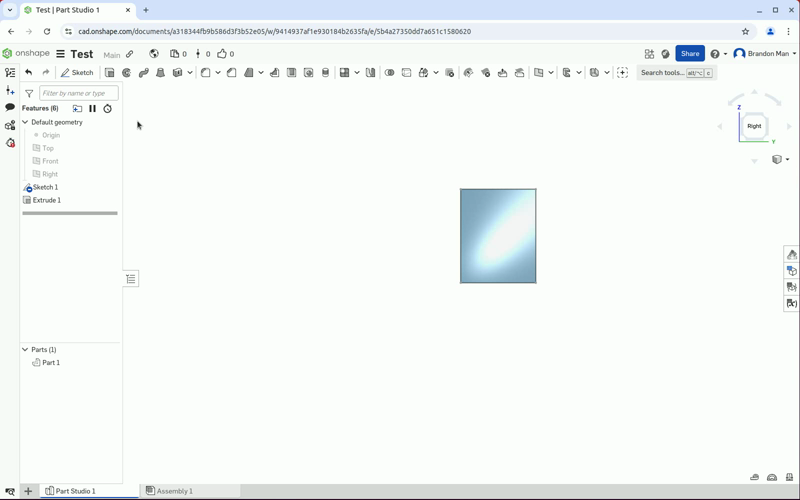
key(shift+h)
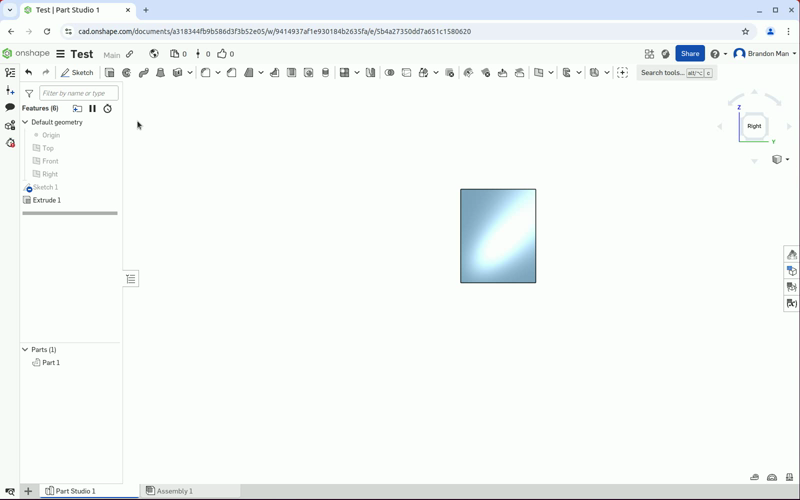
mouse_move(73, 189)
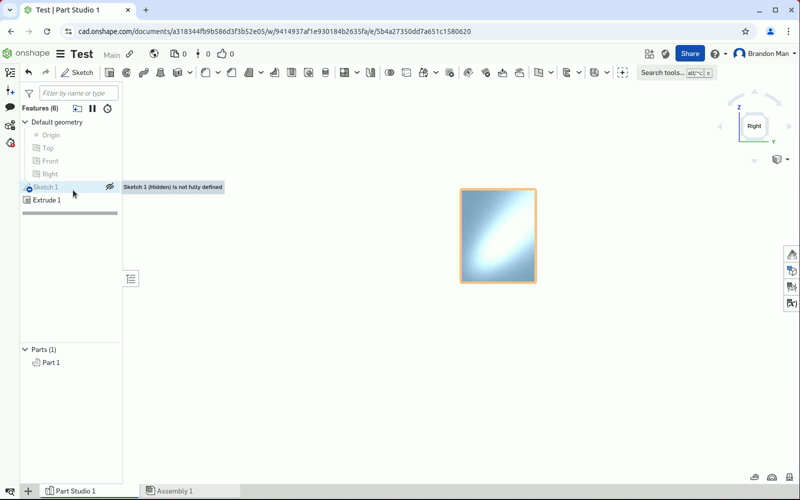
click(73, 189)
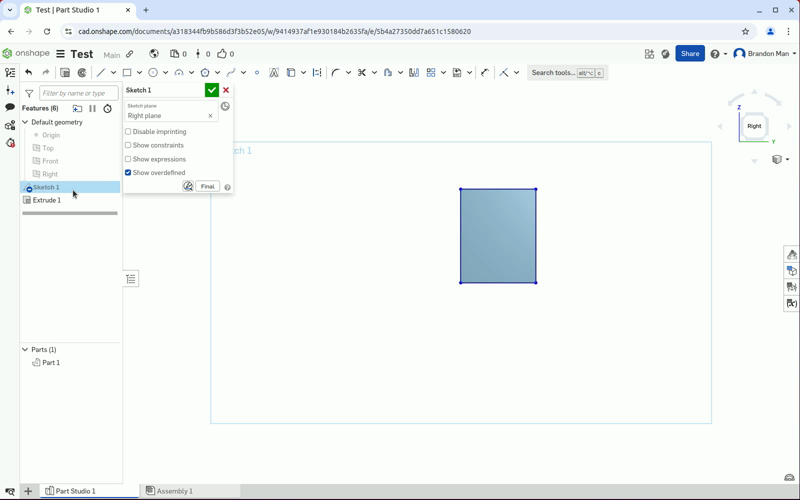
mouse_move(229, 92)
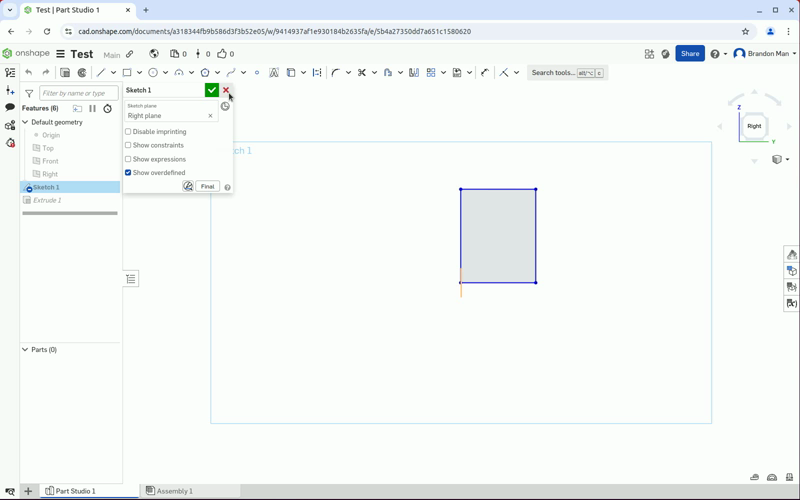
click(229, 92)
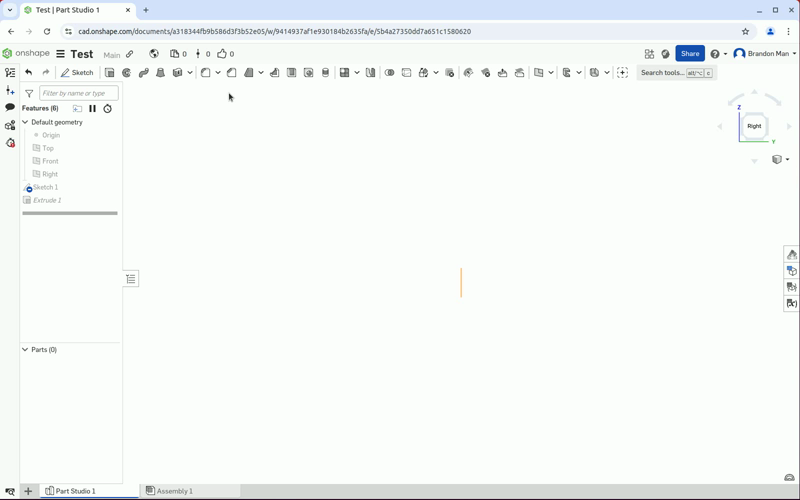
mouse_move(541, 75)
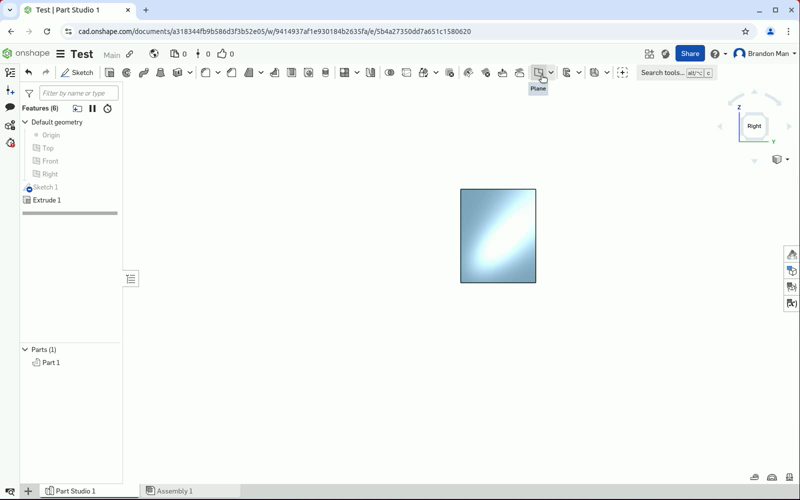
click(541, 75)
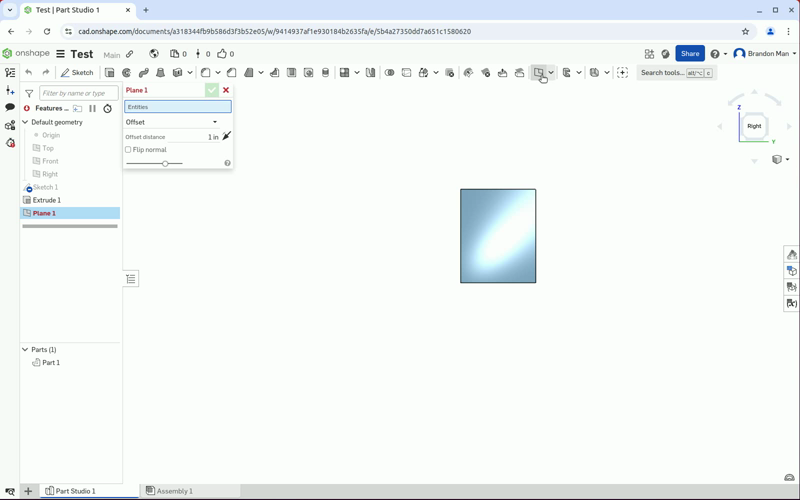
mouse_move(73, 176)
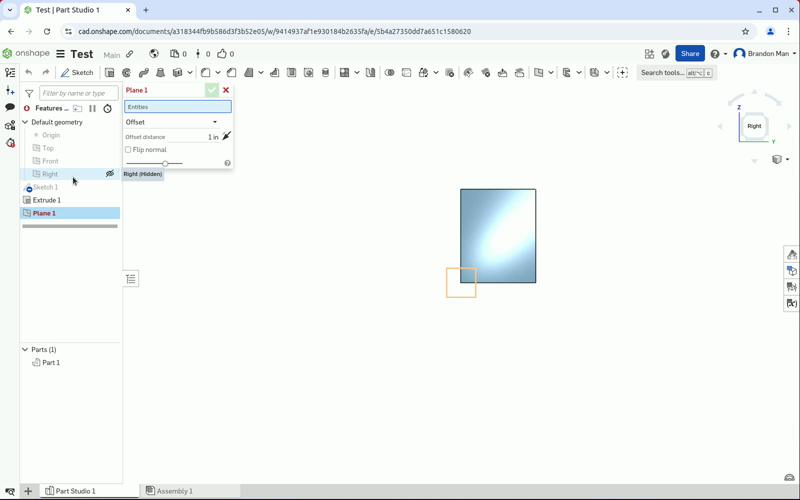
click(73, 176)
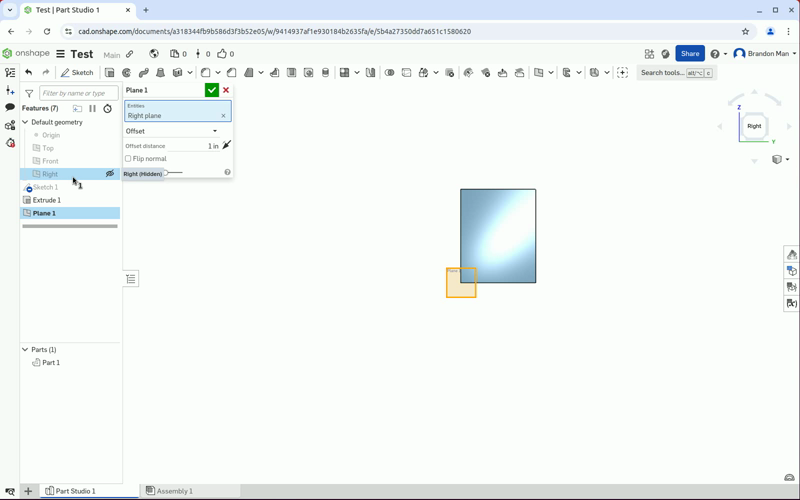
key(tab, 2)
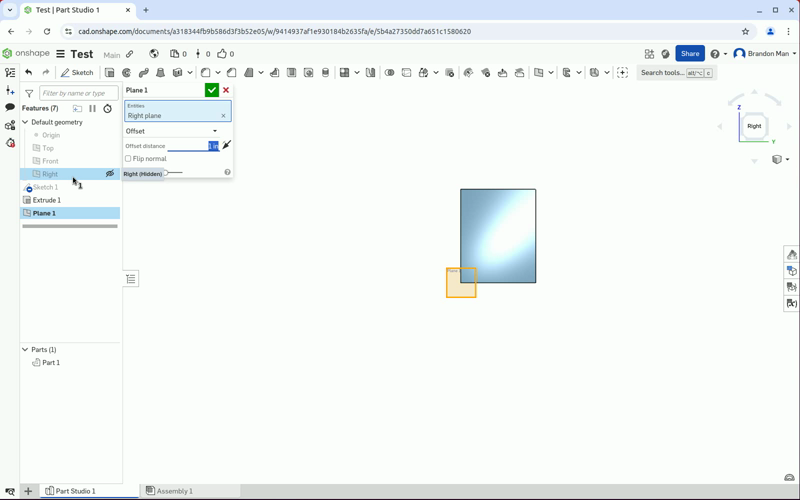
text(23.108)
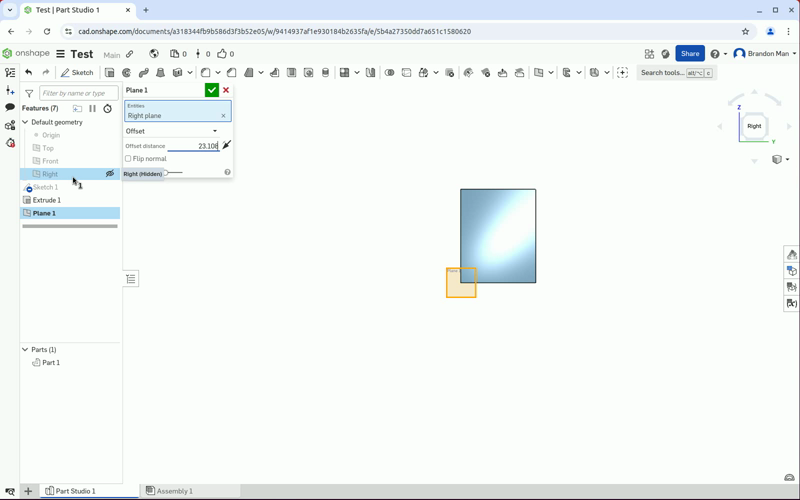
key(enter, 2)
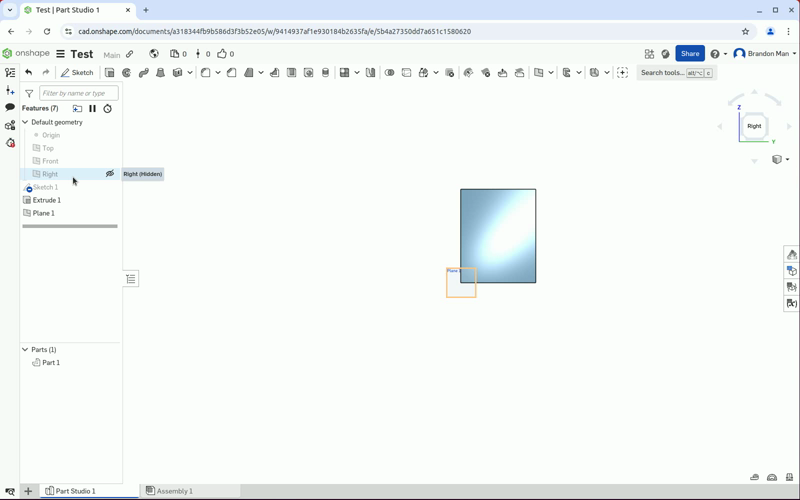
key(shift+s)
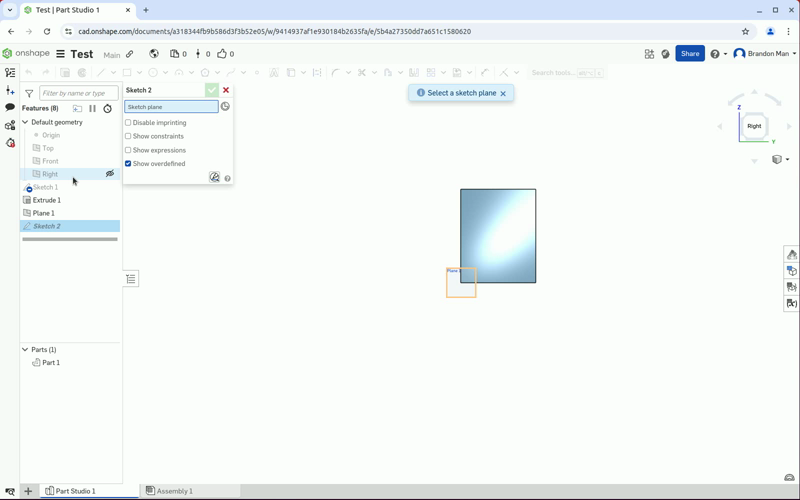
mouse_move(73, 215)
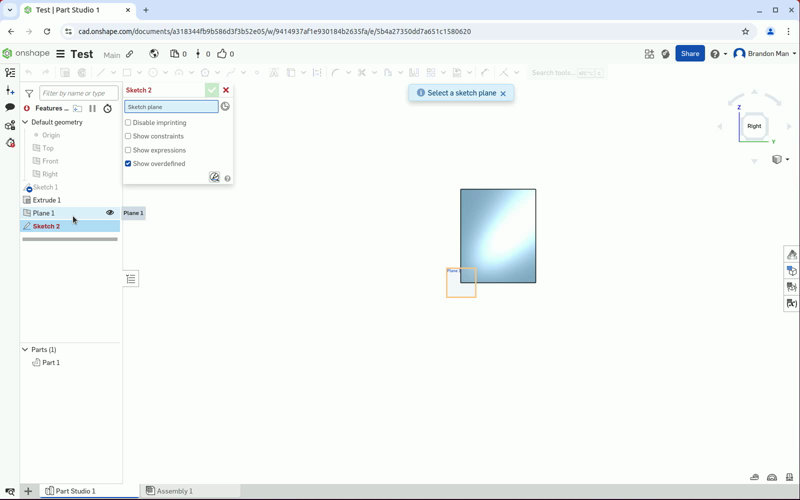
click(73, 215)
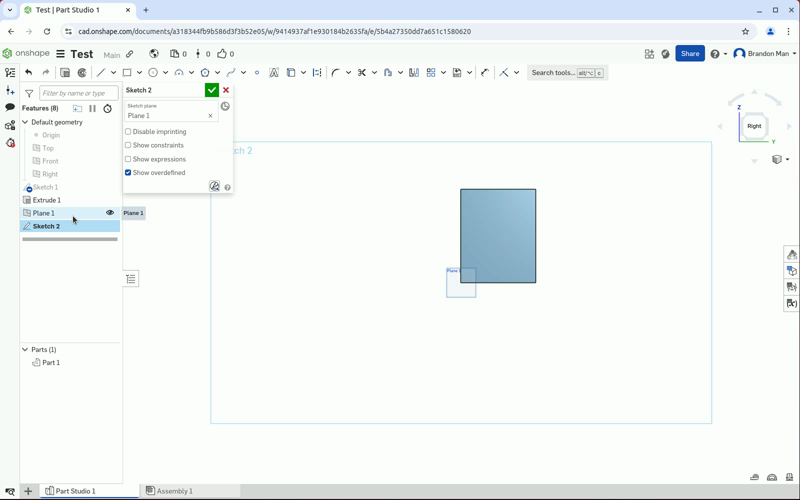
mouse_move(73, 352)
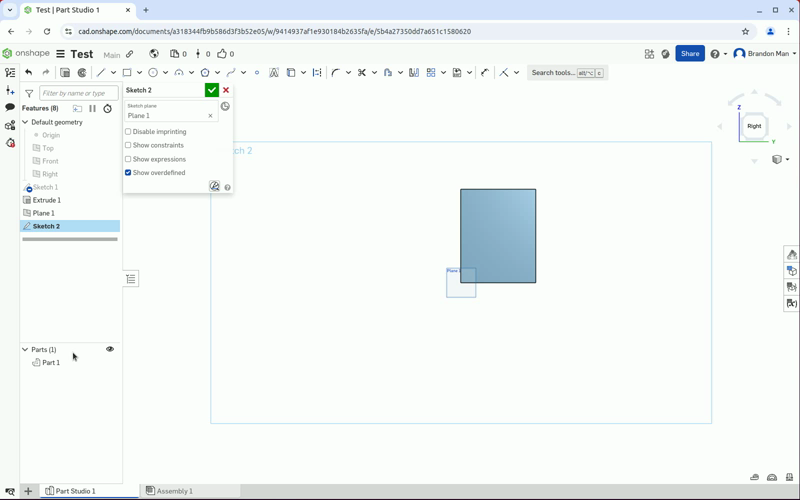
key(y)
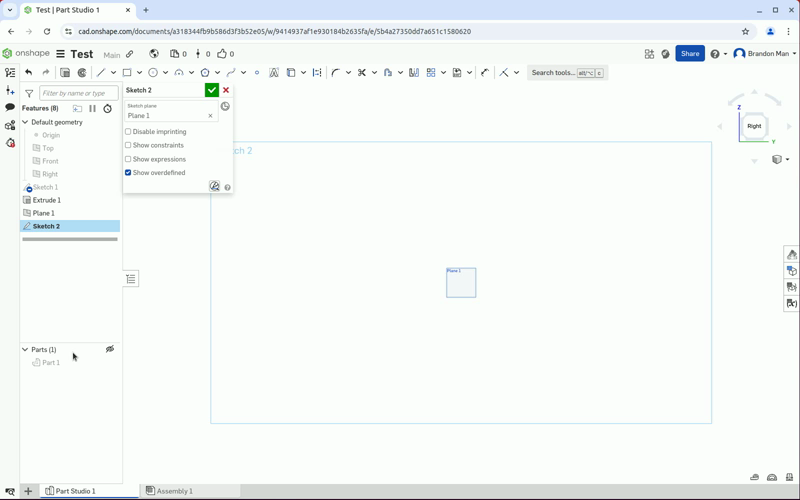
key(l)
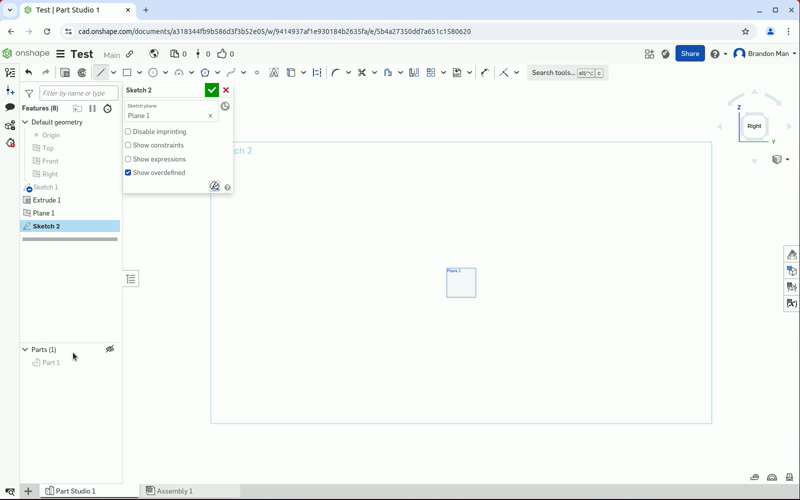
key_down(shift)
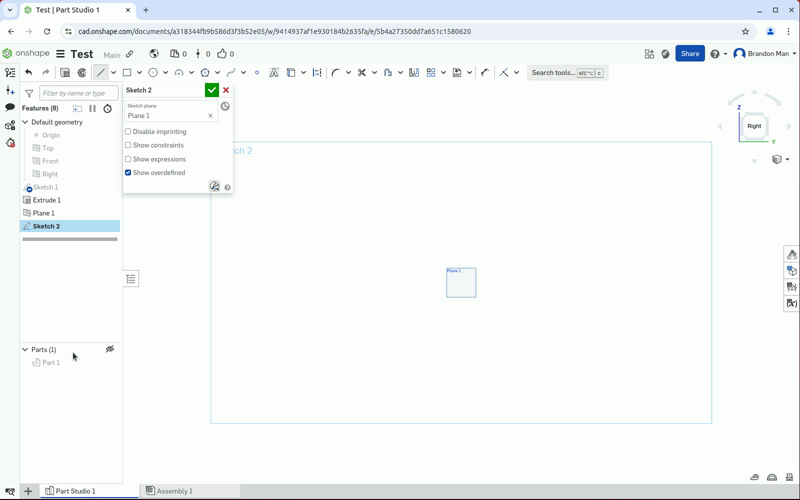
mouse_move(498, 207)
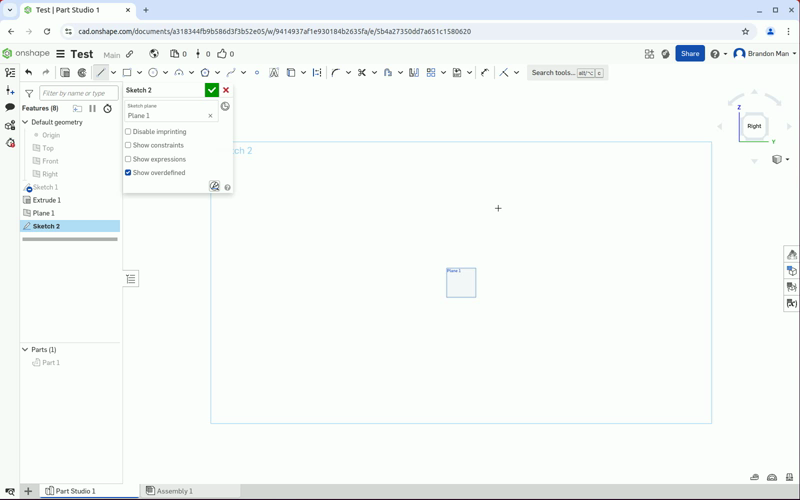
click(498, 207)
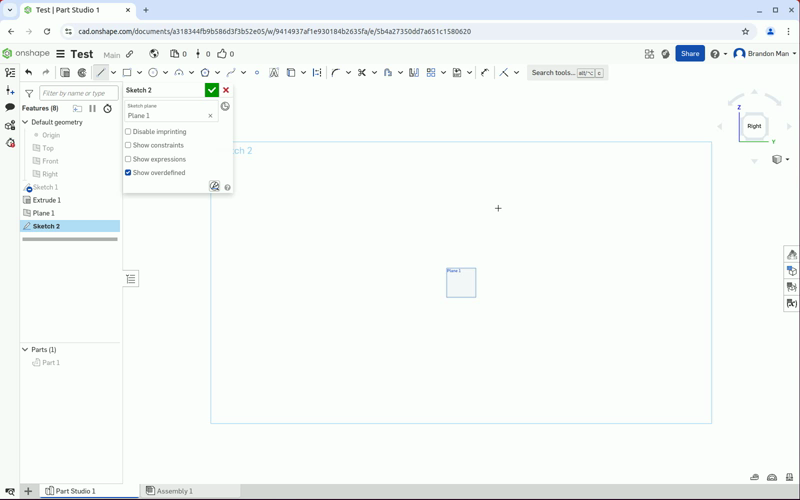
key_up(shift)
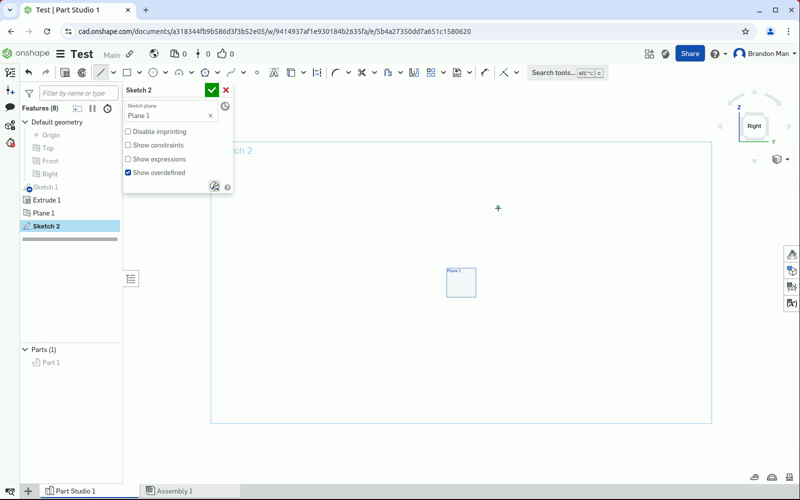
key_down(shift)
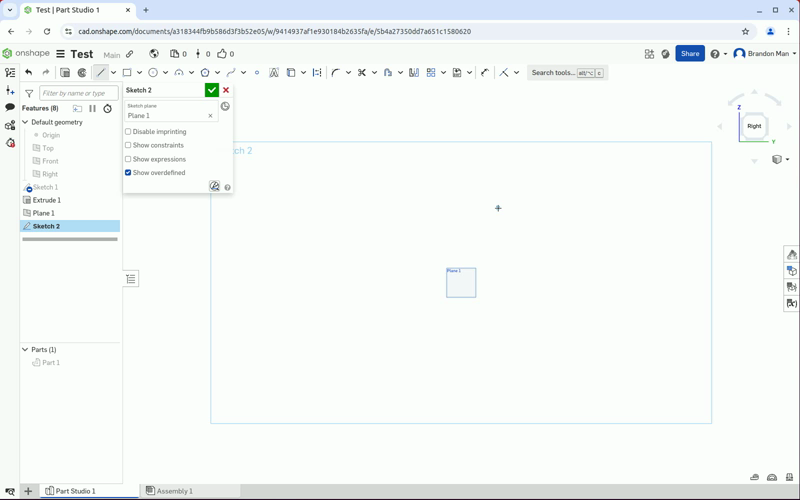
mouse_move(528, 207)
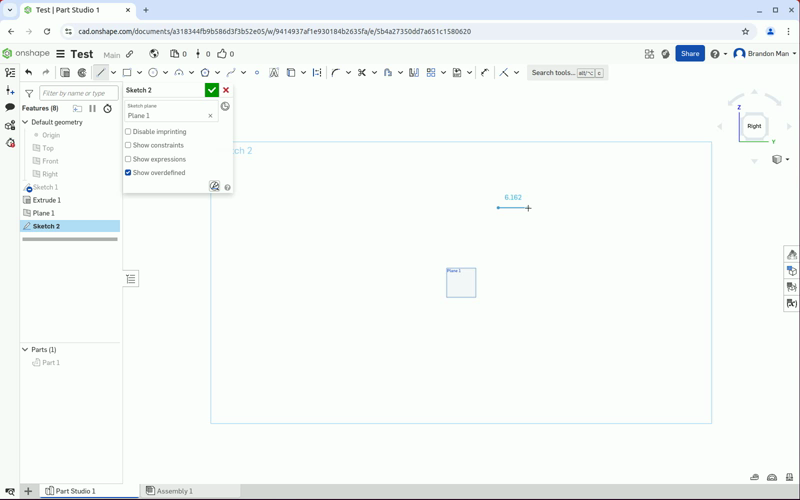
mouse_move(518, 207)
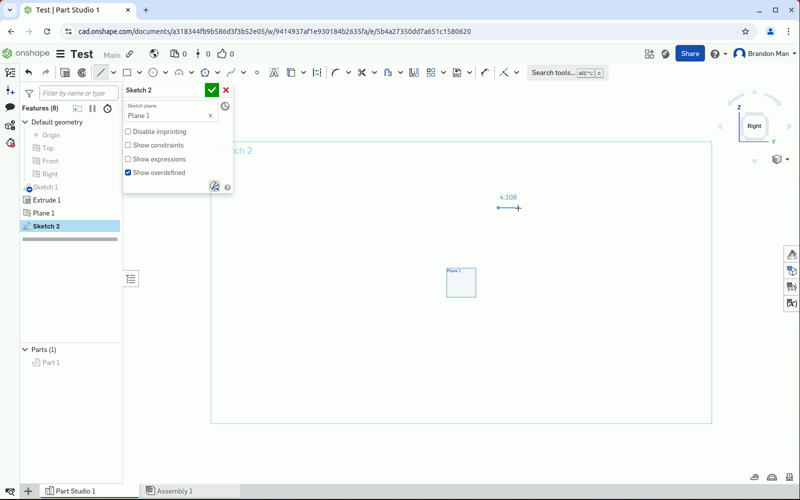
click(518, 207)
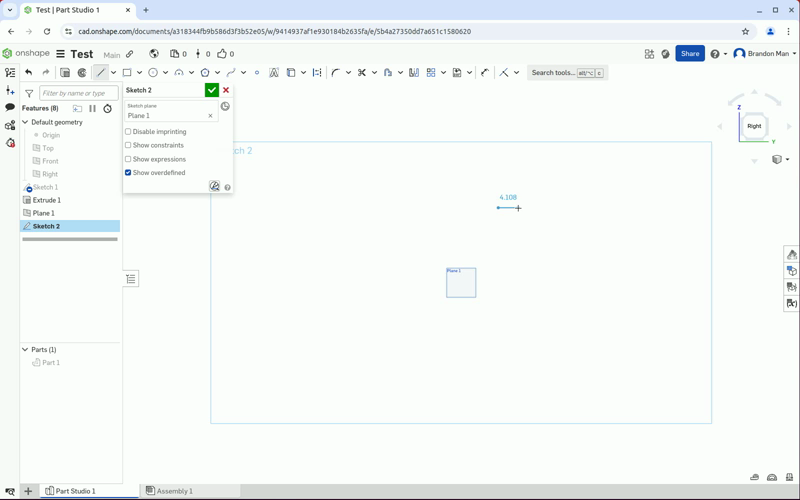
key_up(shift)
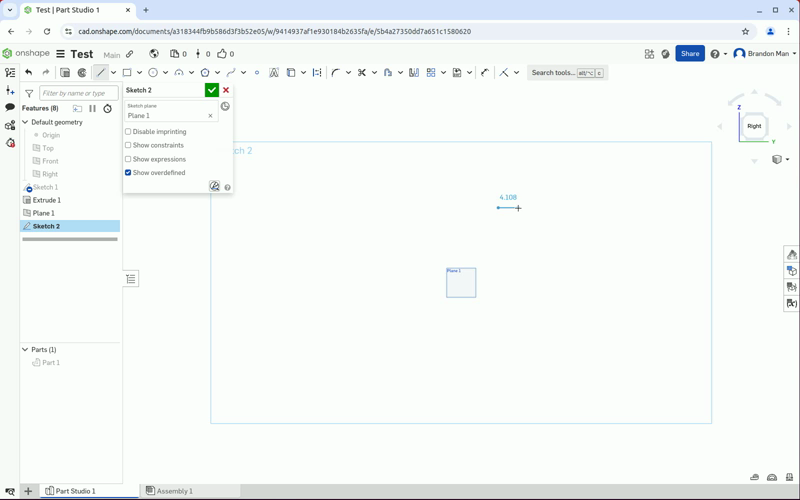
key_down(shift)
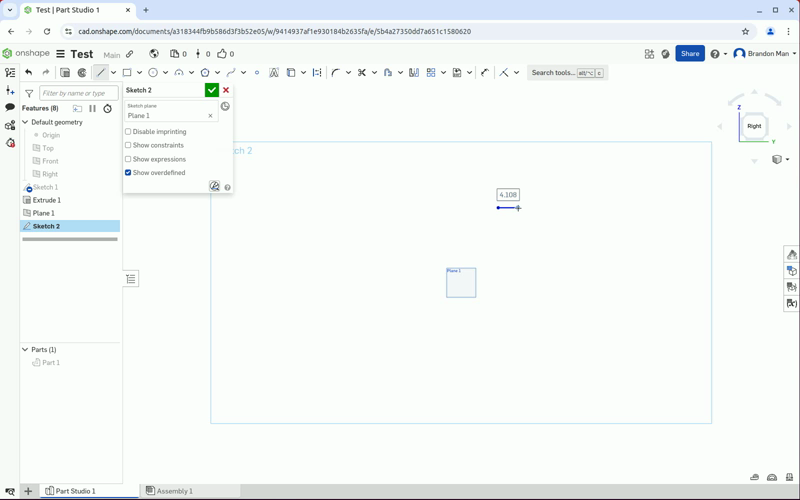
mouse_move(548, 207)
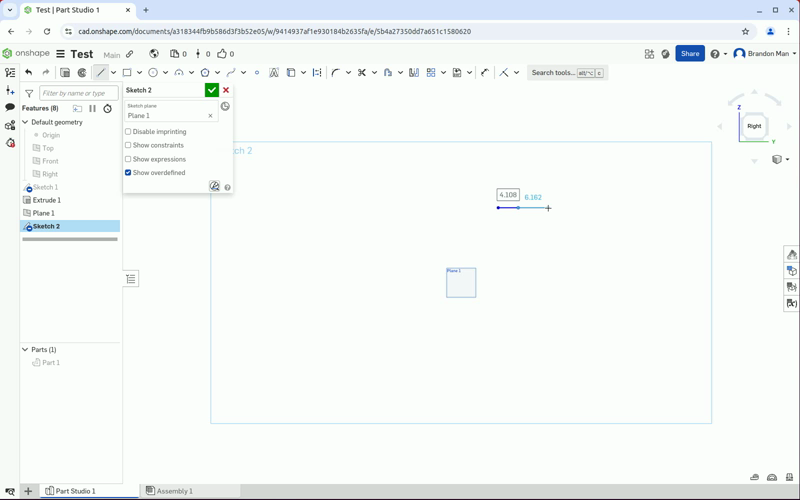
mouse_move(518, 188)
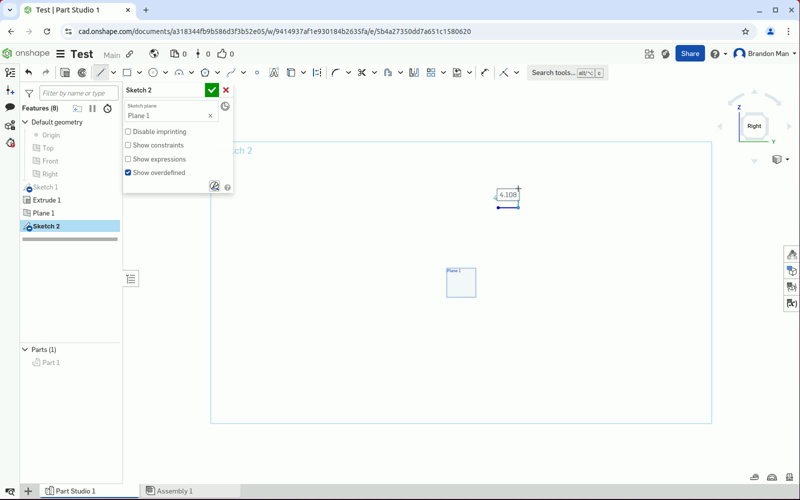
click(518, 188)
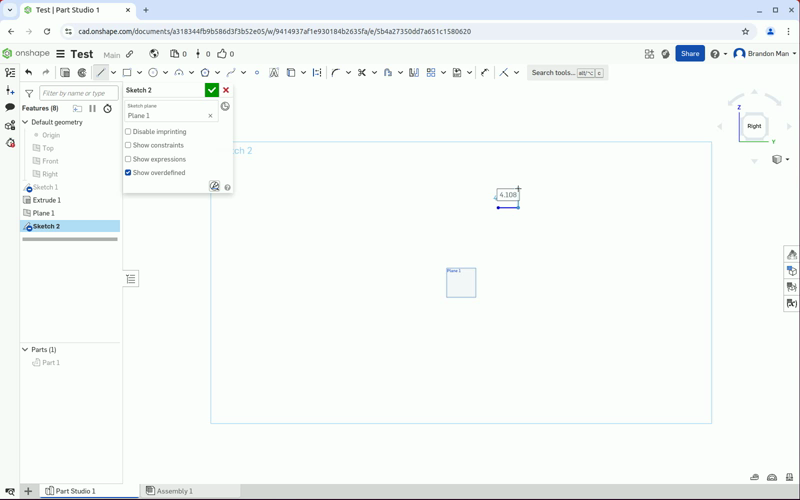
key_up(shift)
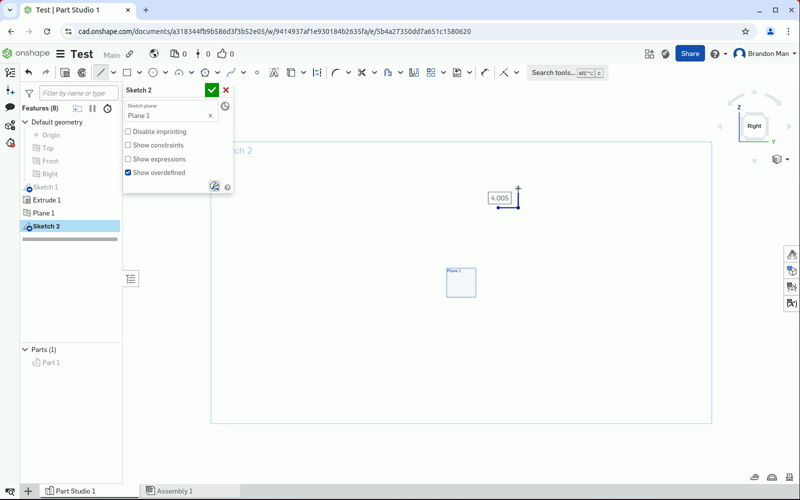
key_down(shift)
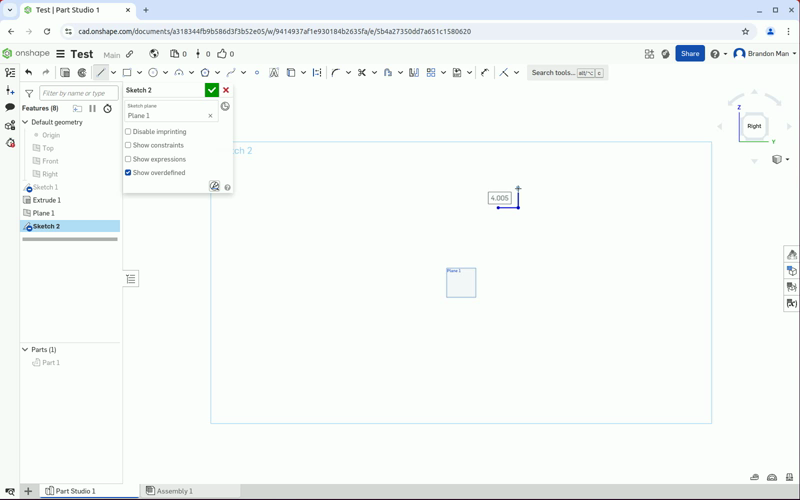
mouse_move(548, 188)
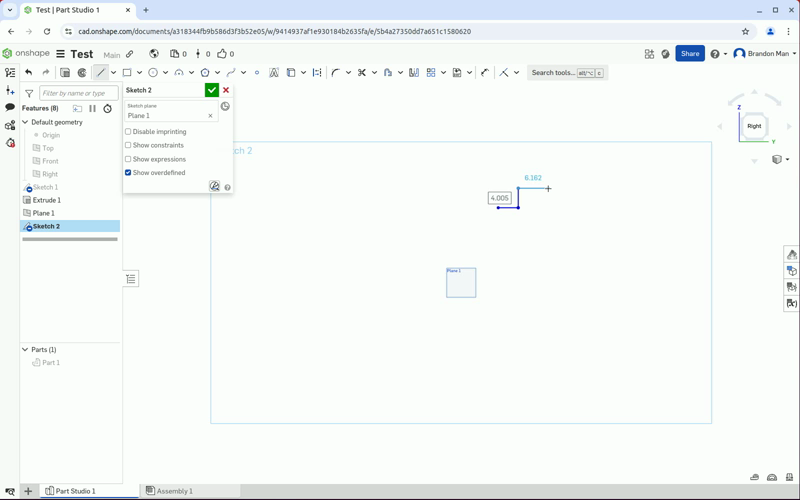
mouse_move(498, 188)
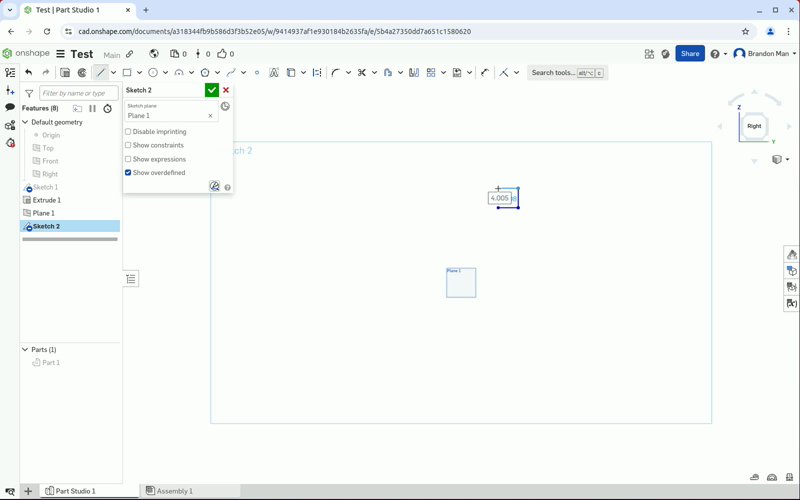
click(498, 188)
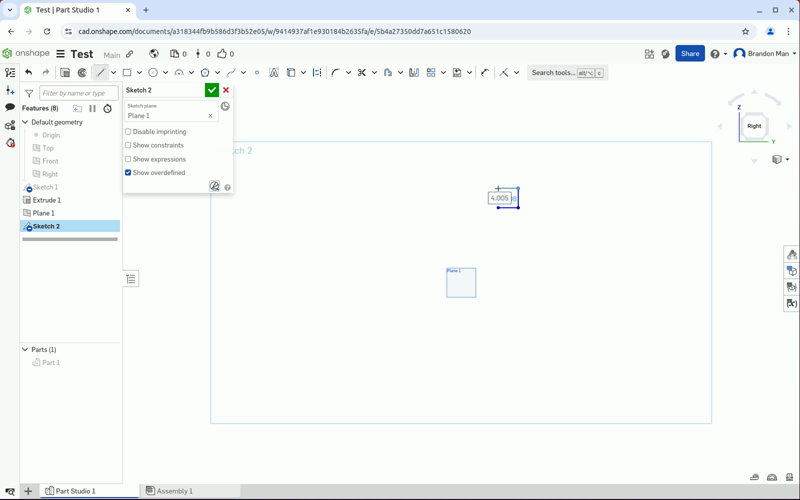
key_up(shift)
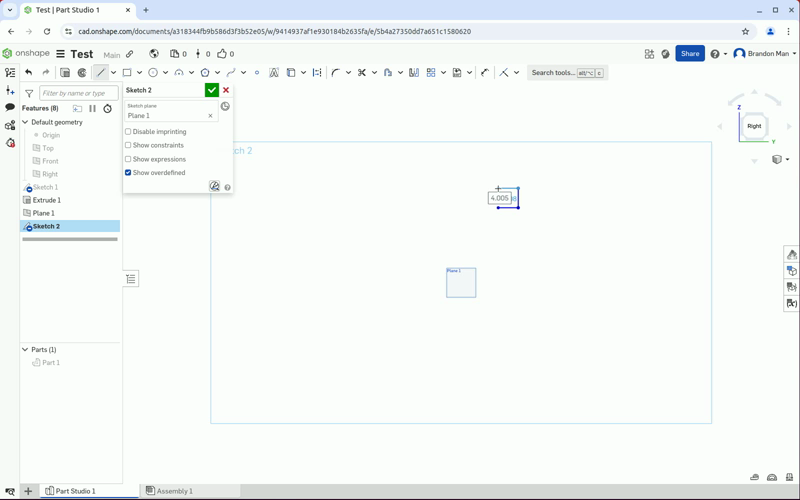
mouse_move(528, 188)
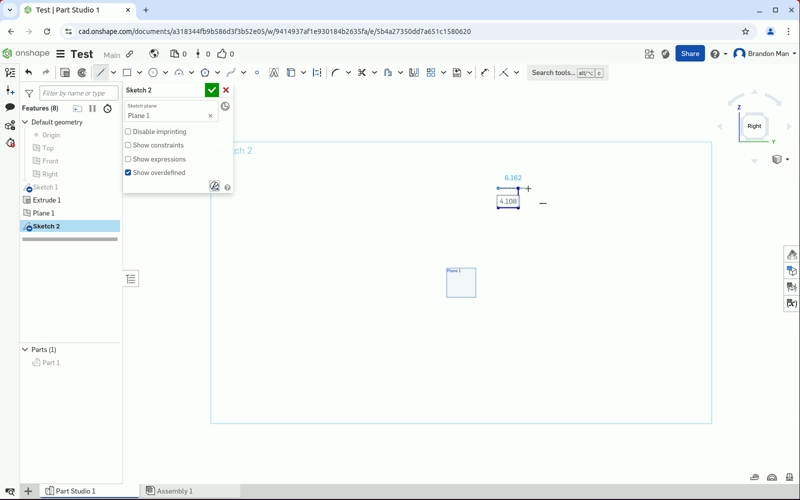
key_down(shift)
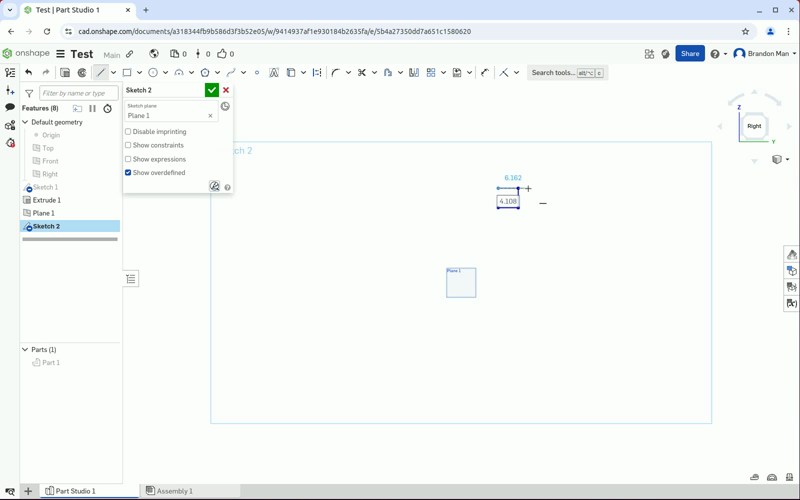
mouse_move(498, 207)
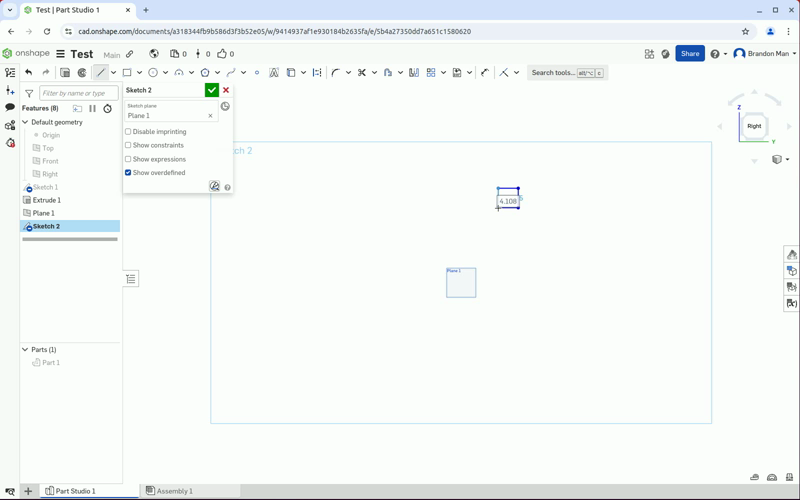
key_up(shift)
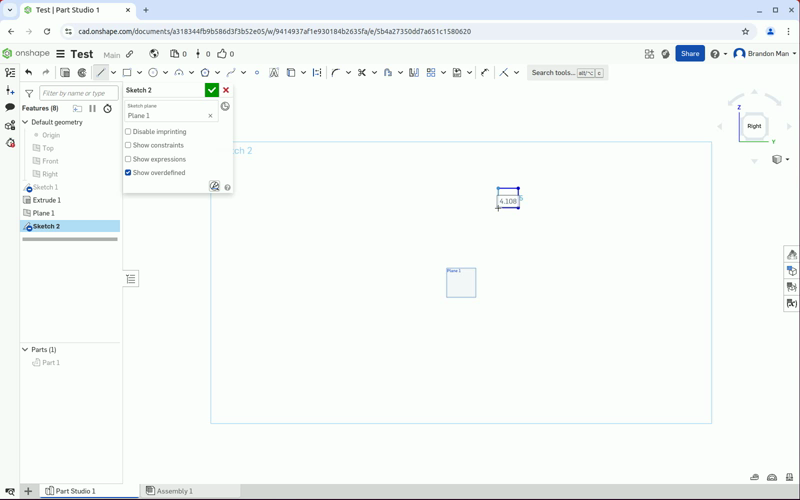
click(498, 207)
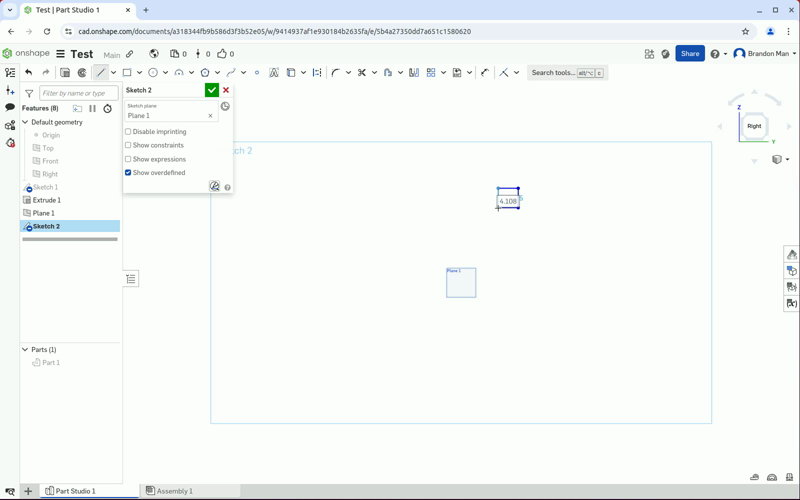
key(esc)
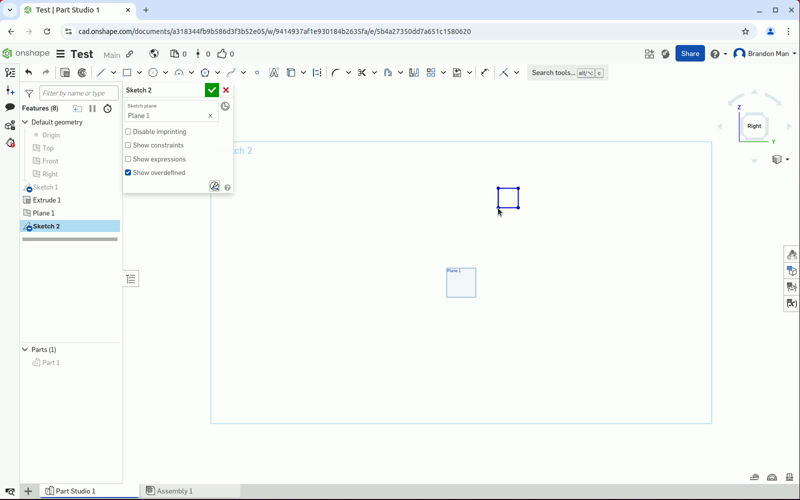
mouse_move(508, 197)
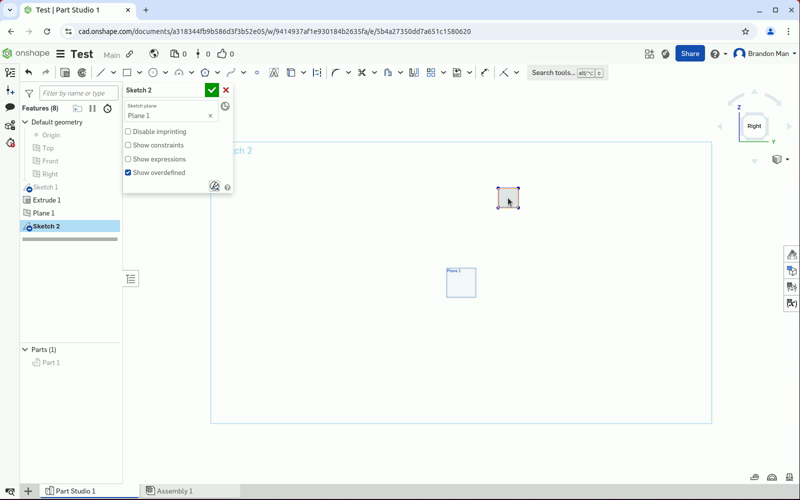
scroll(6)
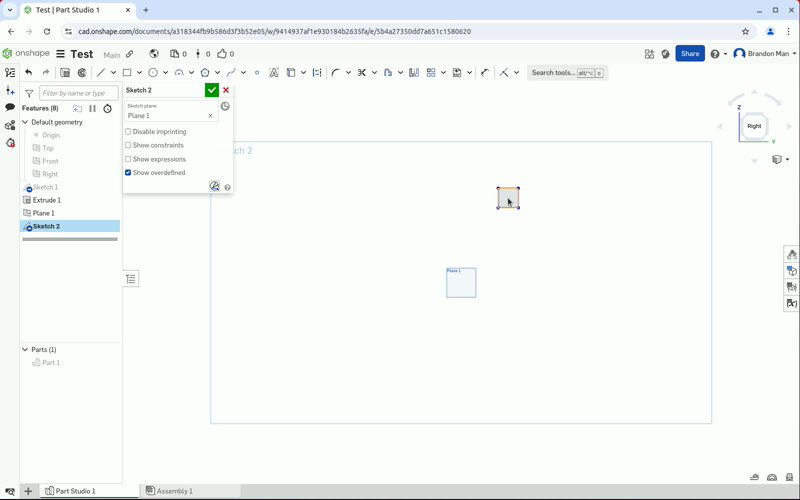
scroll(6)
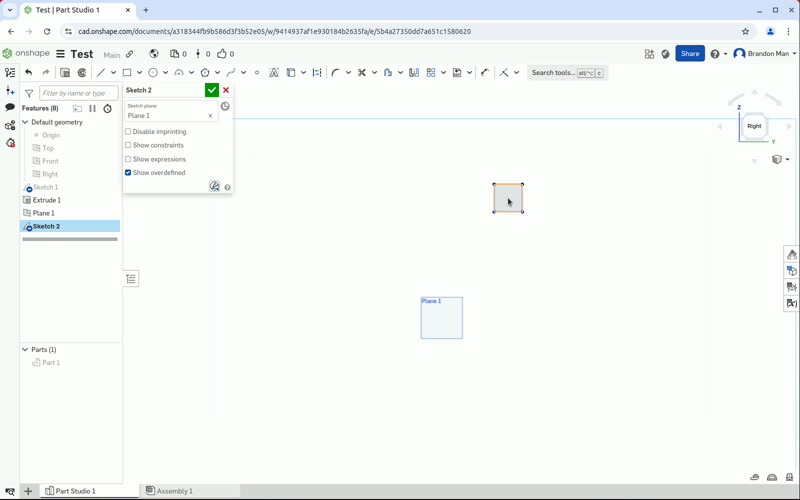
scroll(6)
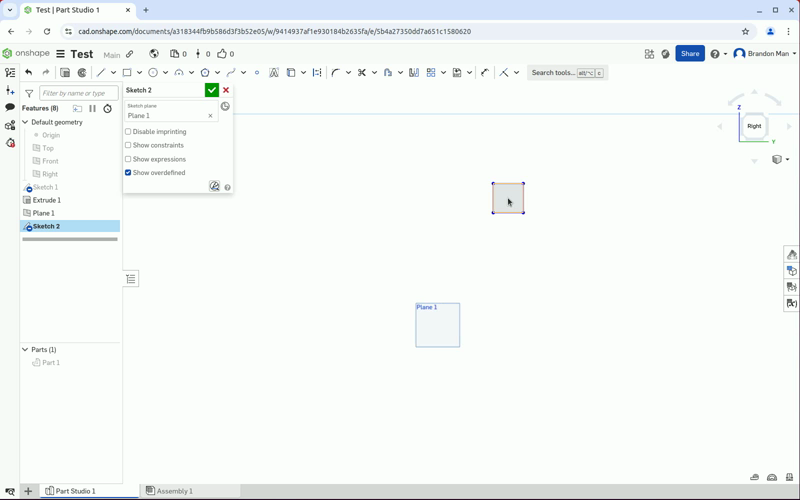
scroll(6)
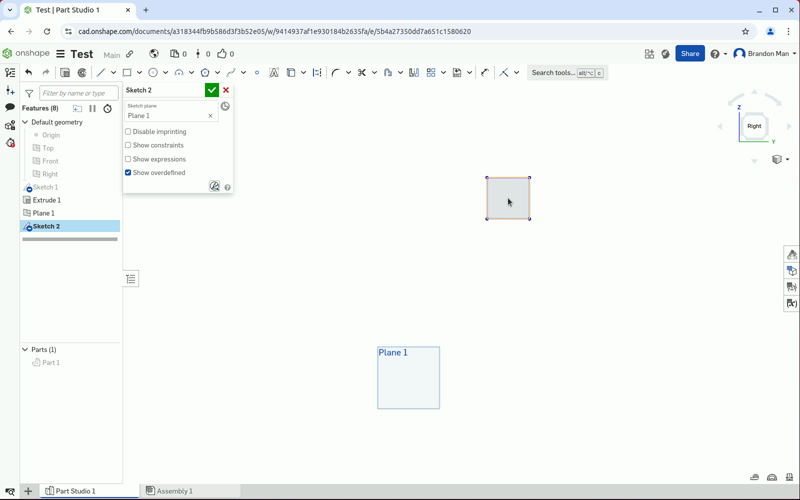
scroll(6)
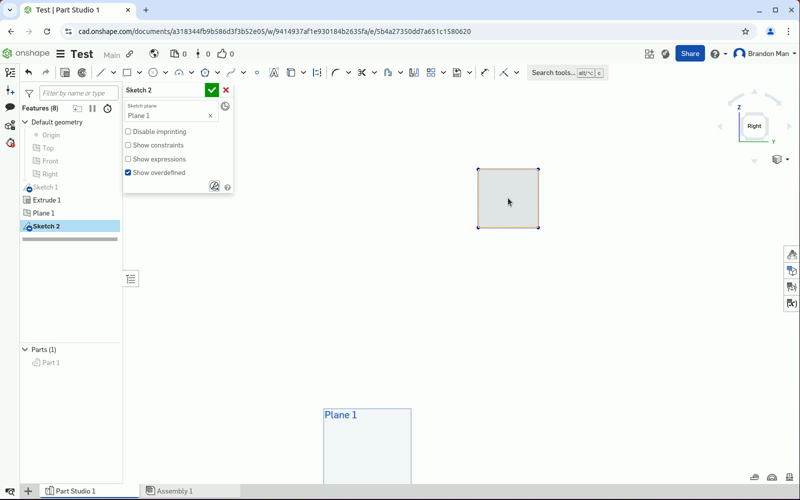
scroll(6)
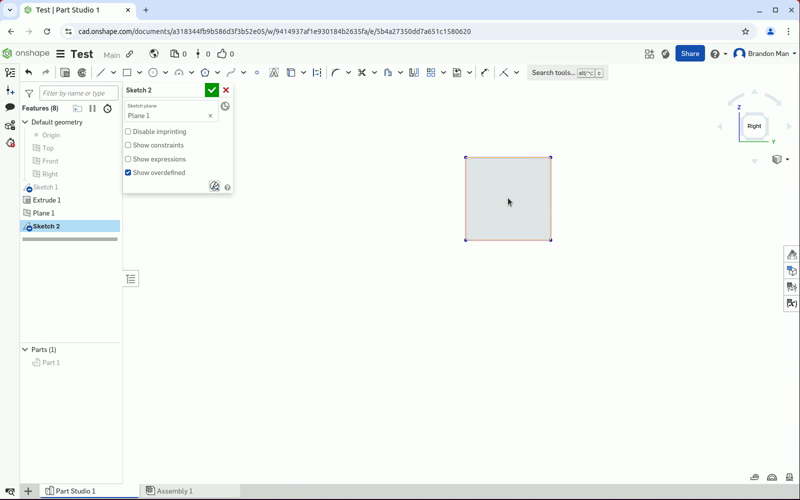
scroll(6)
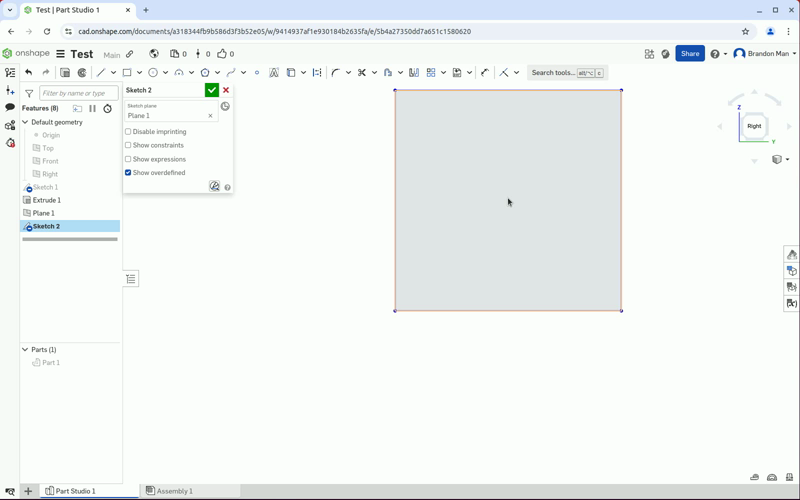
click(508, 197)
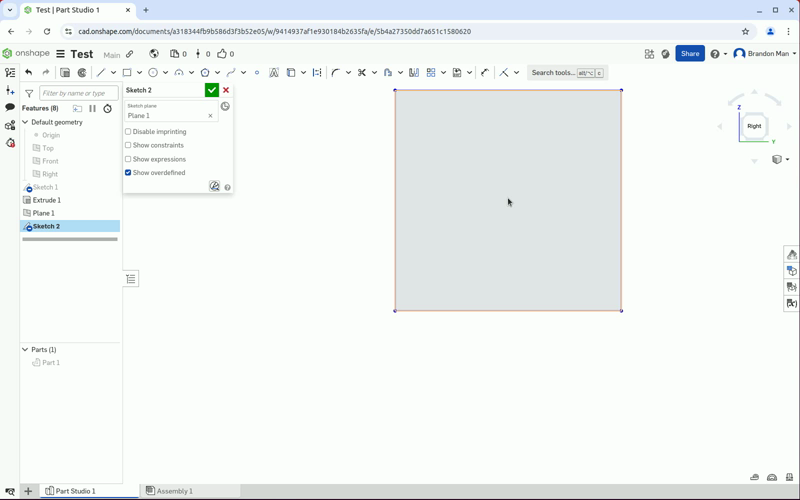
scroll(-6)
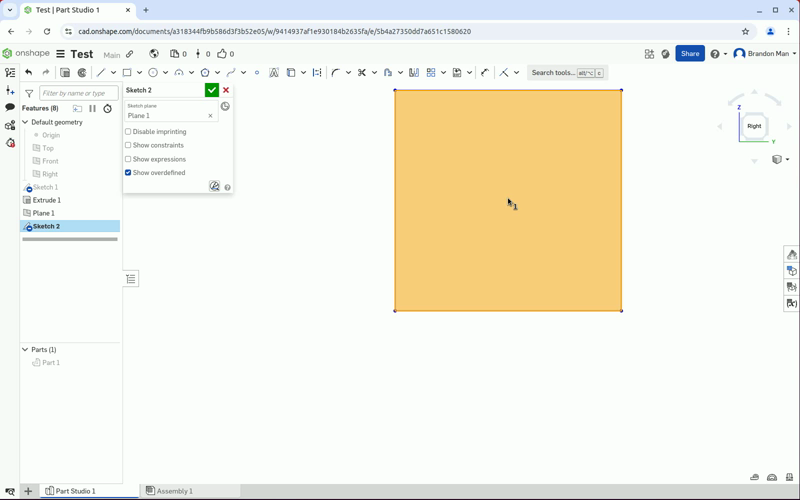
scroll(-6)
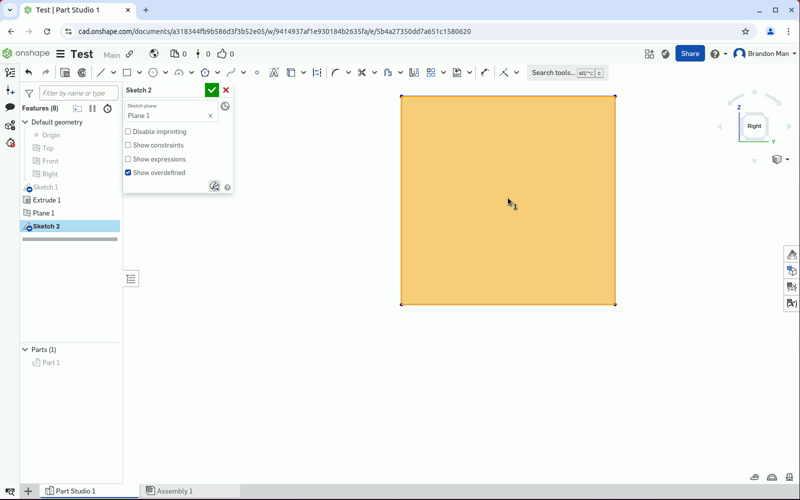
scroll(-6)
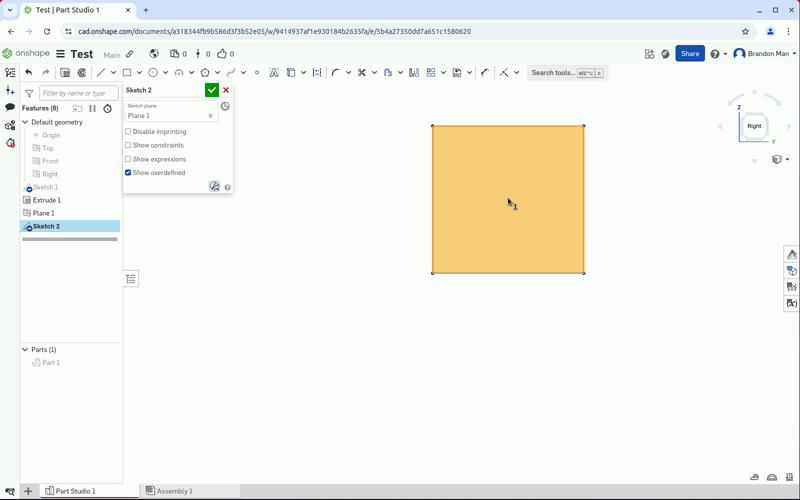
scroll(-6)
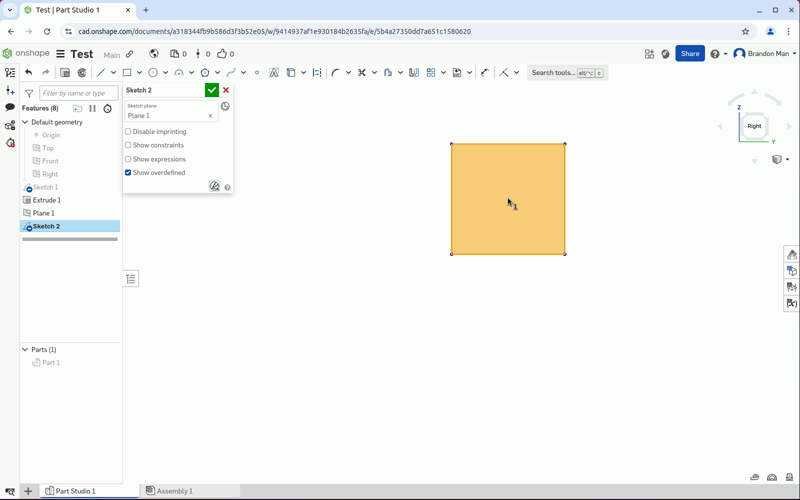
scroll(-6)
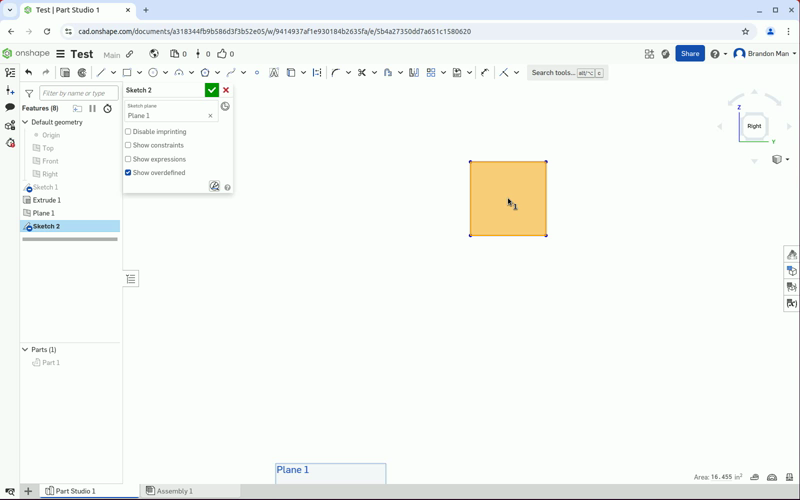
scroll(-6)
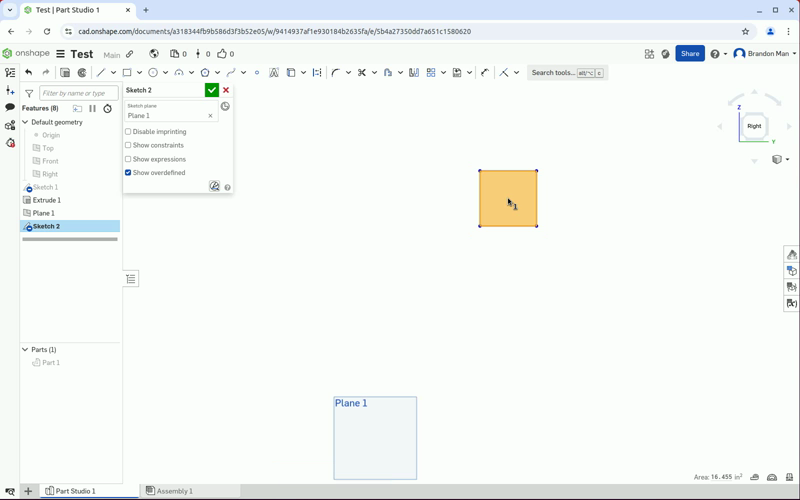
scroll(-6)
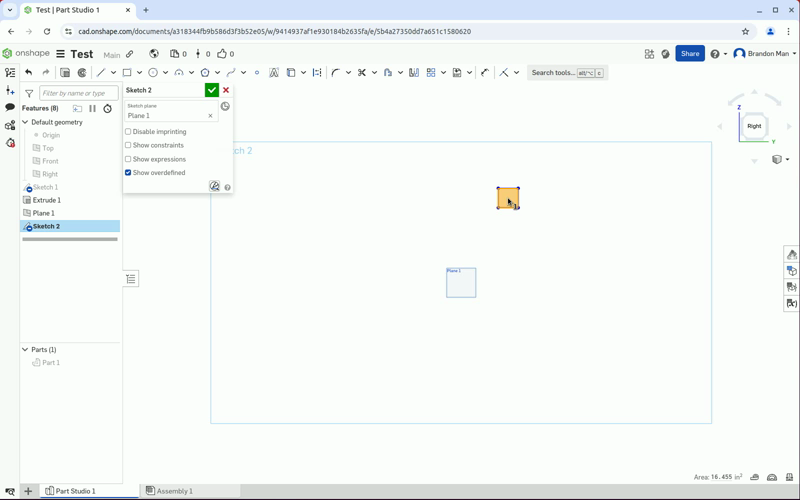
mouse_move(73, 352)
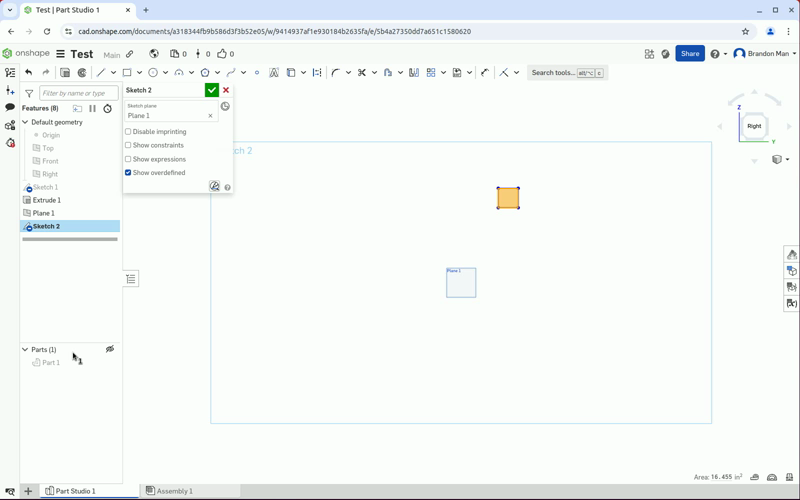
key(shift+y)
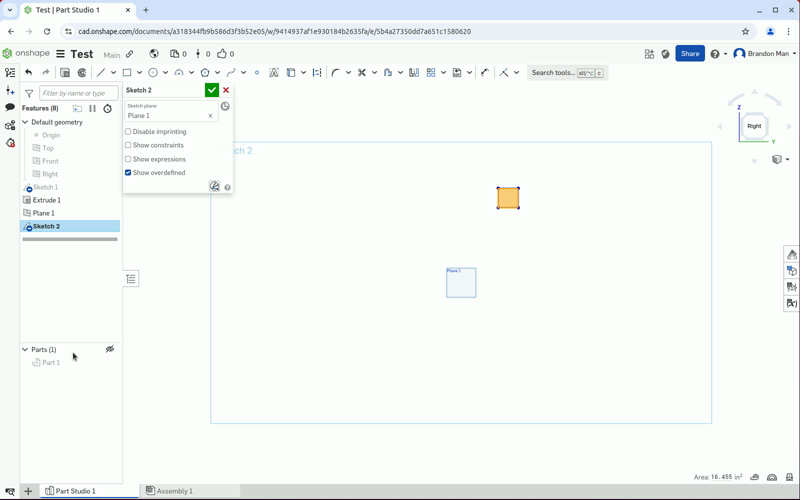
key(shift+e)
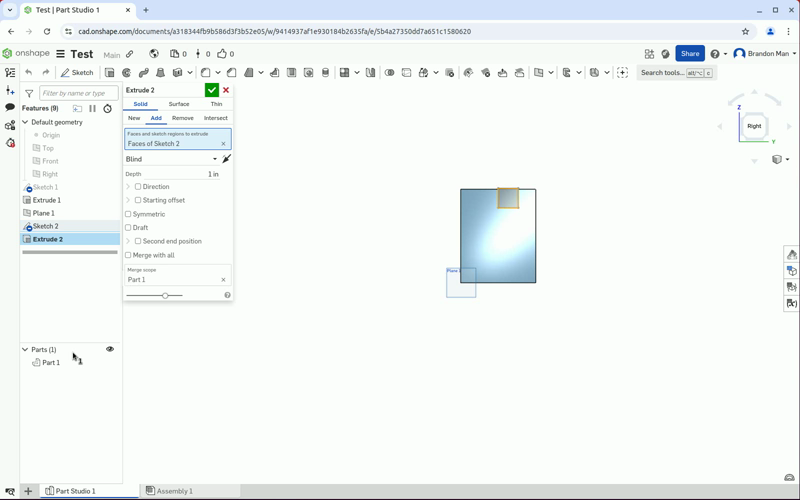
mouse_move(143, 106)
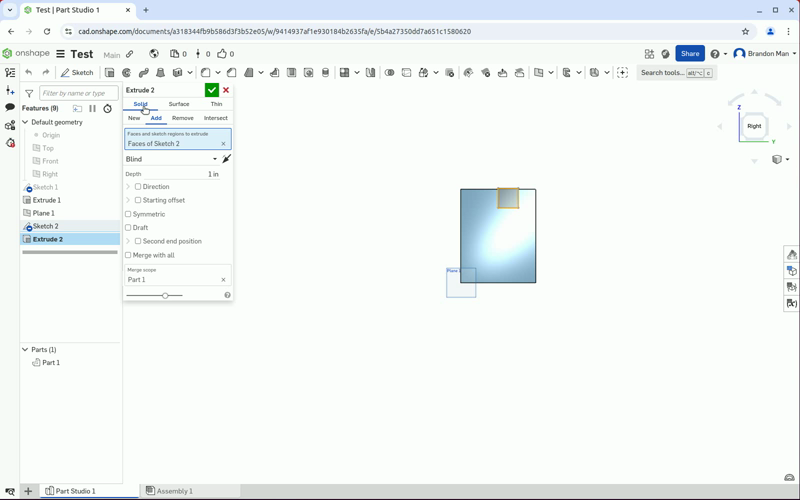
click(143, 106)
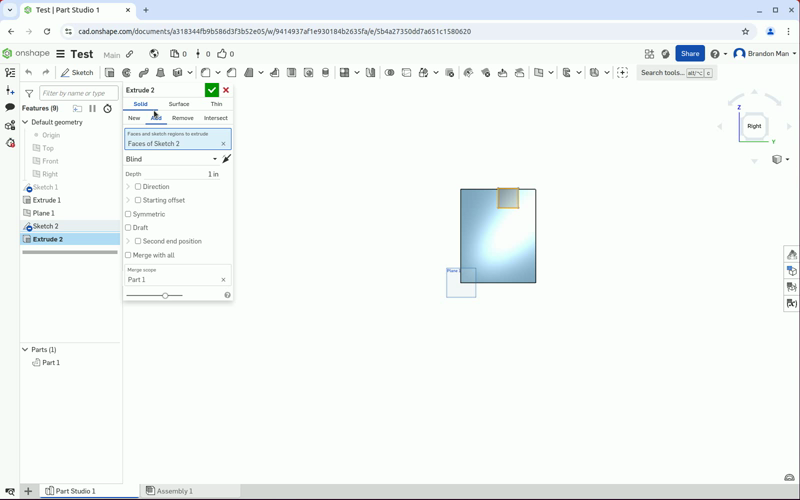
mouse_move(186, 120)
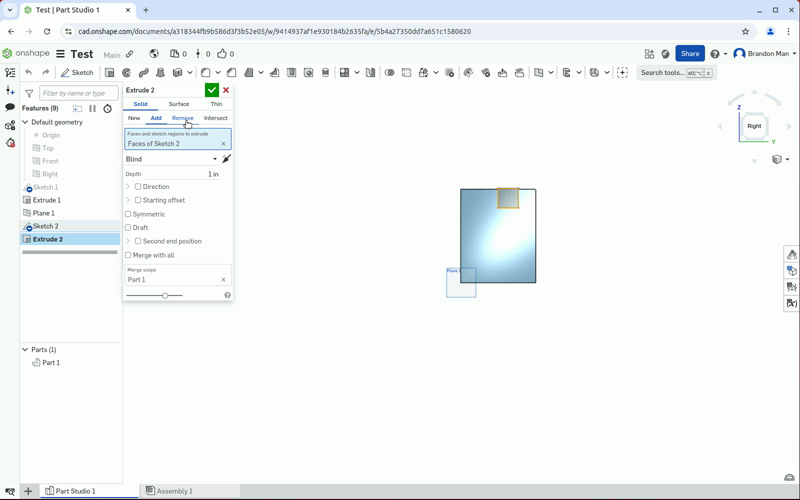
click(186, 120)
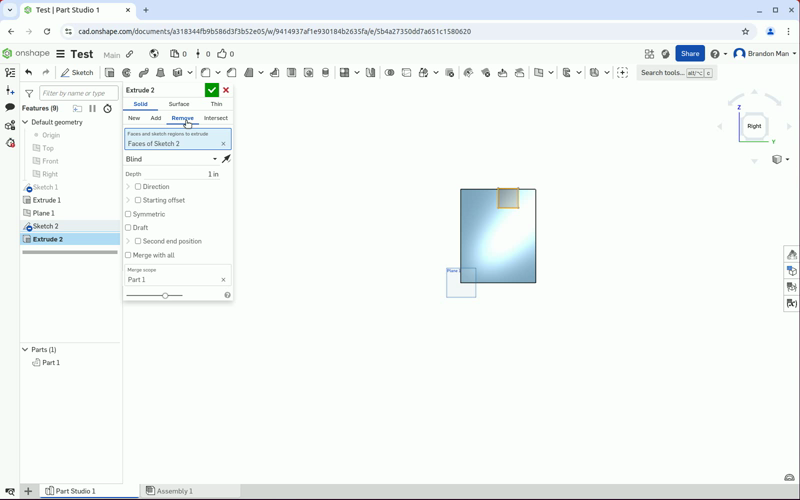
key(tab, 4)
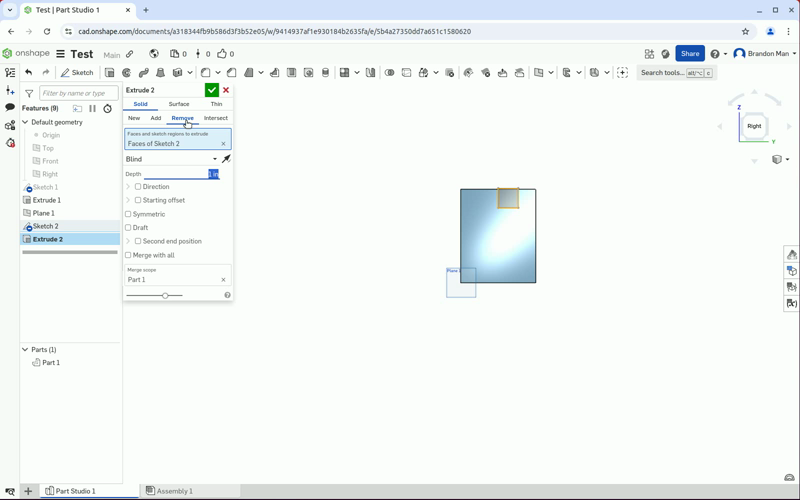
text(23.108)
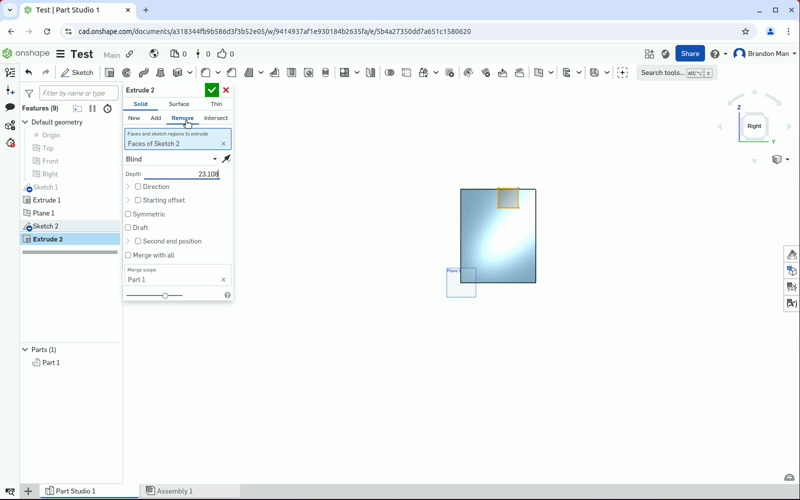
key(tab, 6)
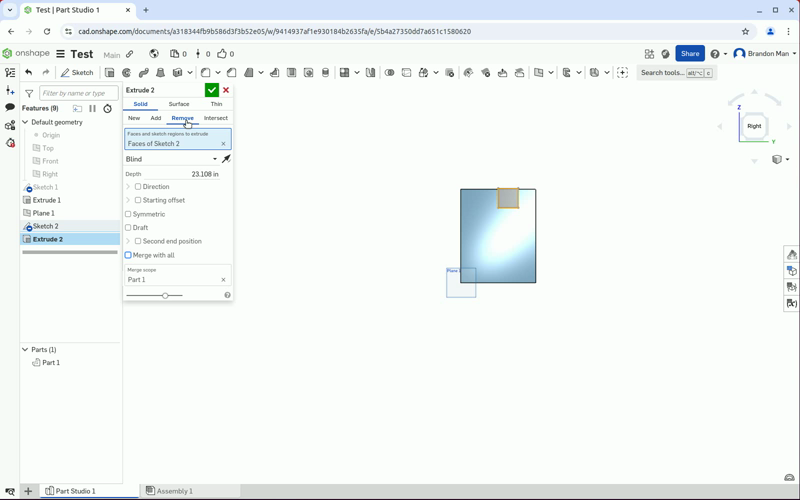
key(space)
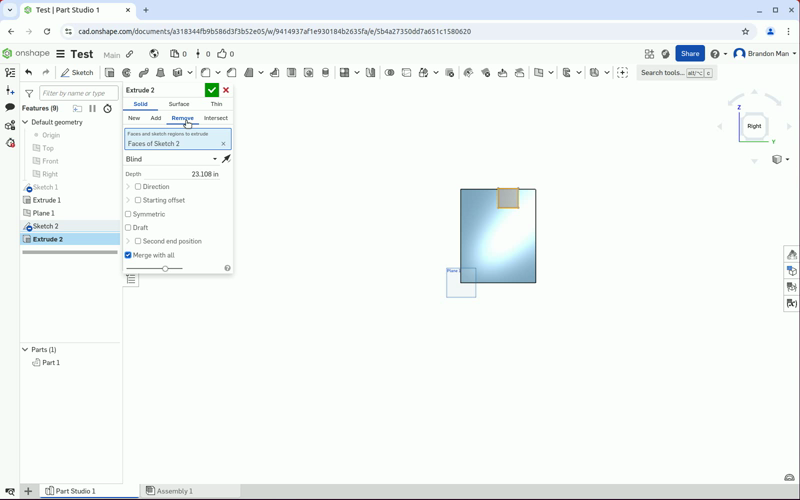
key(enter)
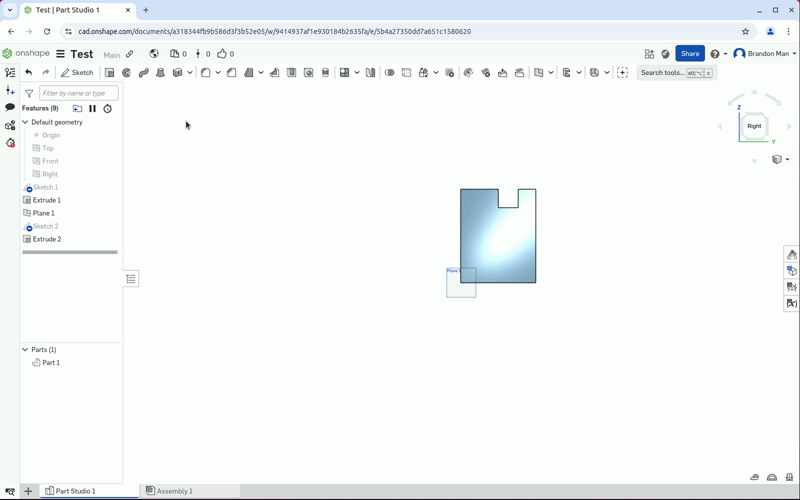
key(shift+h)
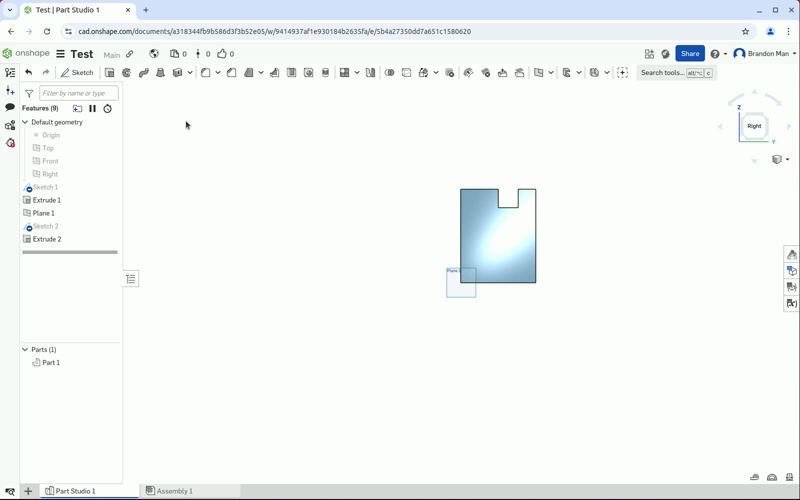
key(shift+h)
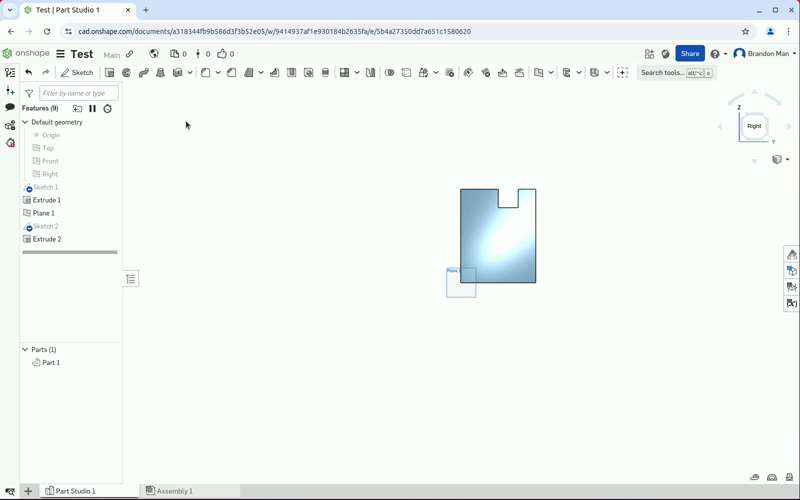
mouse_move(73, 189)
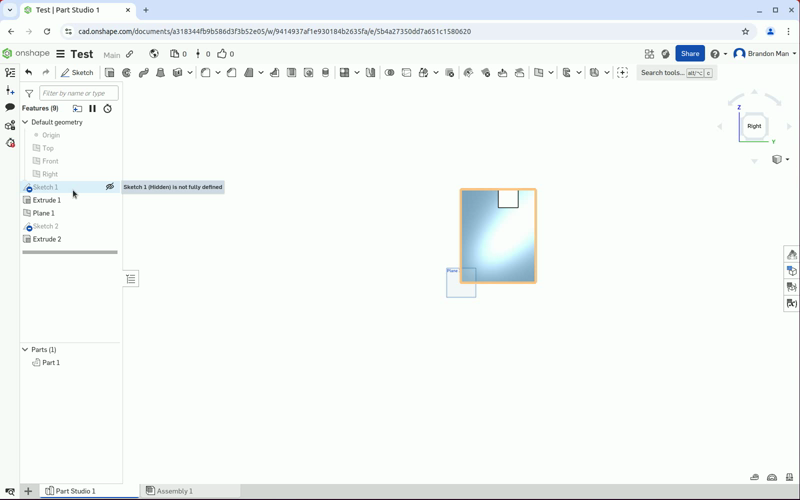
click(73, 189)
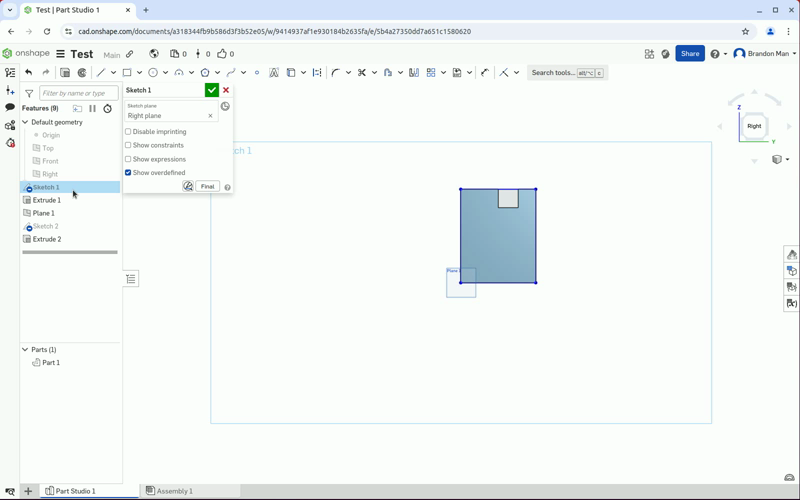
mouse_move(229, 92)
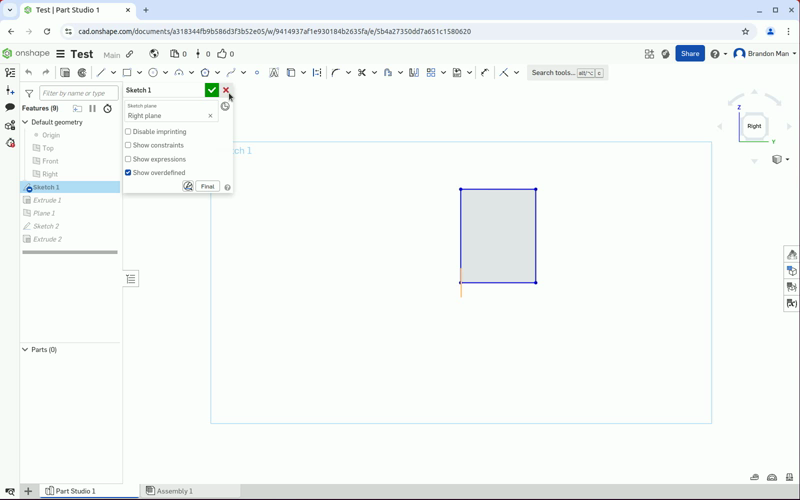
click(229, 92)
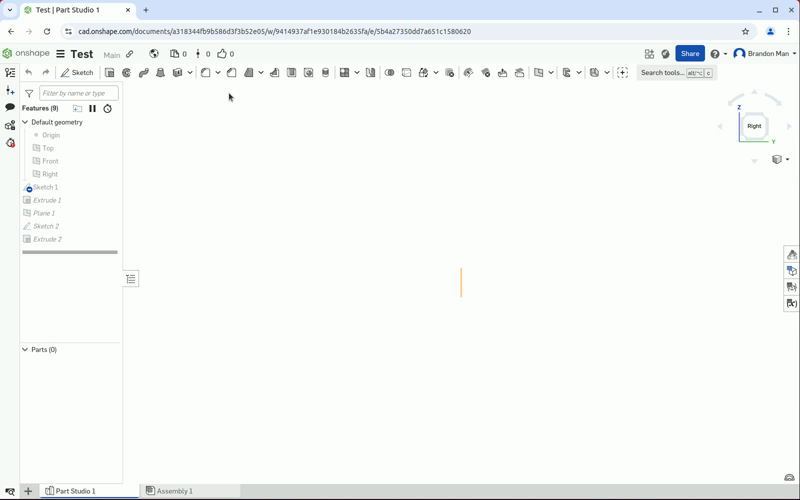
key(shift+s)
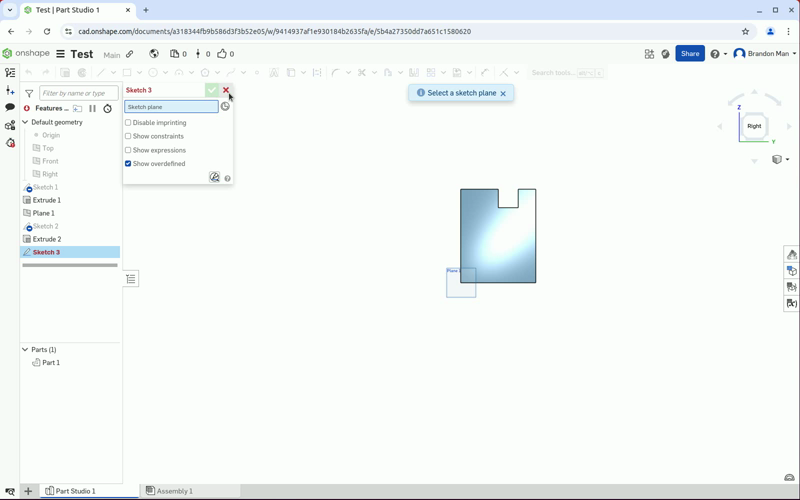
mouse_move(73, 215)
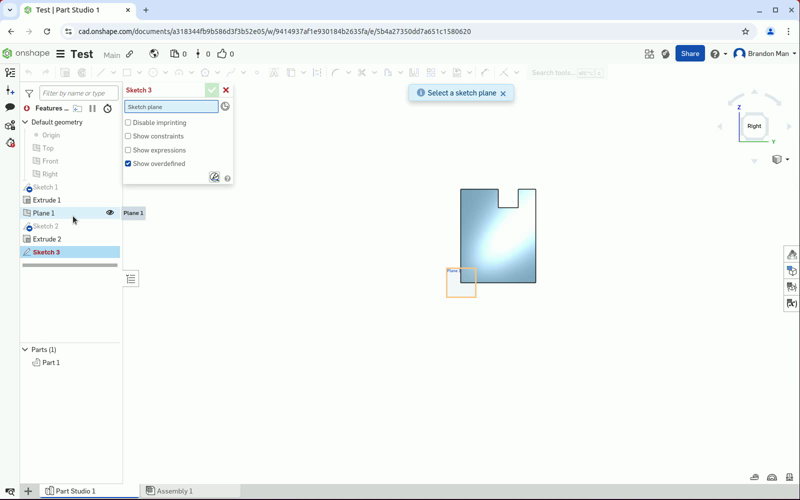
click(73, 215)
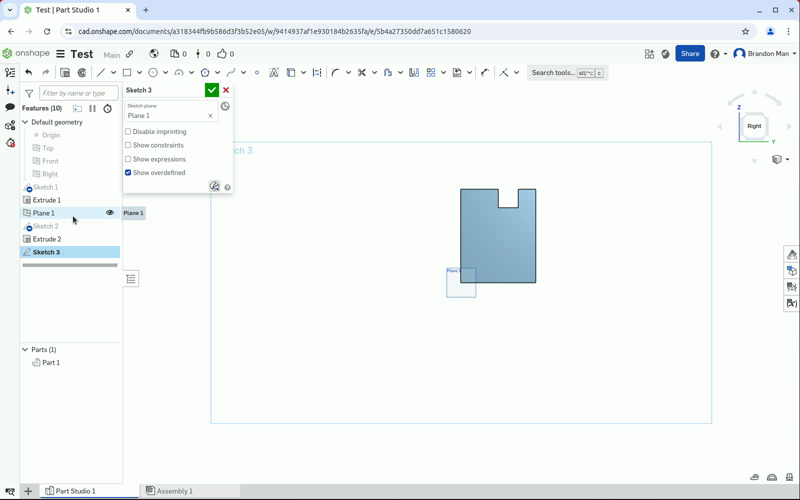
mouse_move(73, 352)
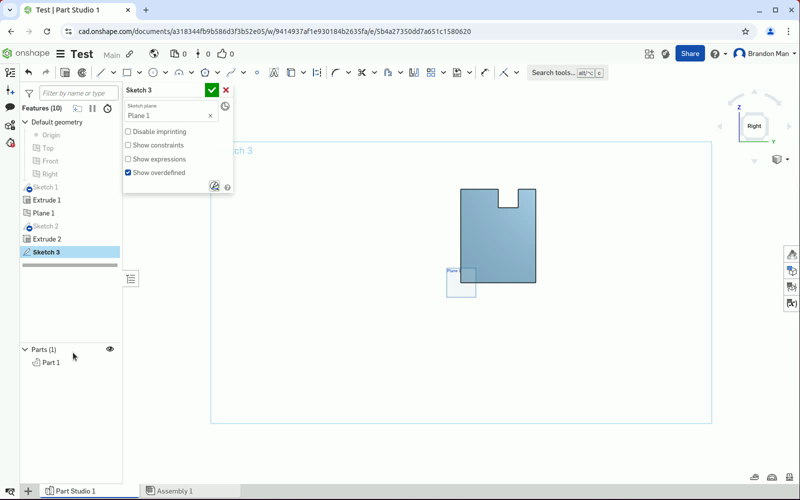
key(y)
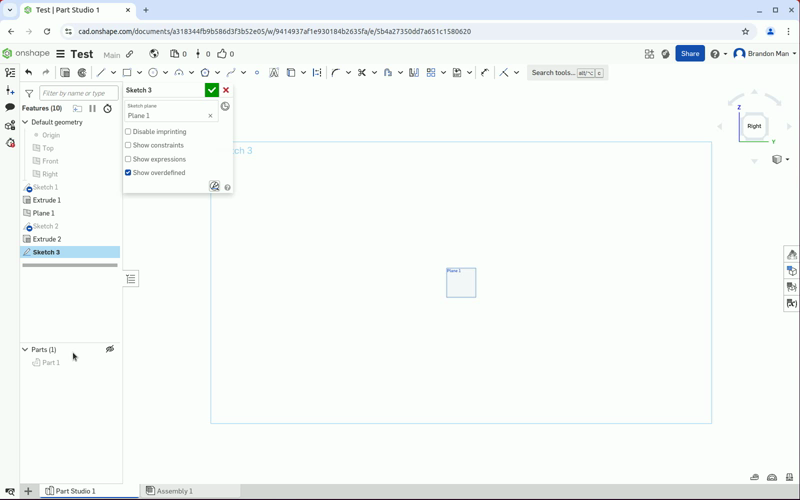
key(l)
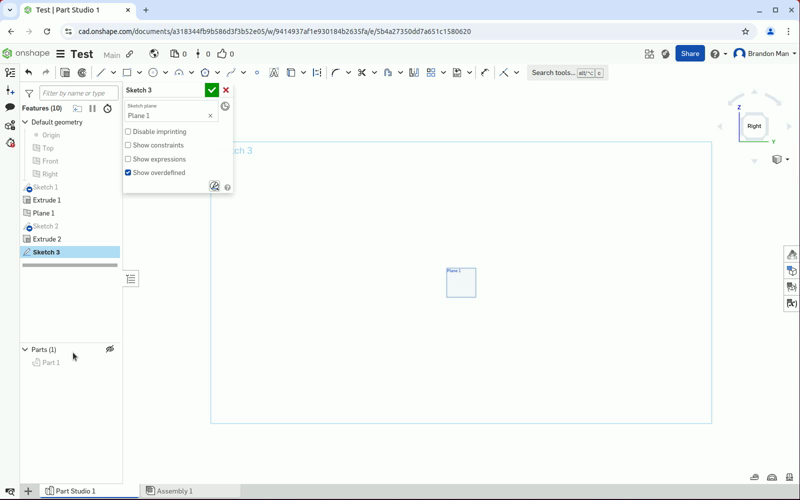
key_down(shift)
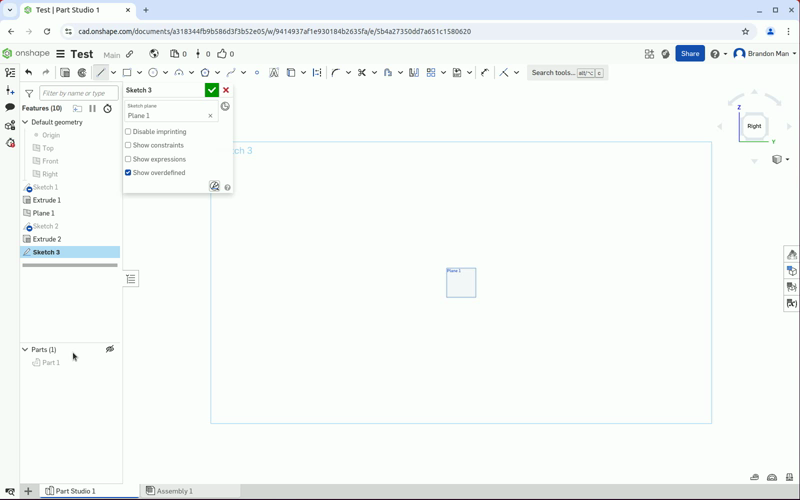
mouse_move(480, 207)
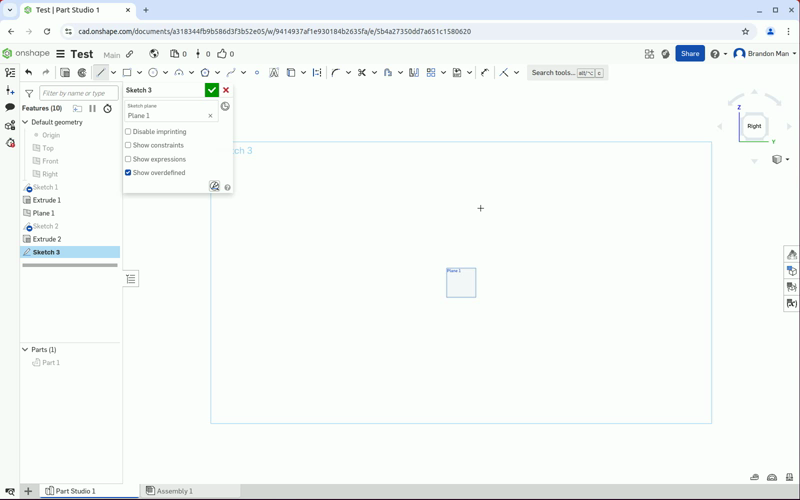
click(480, 207)
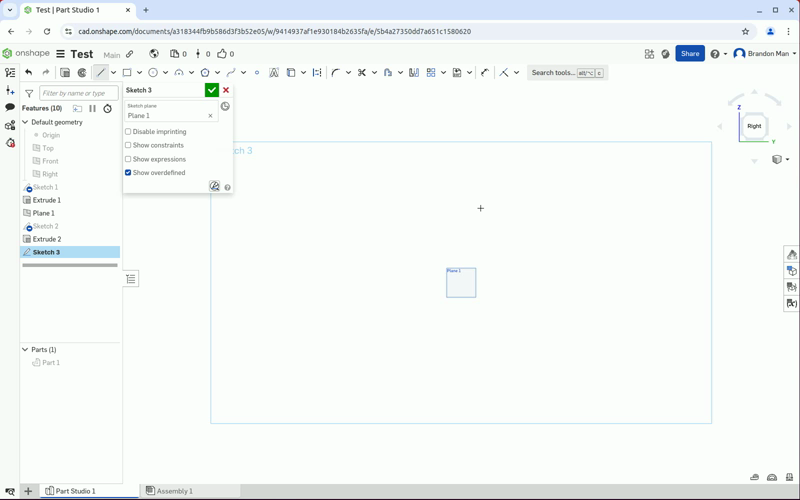
key_up(shift)
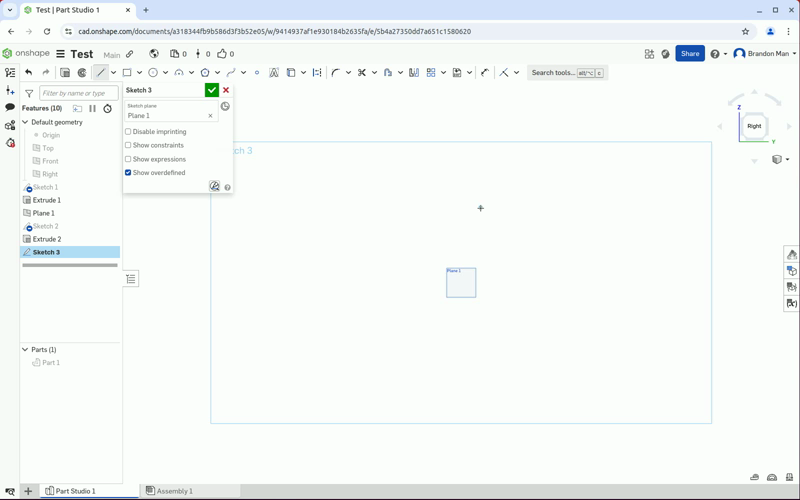
key_down(shift)
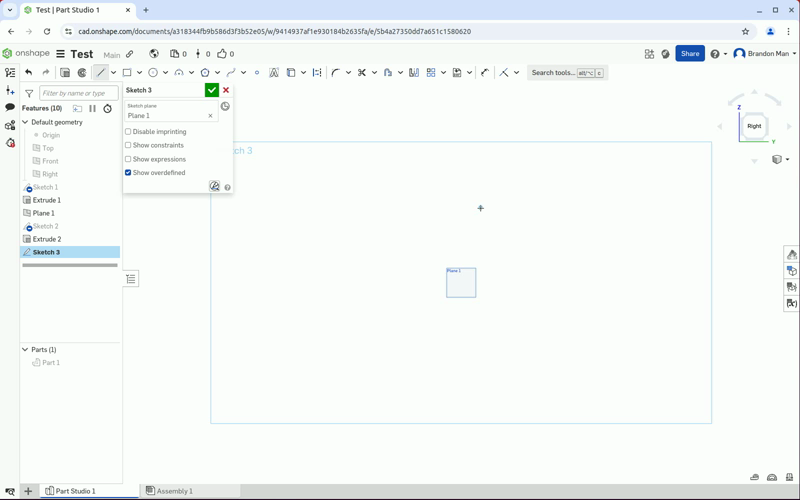
mouse_move(510, 207)
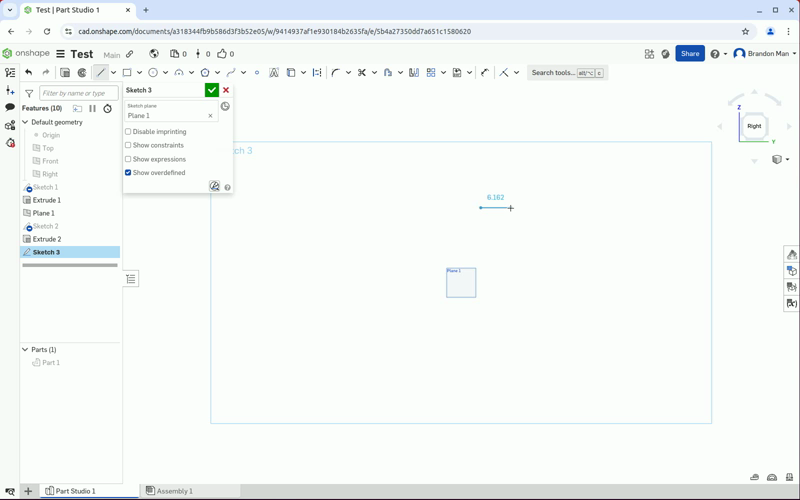
mouse_move(499, 207)
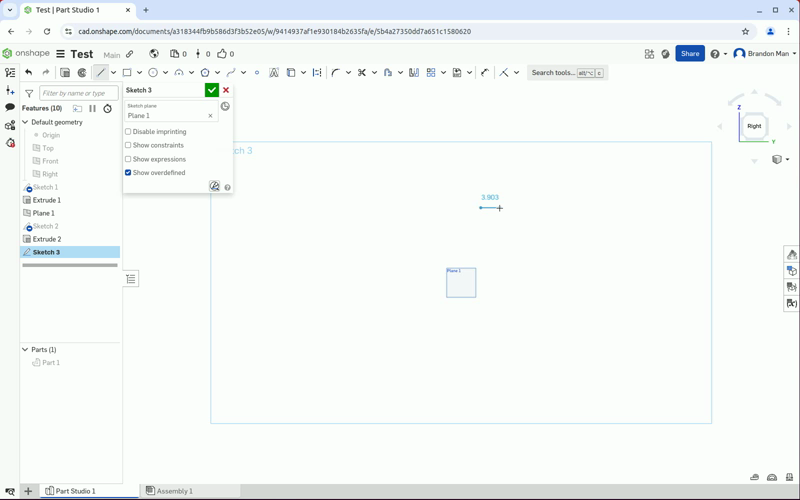
click(499, 207)
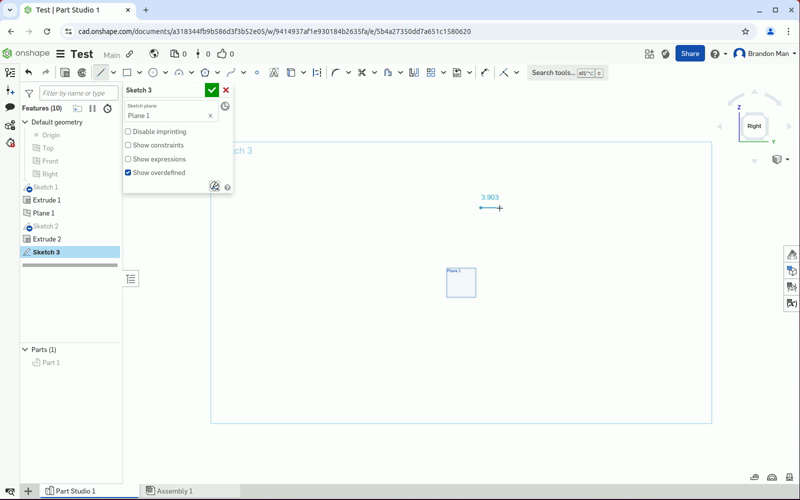
key_up(shift)
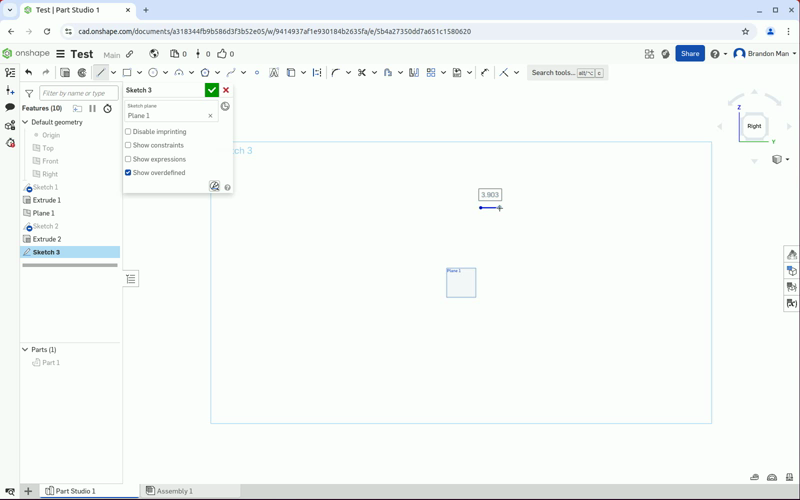
key_down(shift)
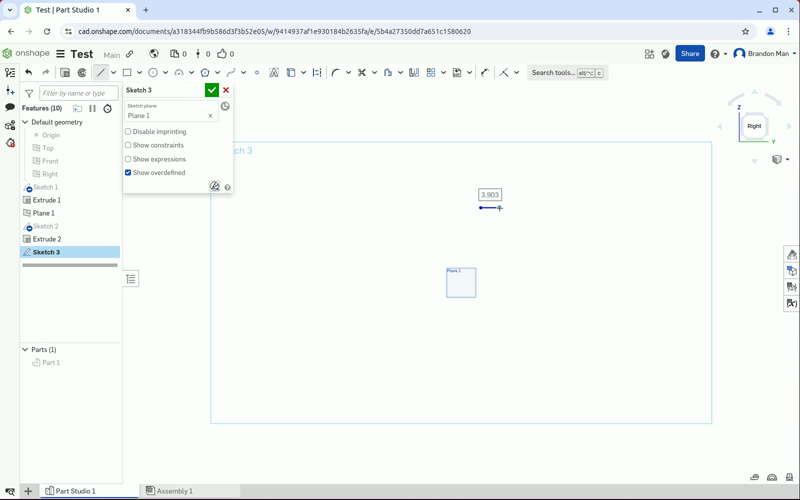
mouse_move(529, 207)
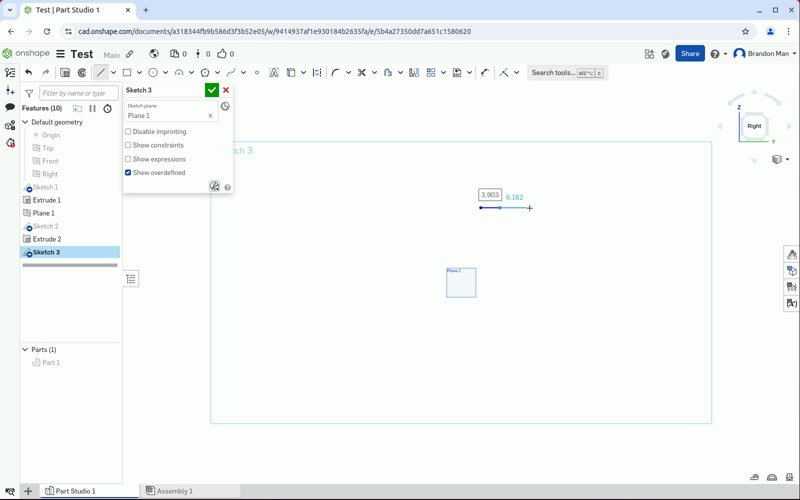
mouse_move(499, 188)
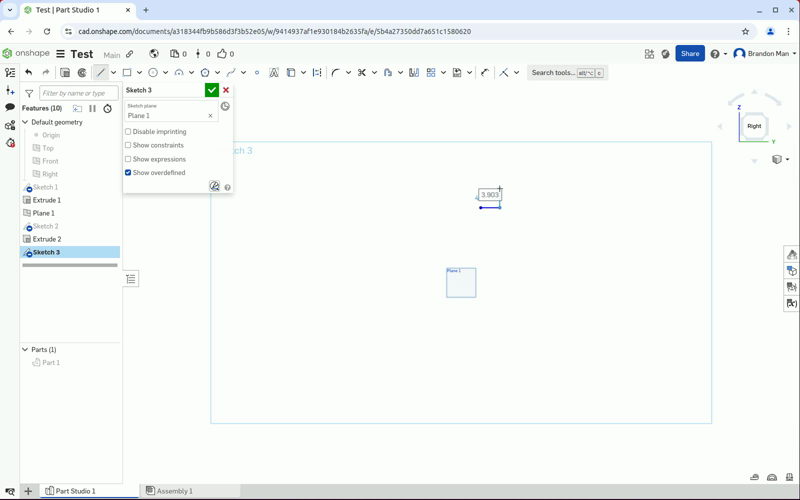
click(499, 188)
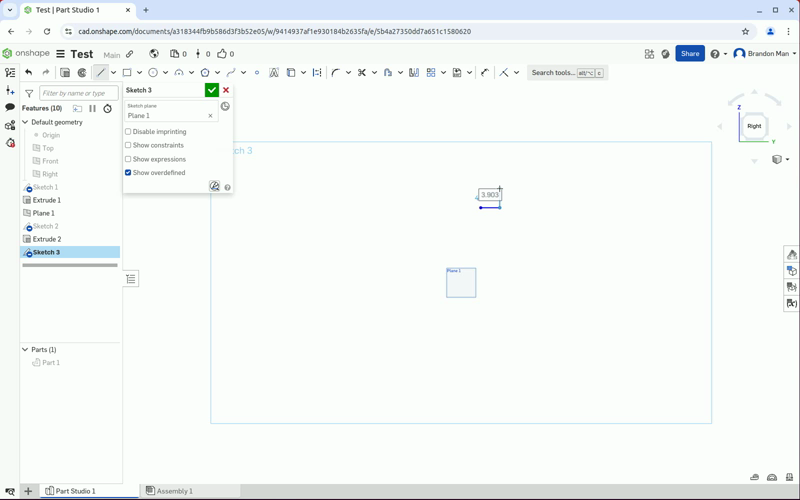
key_up(shift)
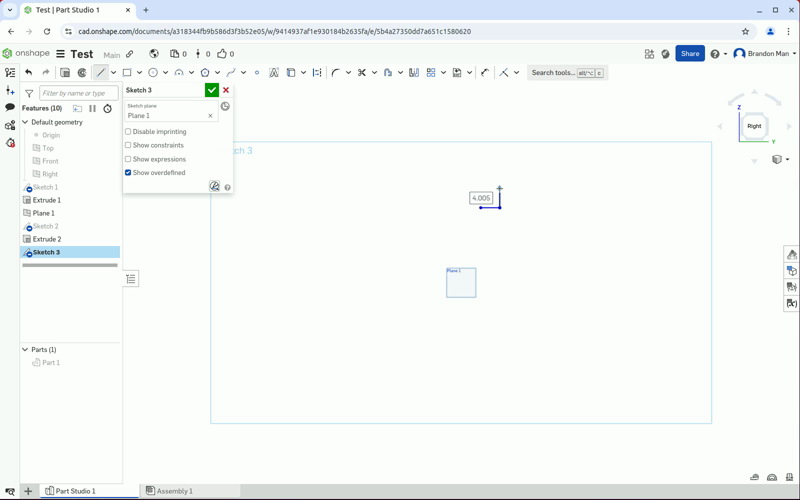
key_down(shift)
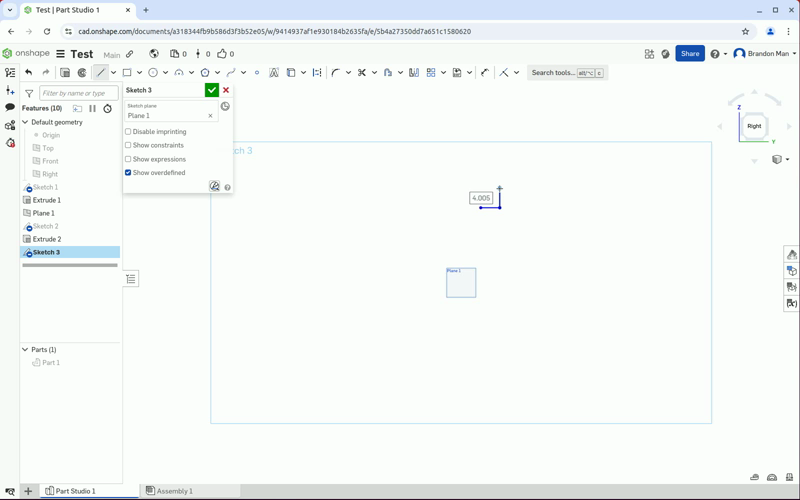
mouse_move(529, 188)
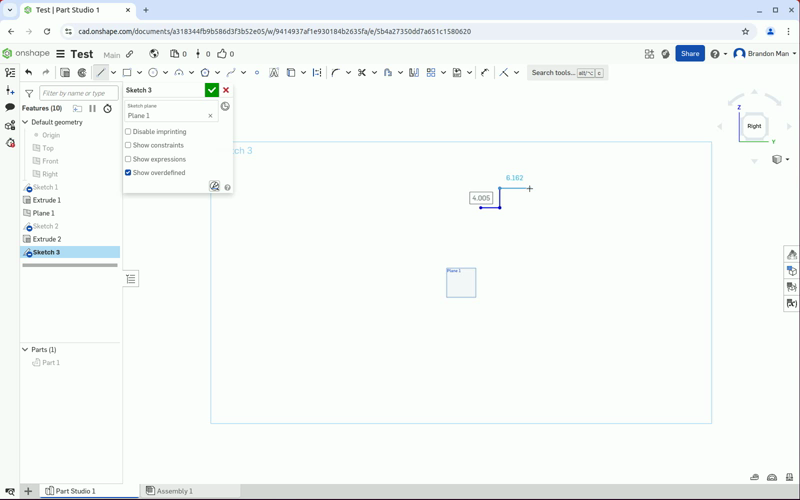
mouse_move(480, 188)
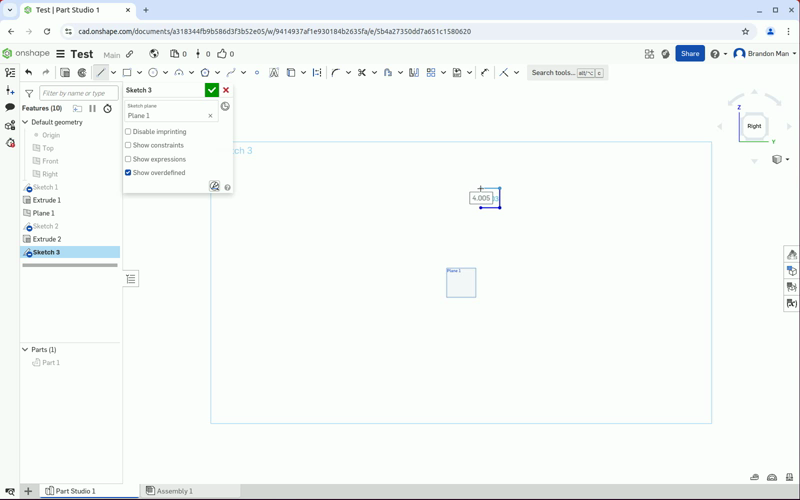
click(480, 188)
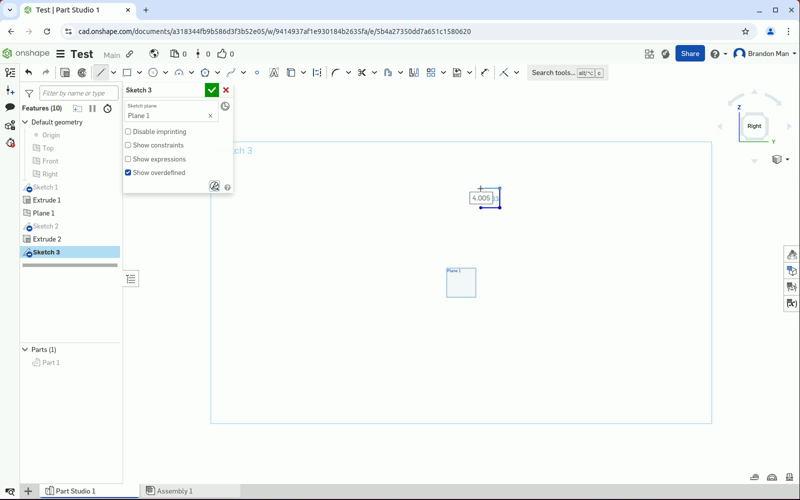
key_up(shift)
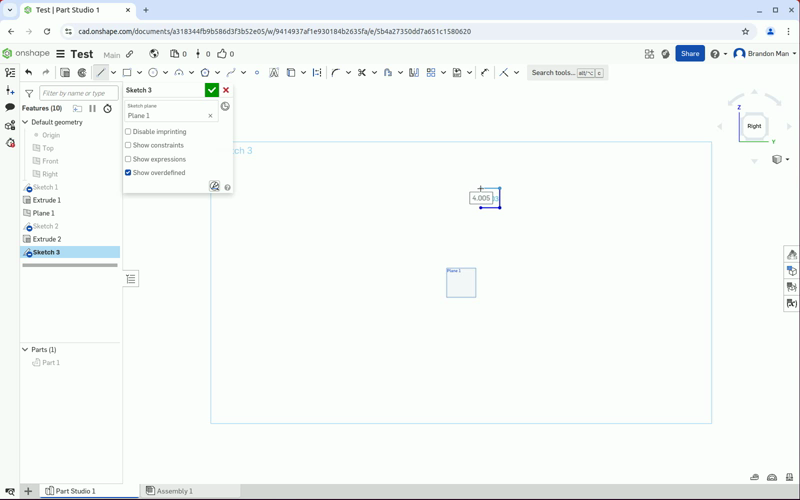
mouse_move(510, 188)
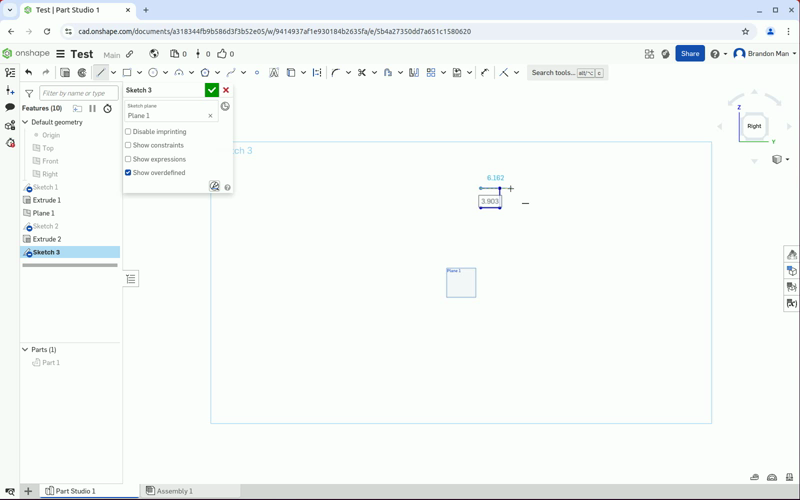
key_down(shift)
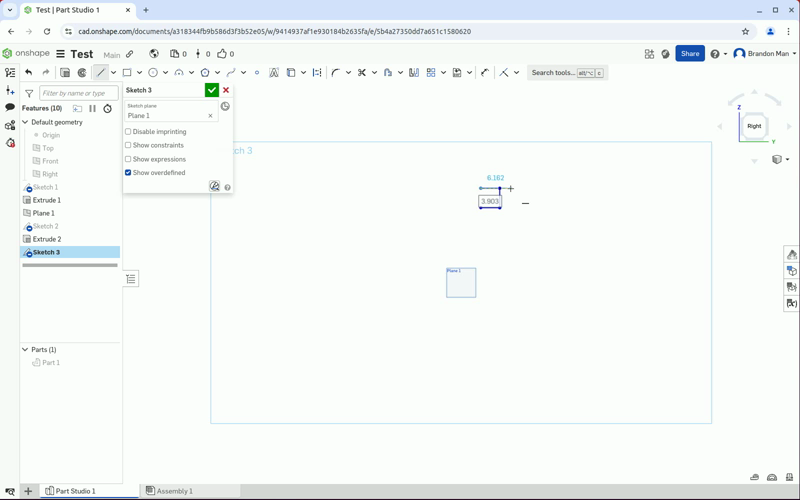
mouse_move(480, 207)
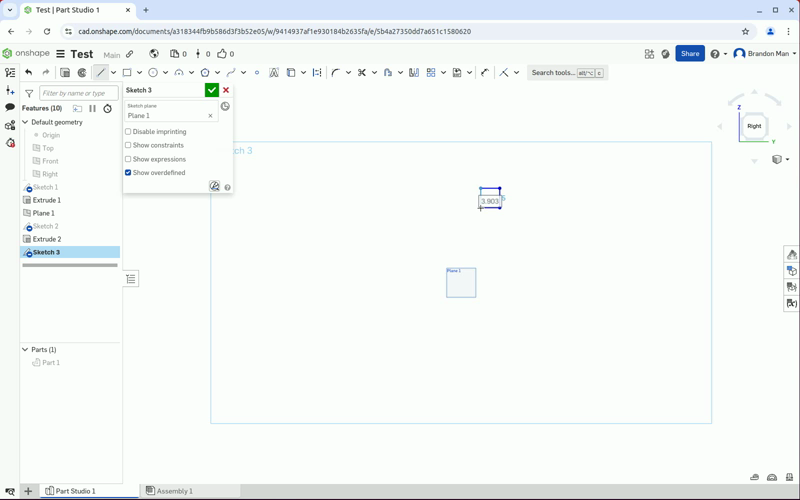
key_up(shift)
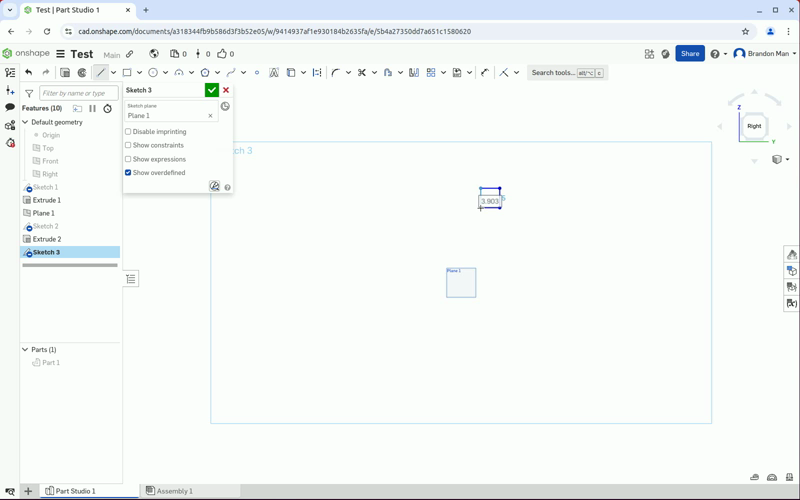
click(480, 207)
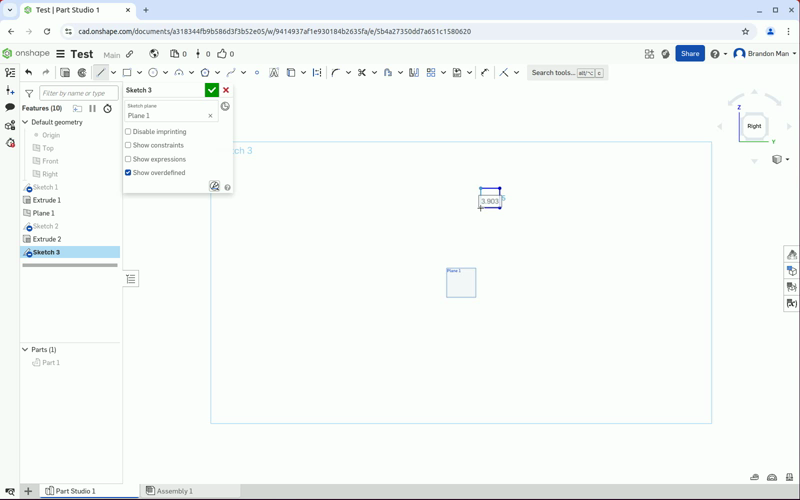
key(esc)
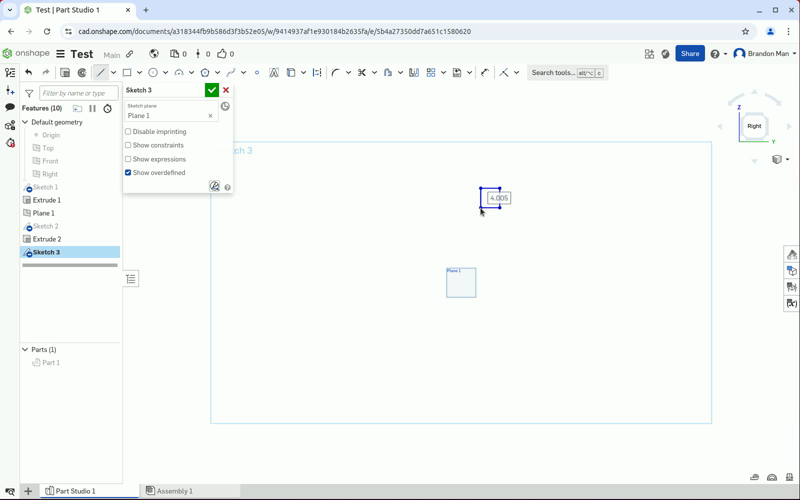
mouse_move(497, 198)
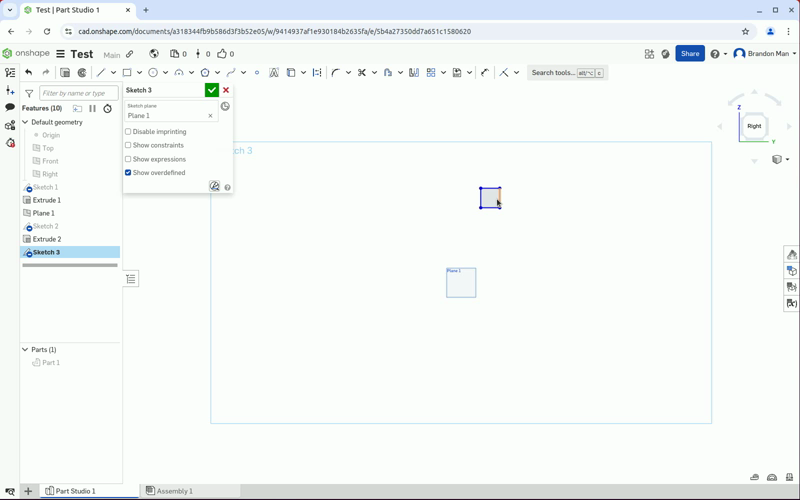
scroll(6)
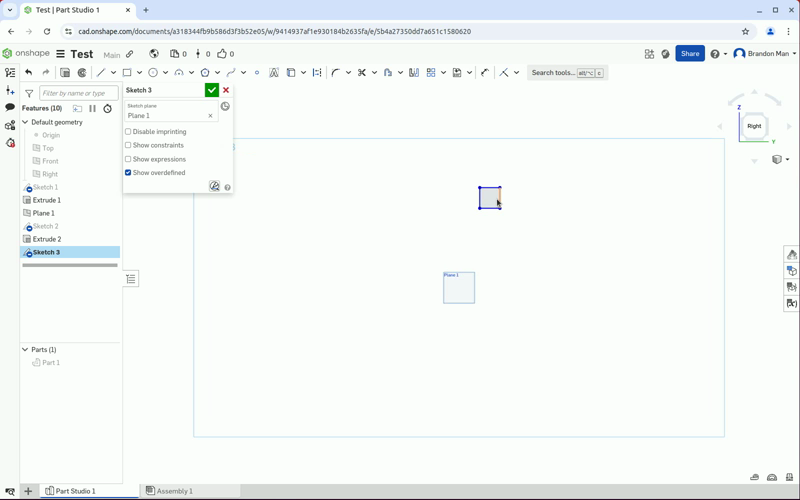
scroll(6)
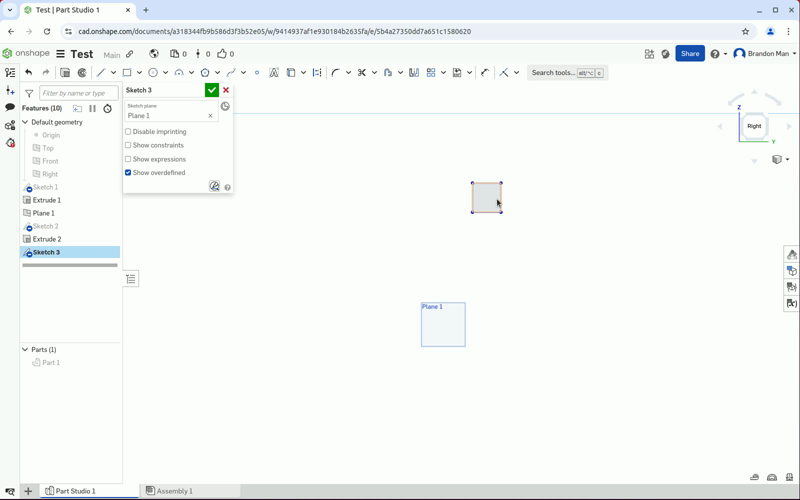
scroll(6)
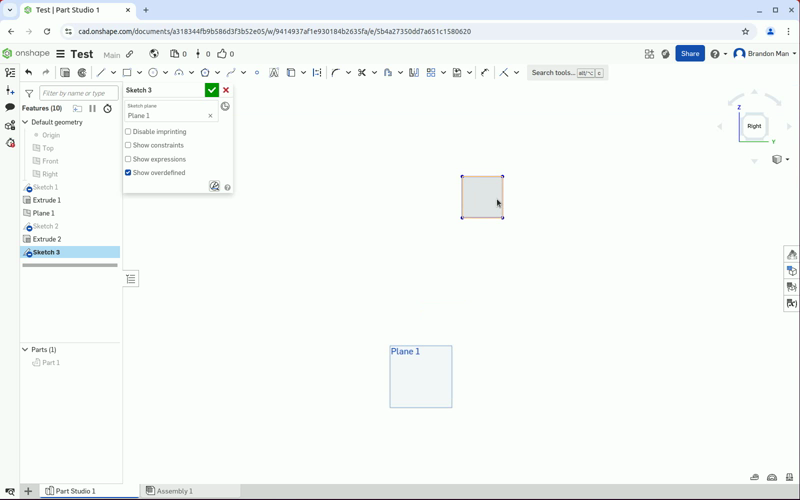
scroll(6)
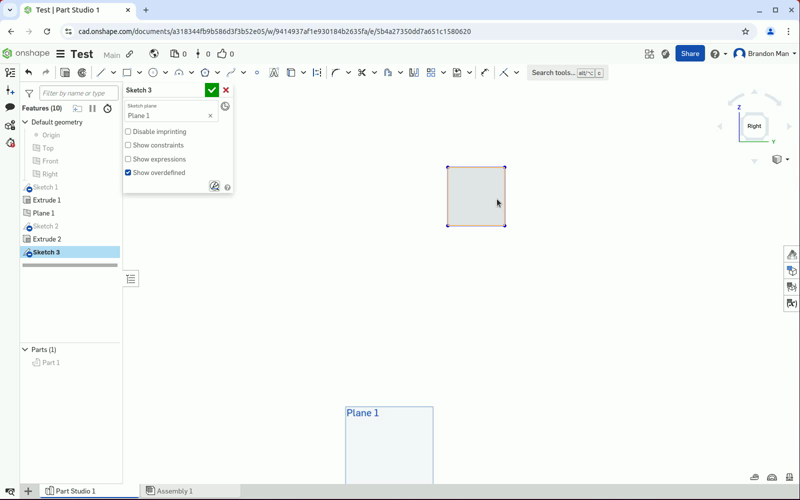
scroll(6)
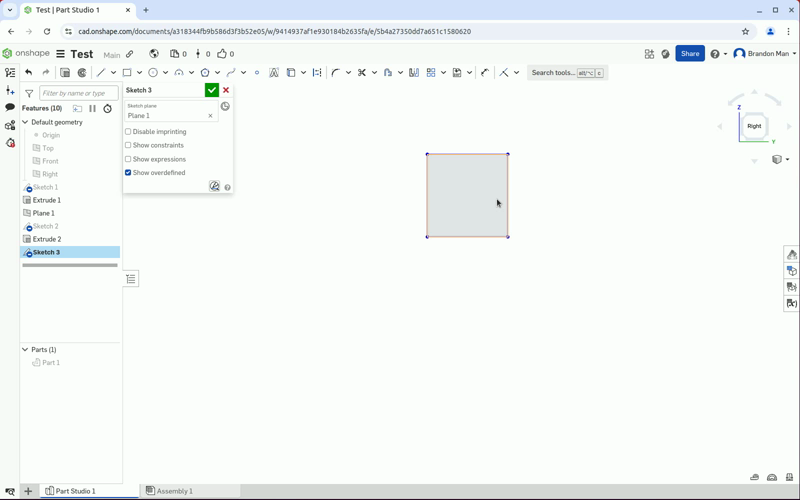
scroll(6)
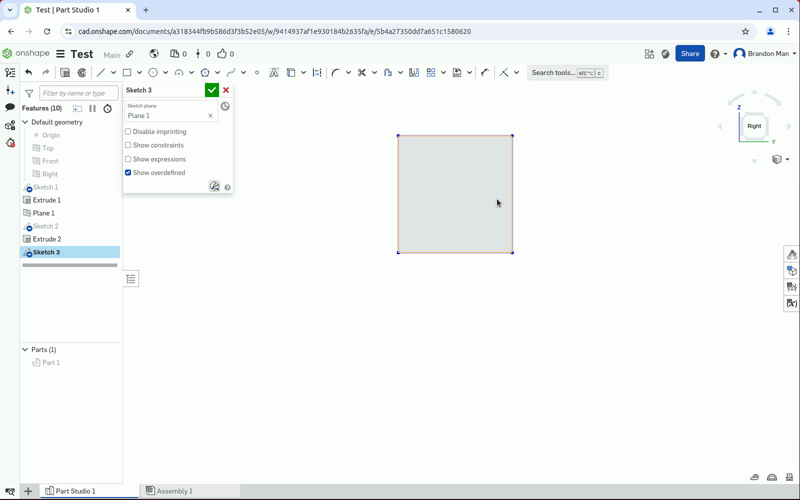
scroll(6)
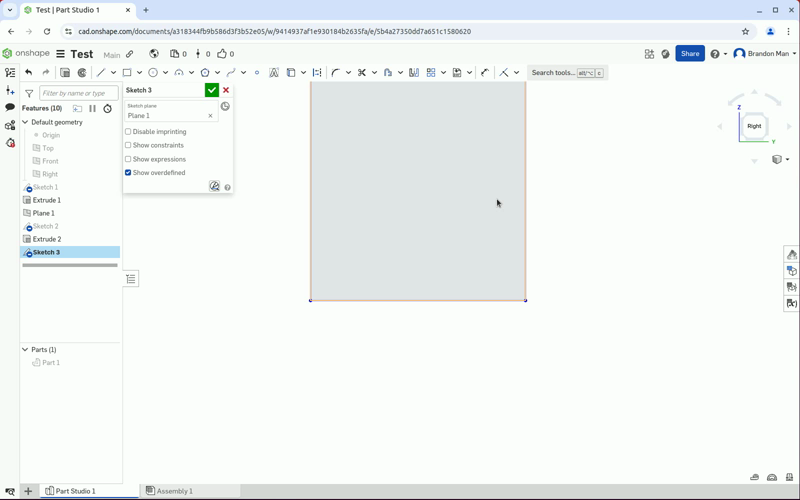
click(497, 198)
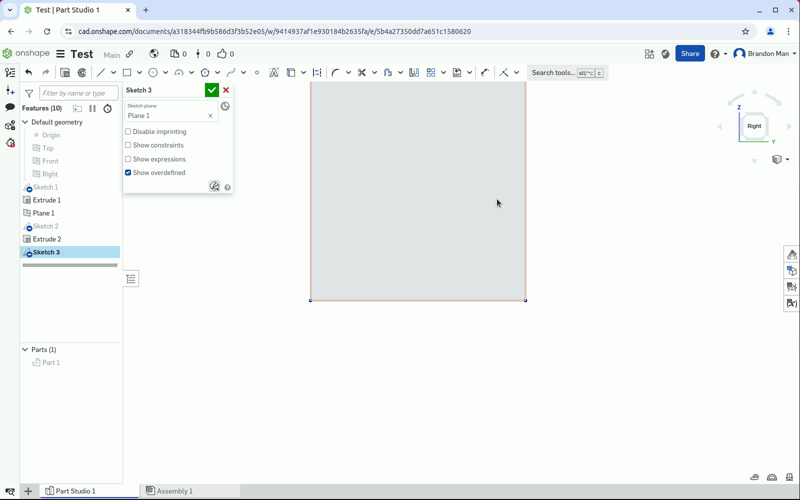
scroll(-6)
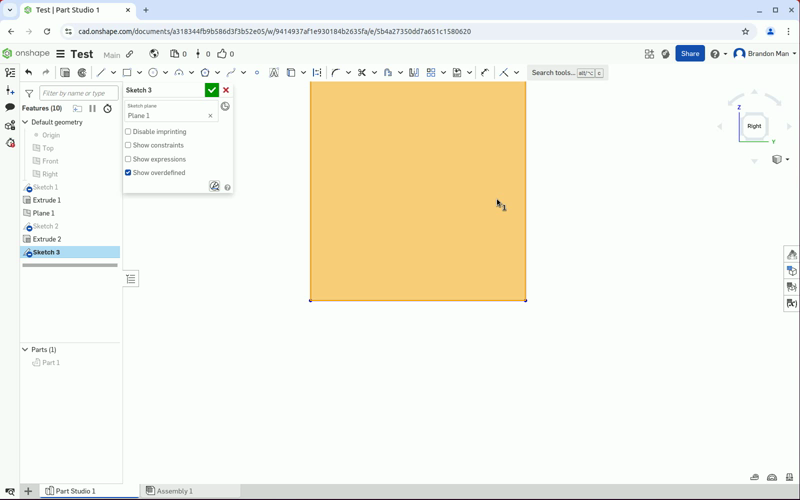
scroll(-6)
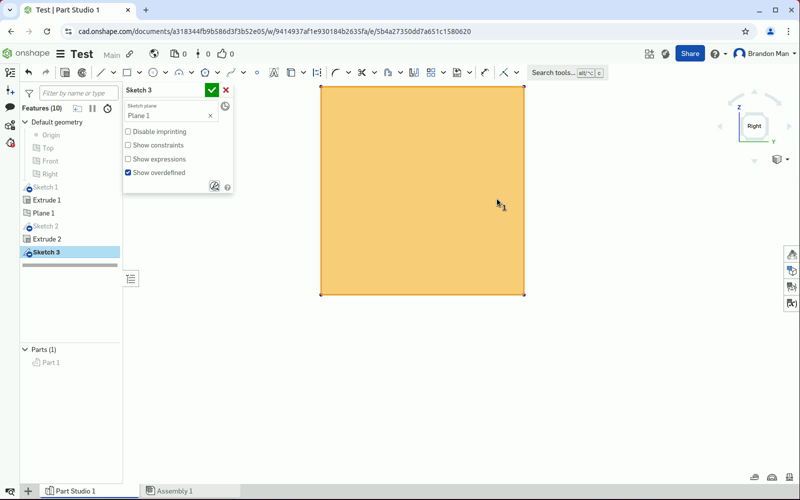
scroll(-6)
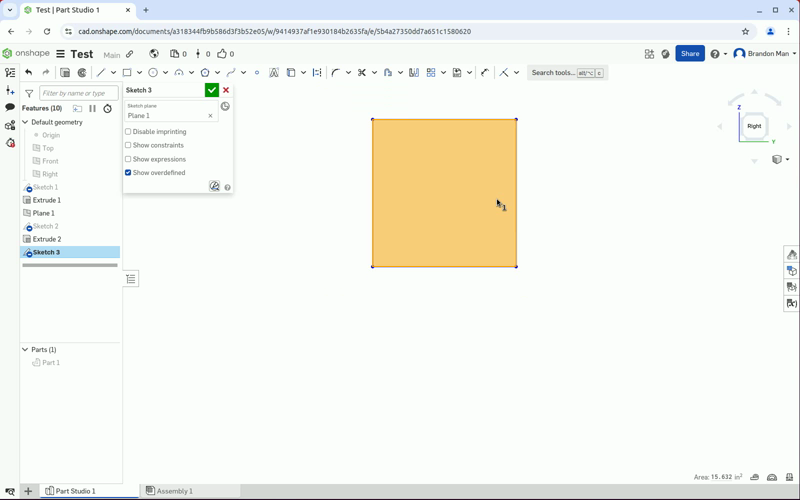
scroll(-6)
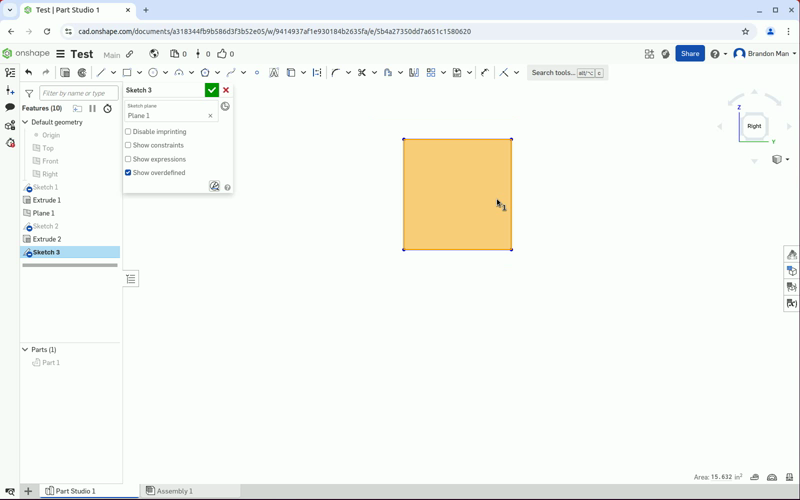
scroll(-6)
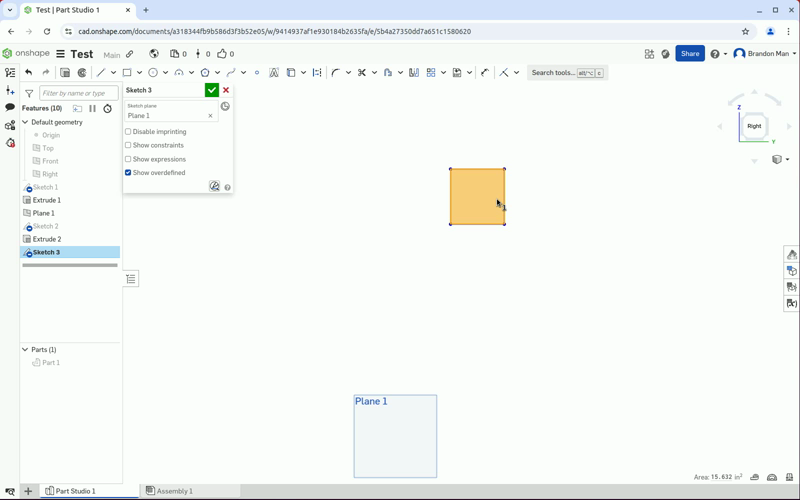
scroll(-6)
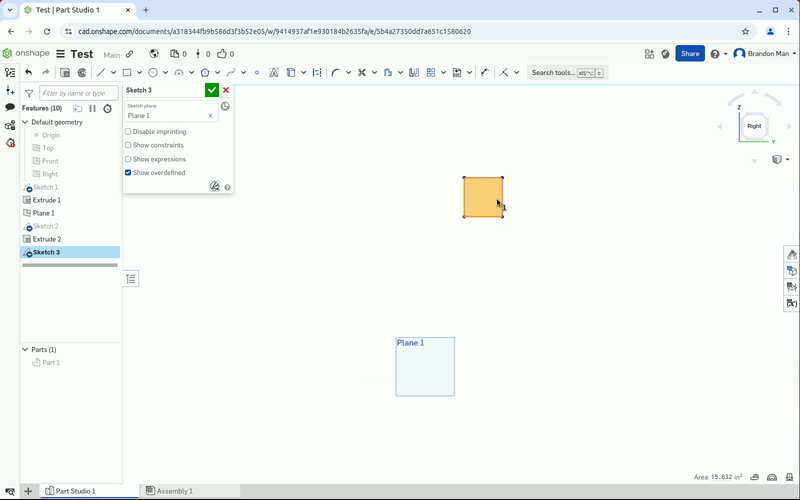
scroll(-6)
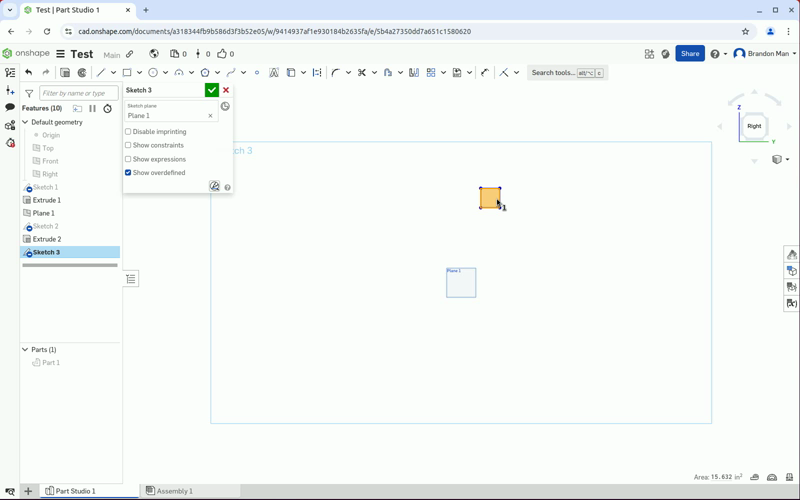
mouse_move(73, 352)
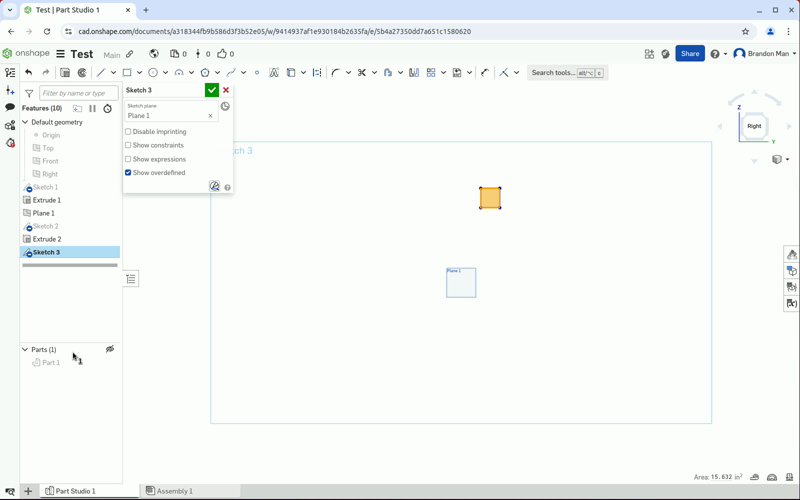
key(shift+y)
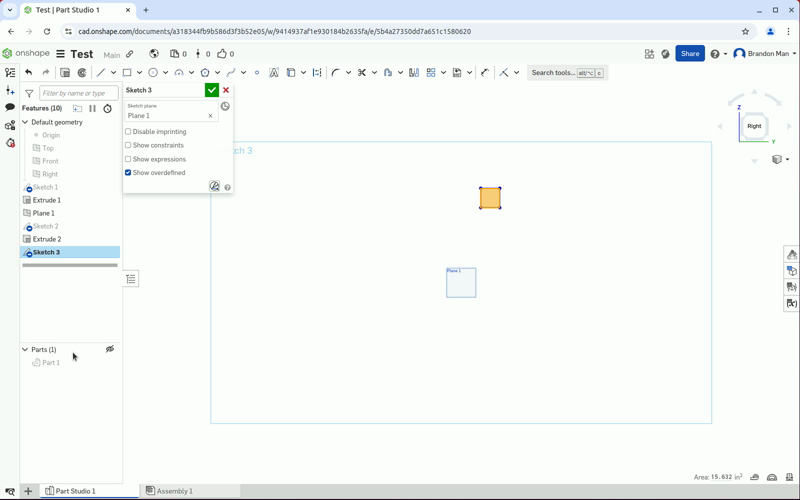
key(shift+e)
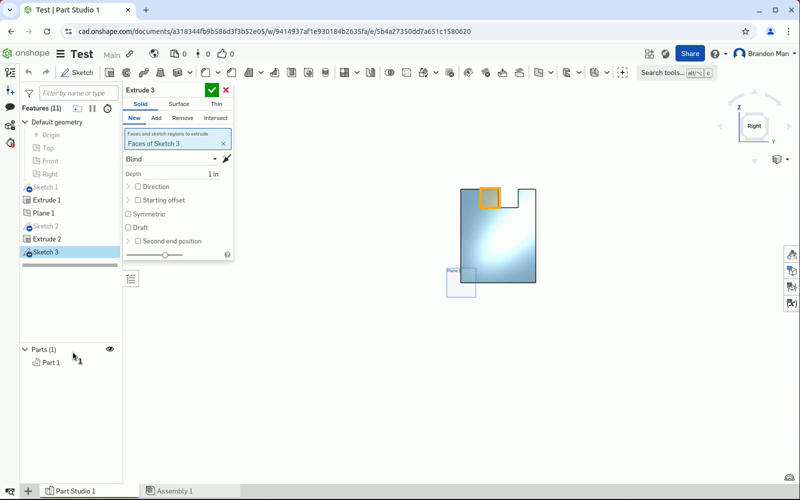
mouse_move(143, 106)
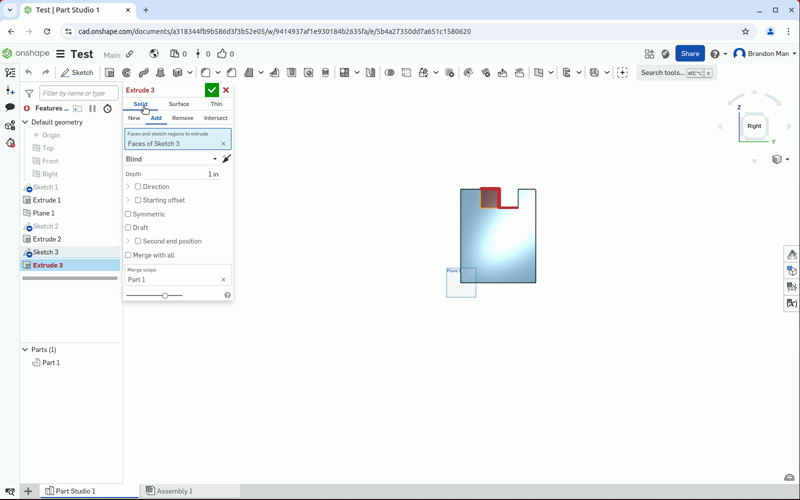
click(143, 106)
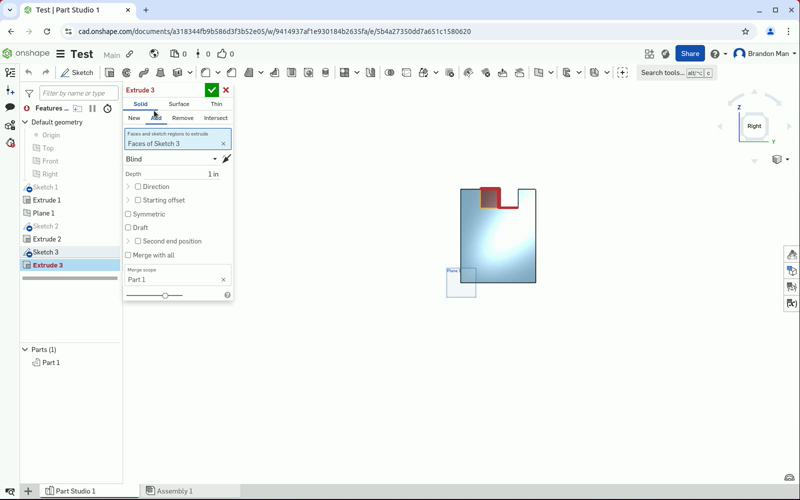
mouse_move(186, 120)
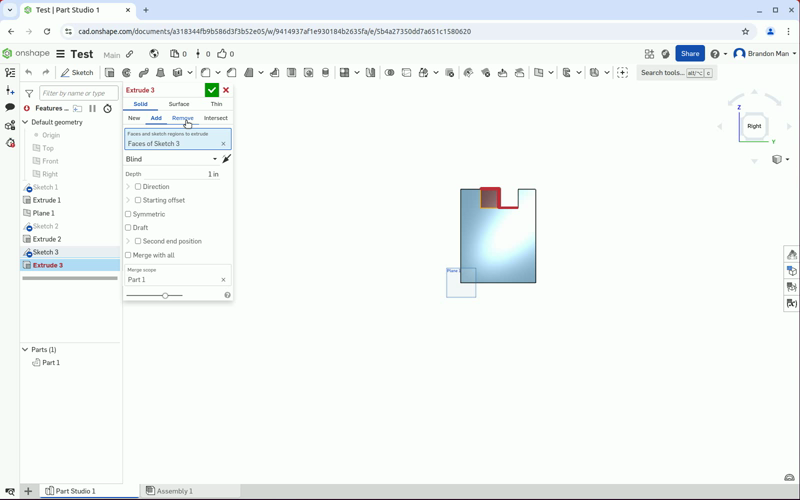
click(186, 120)
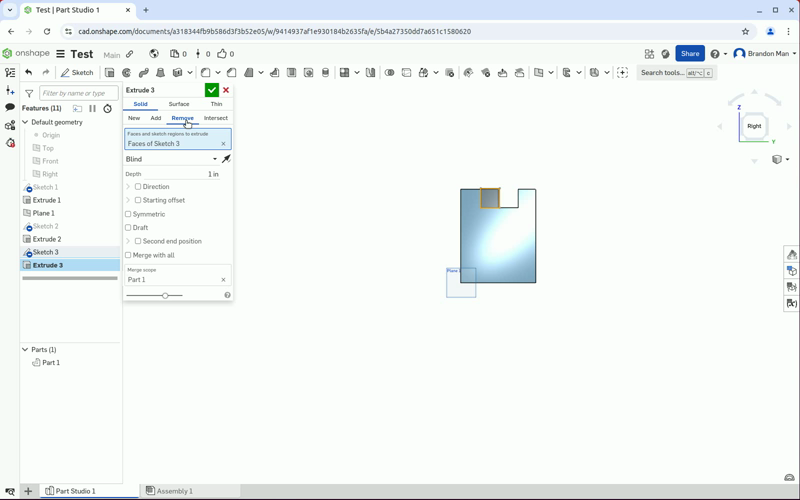
key(tab, 4)
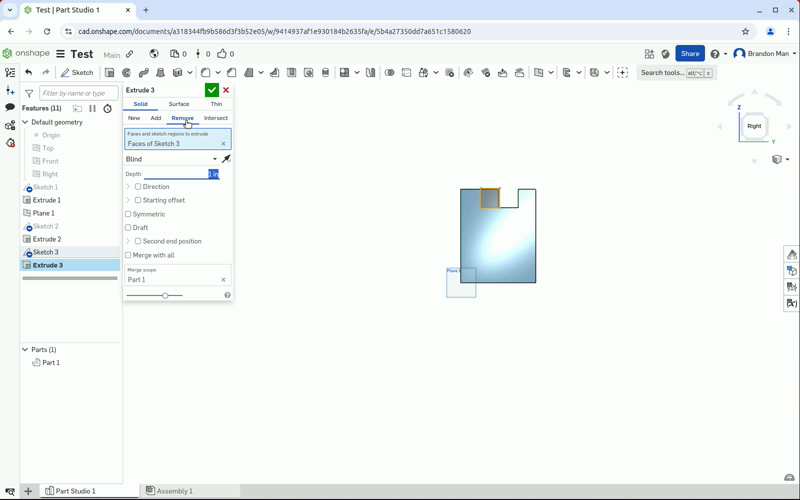
text(23.108)
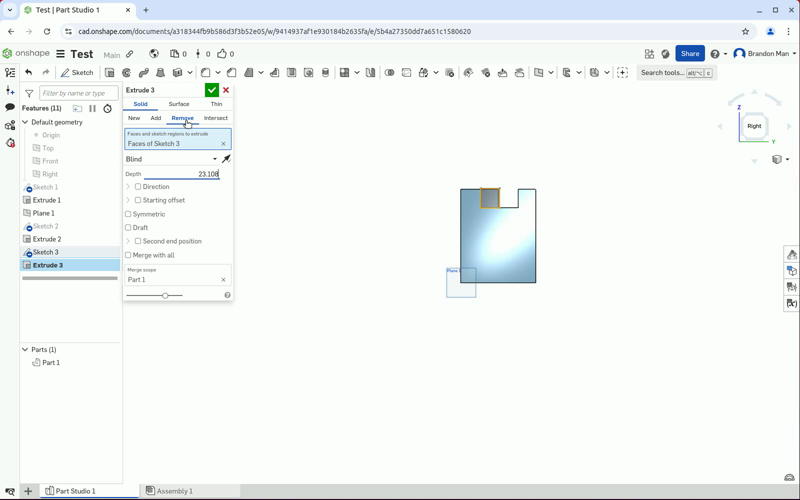
key(tab, 6)
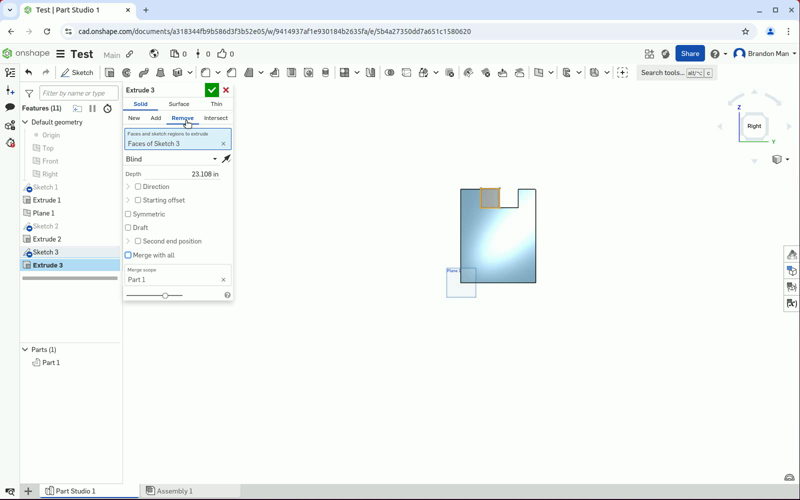
key(space)
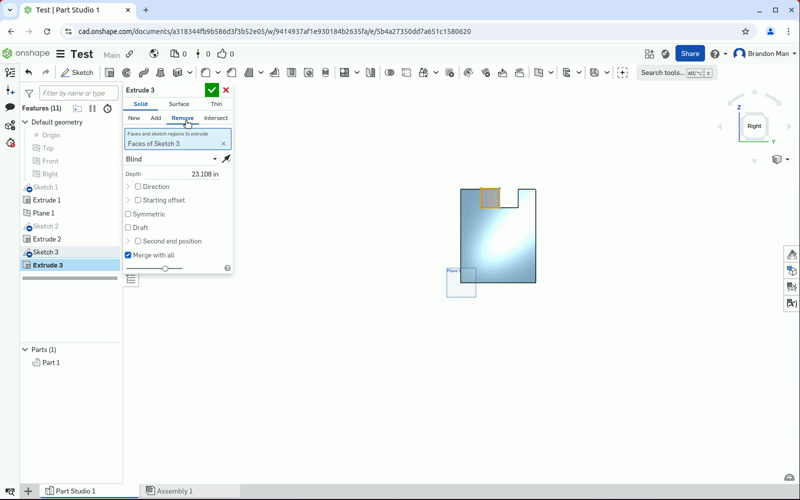
key(enter)
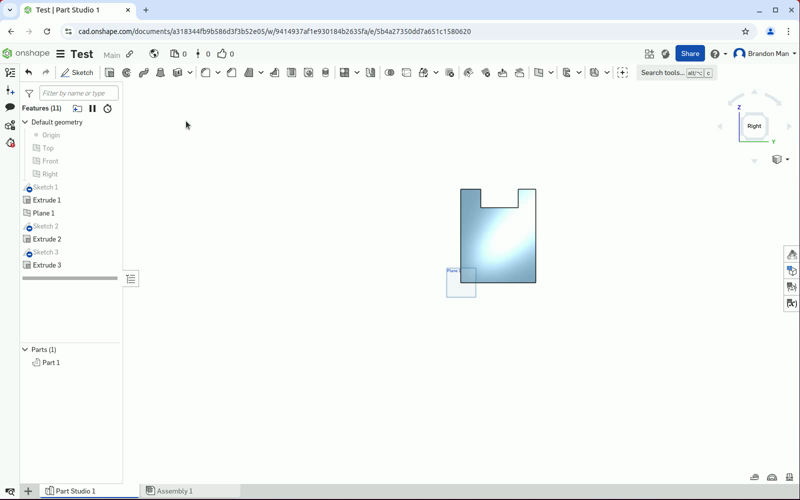
key(shift+h)
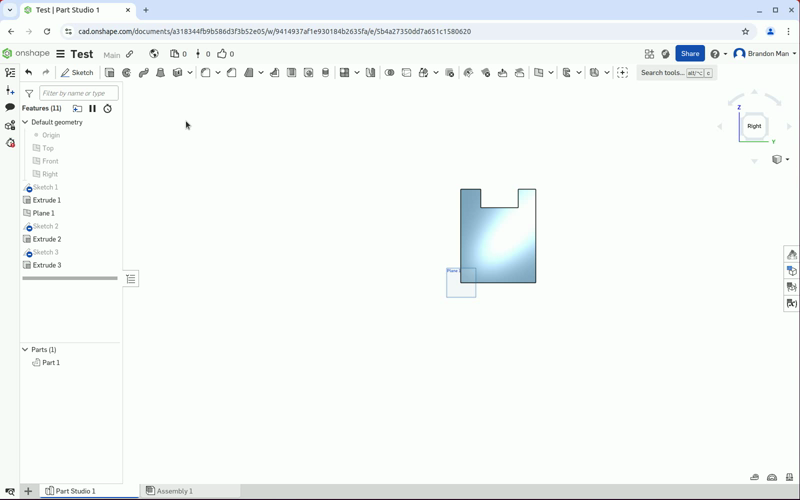
key(shift+h)
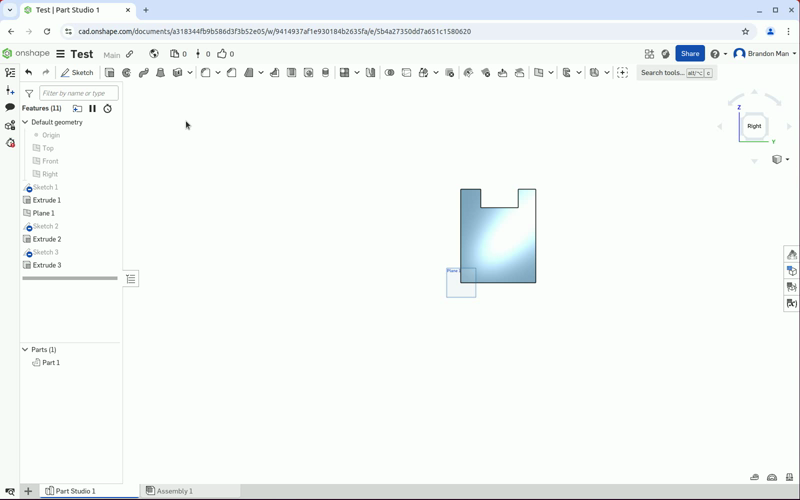
mouse_move(73, 189)
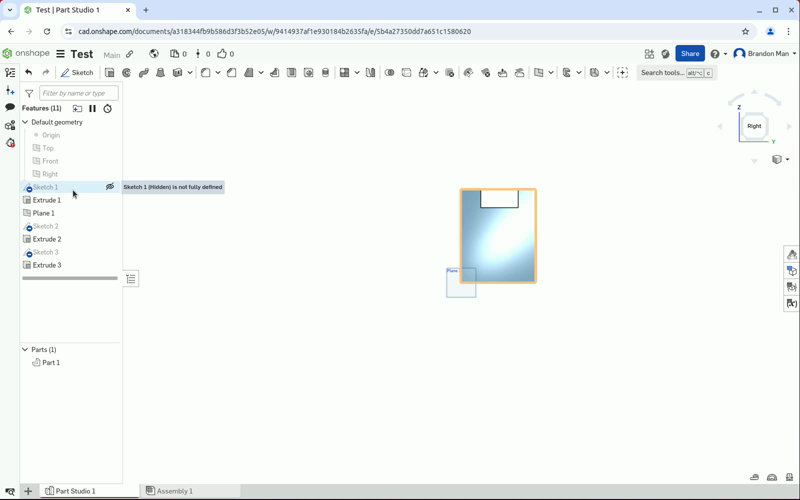
click(73, 189)
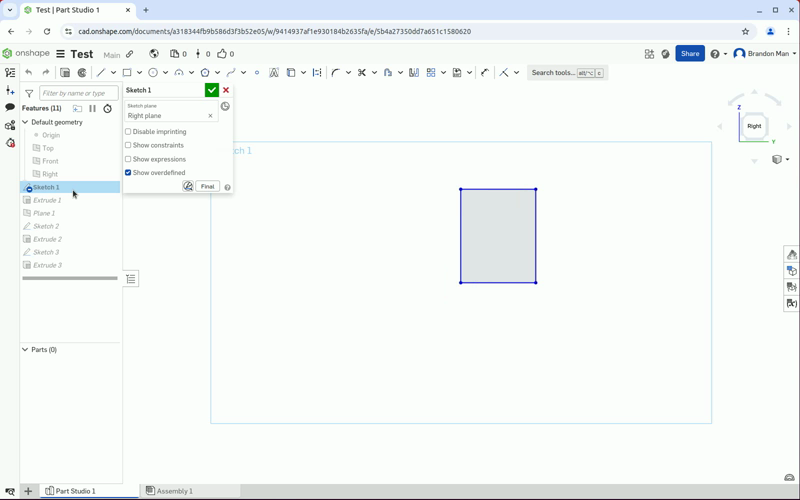
mouse_move(229, 92)
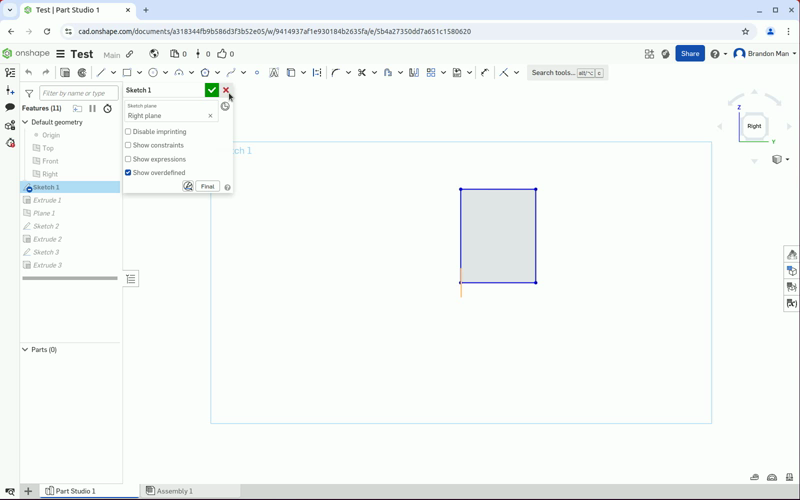
click(229, 92)
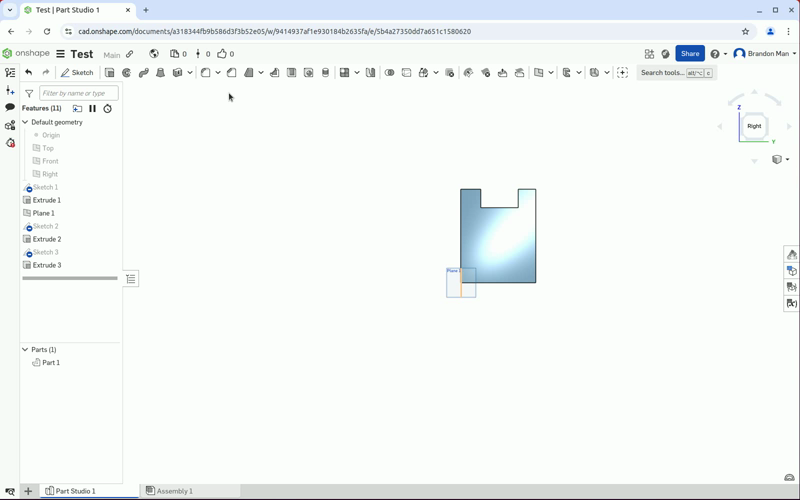
mouse_move(73, 352)
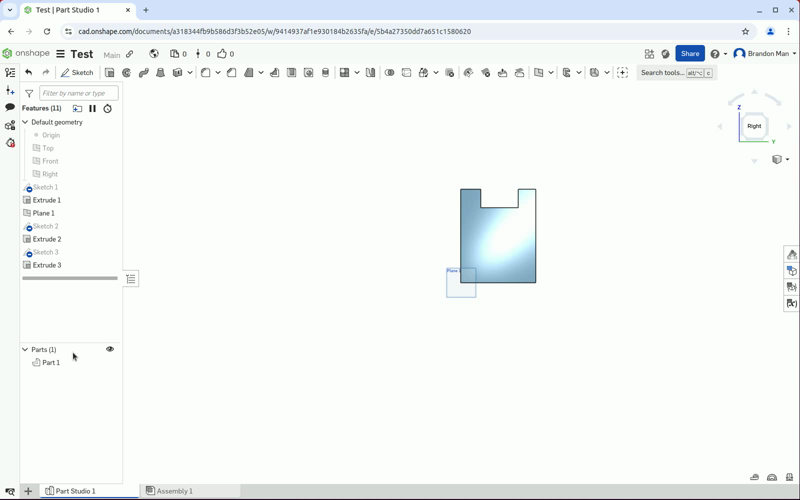
key(y)
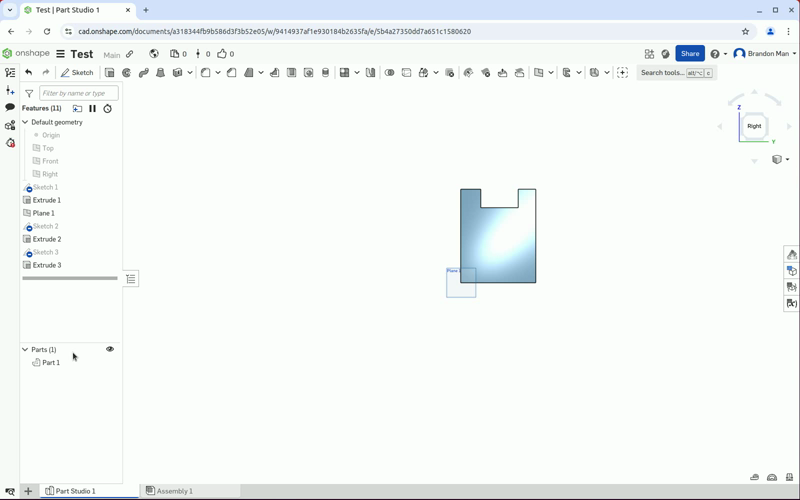
key(shift+p)
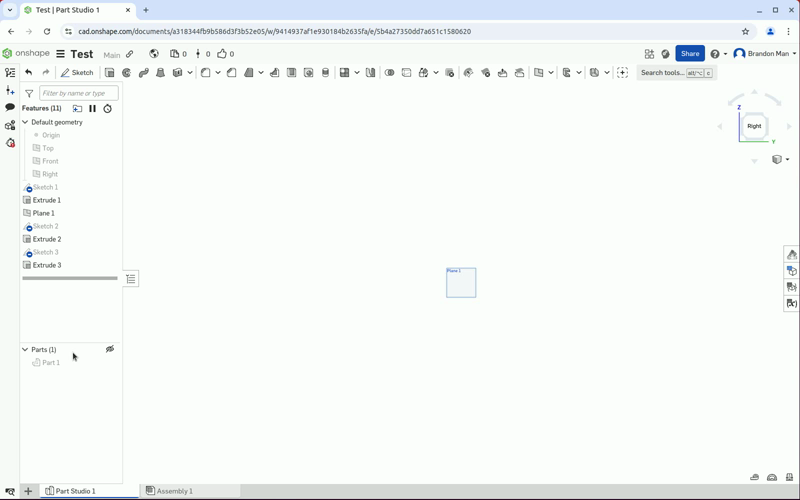
key(space)
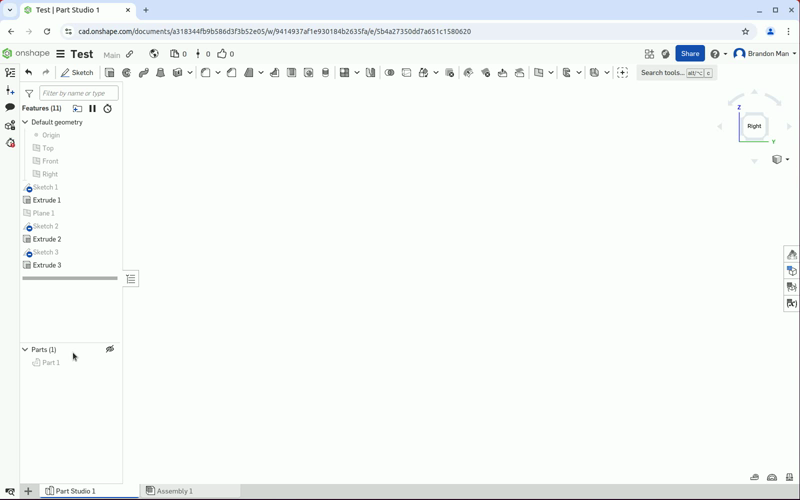
key_down(shift)
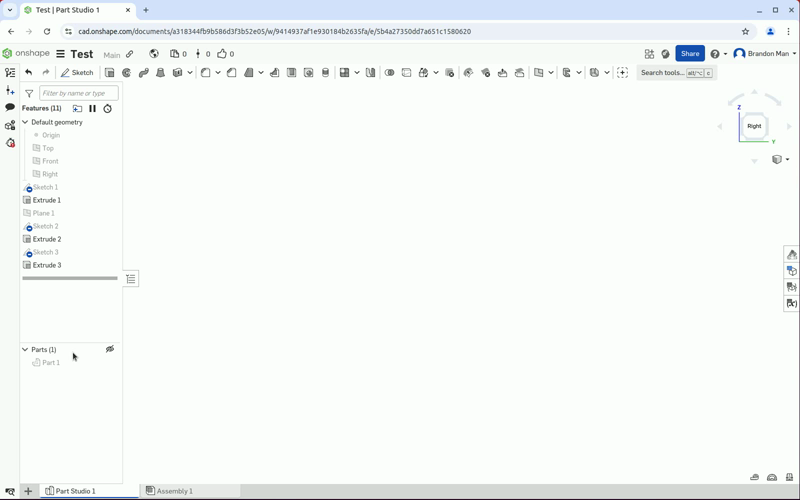
key(right)
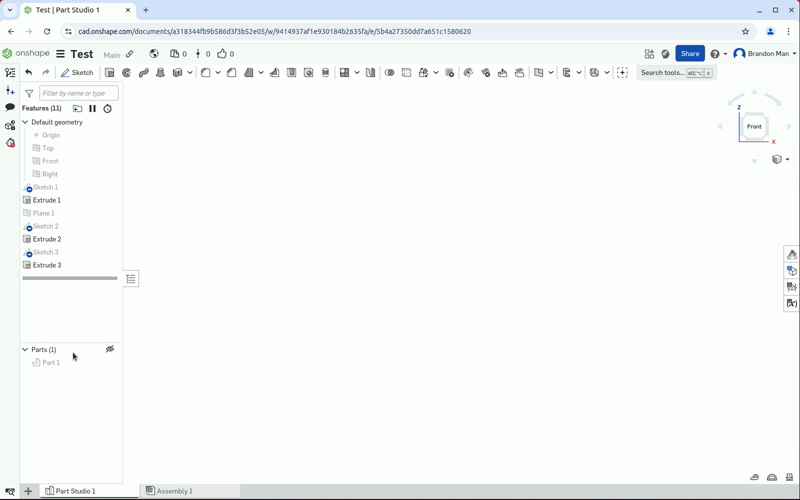
key_up(shift)
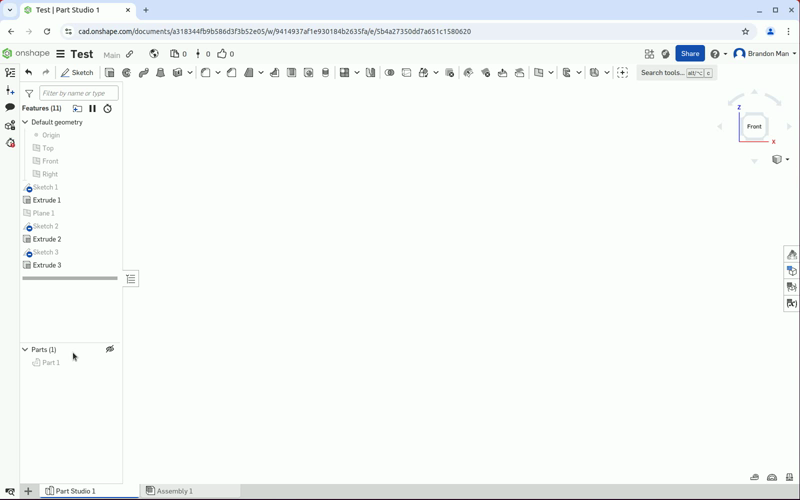
mouse_move(73, 352)
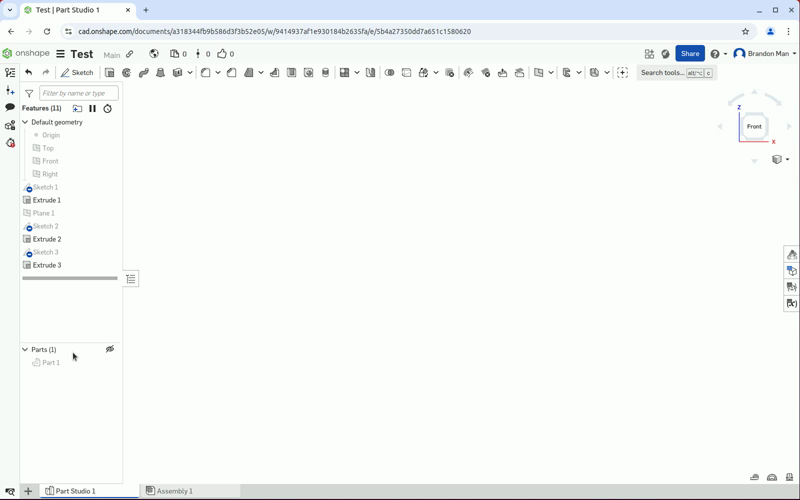
key(shift+y)
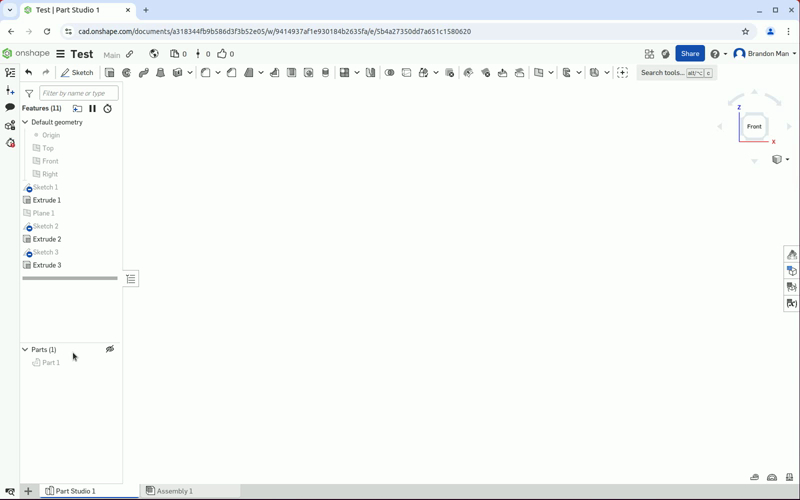
key(shift+s)
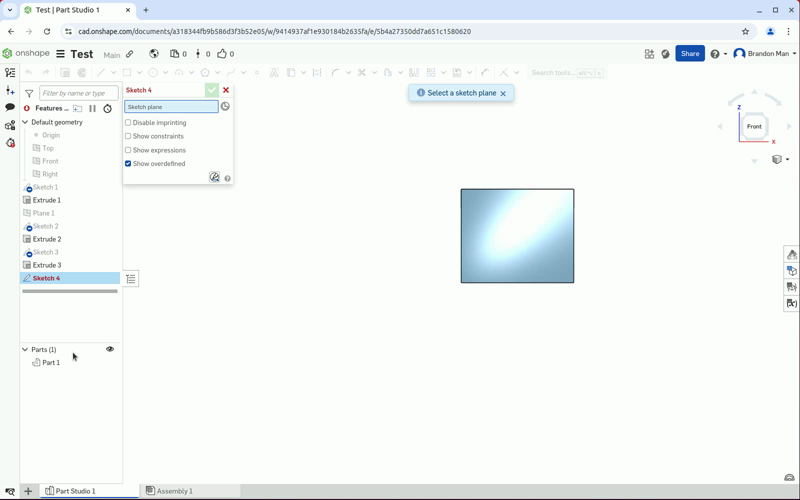
mouse_move(73, 163)
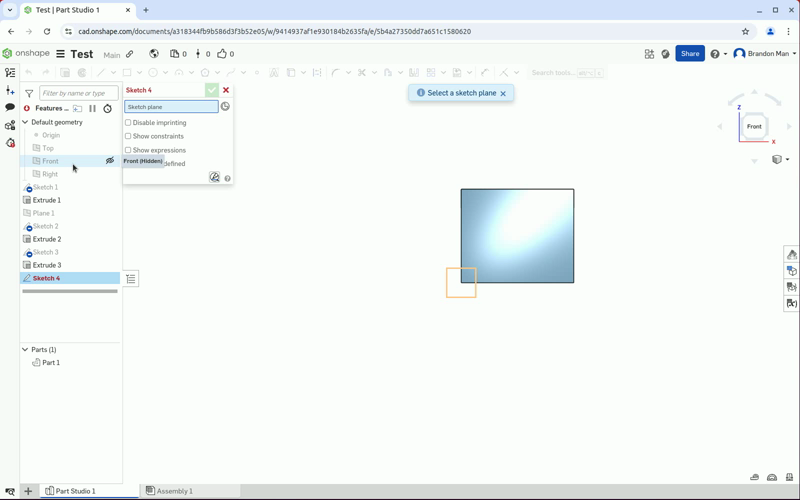
click(73, 163)
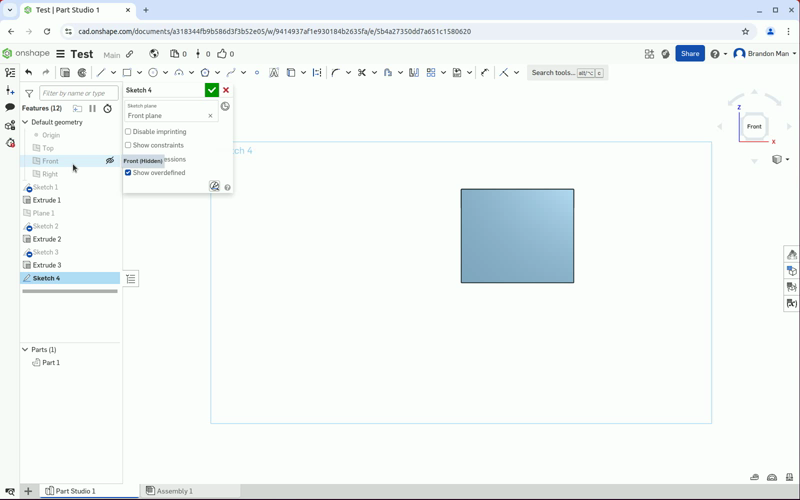
mouse_move(73, 352)
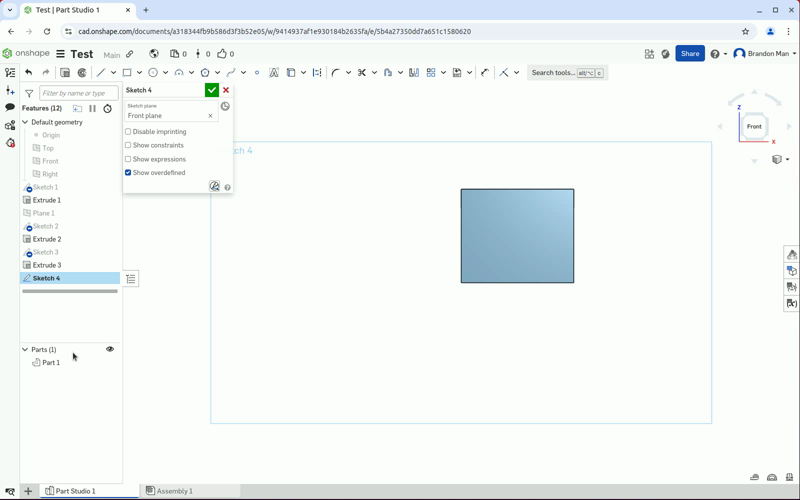
key(y)
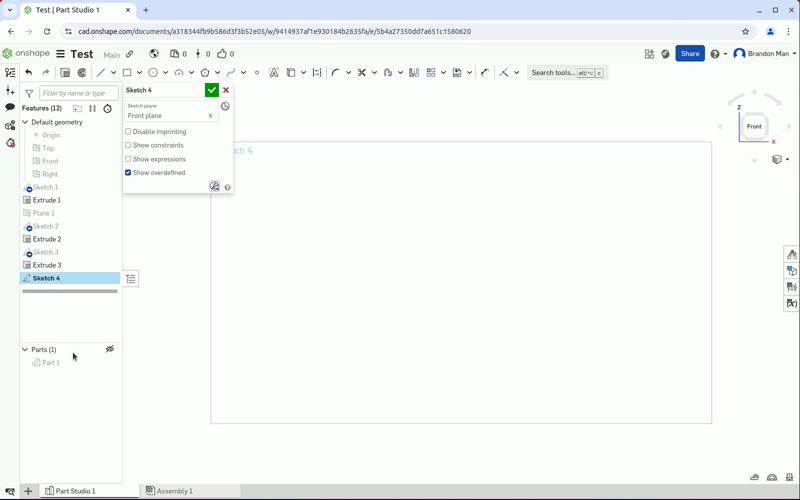
key(l)
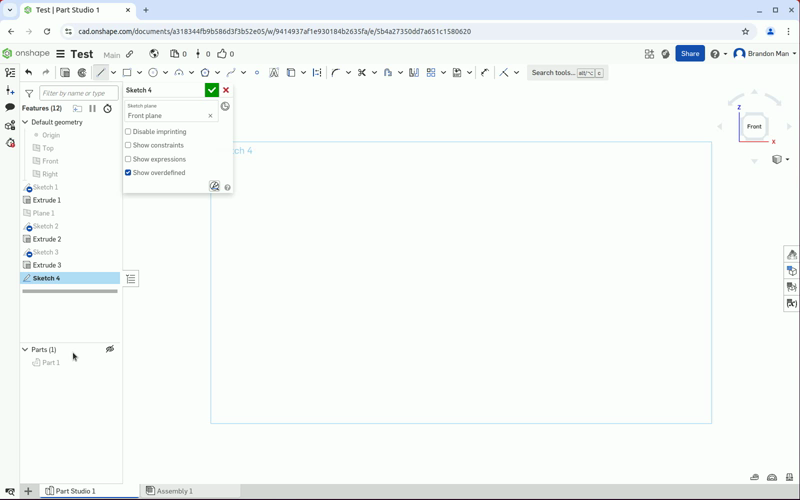
key_down(shift)
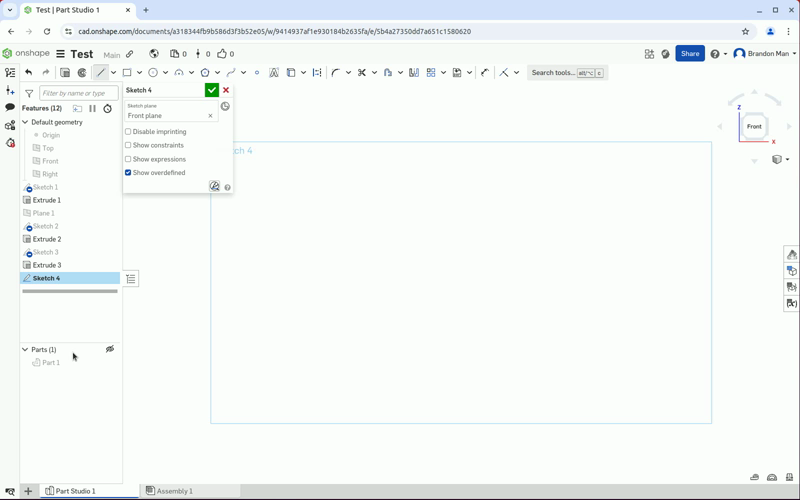
mouse_move(498, 282)
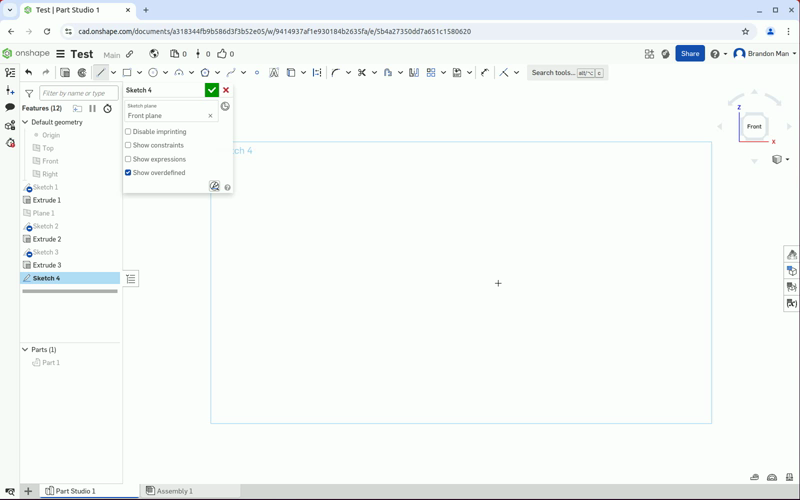
click(498, 282)
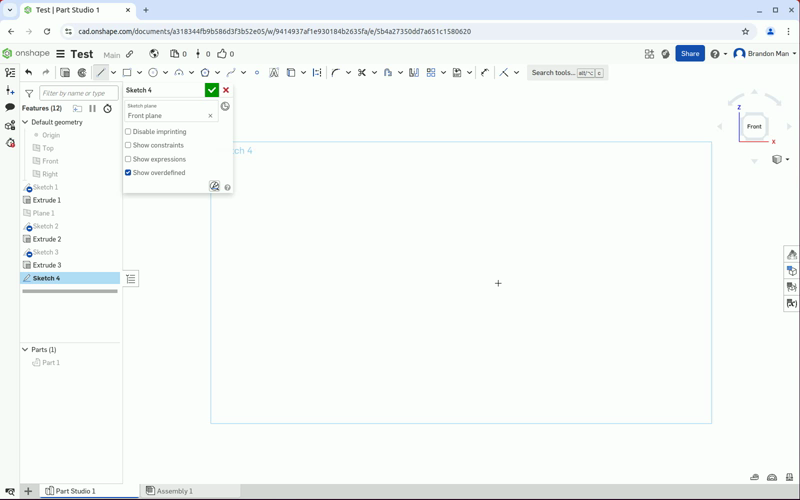
key_up(shift)
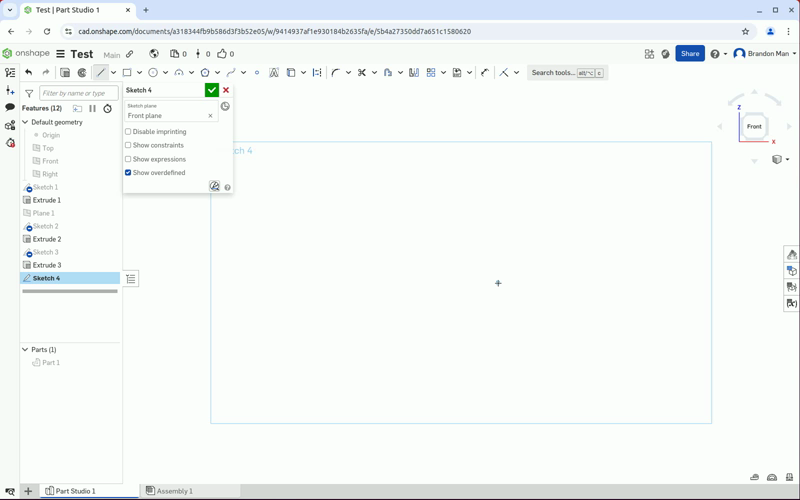
key_down(shift)
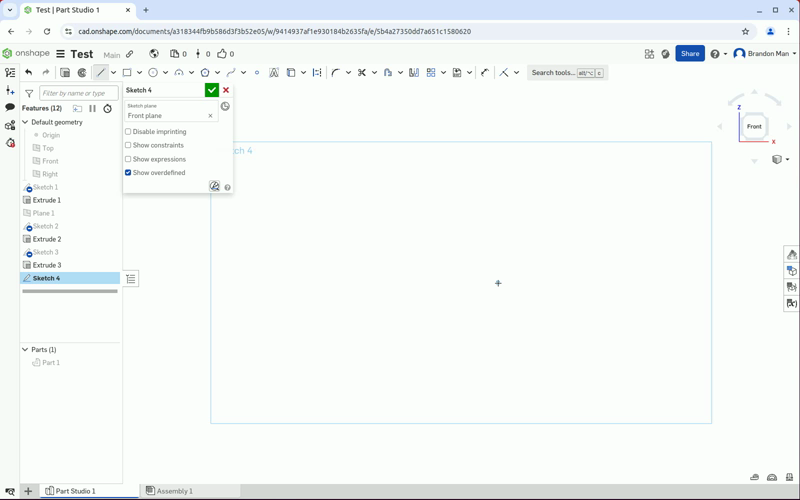
mouse_move(528, 282)
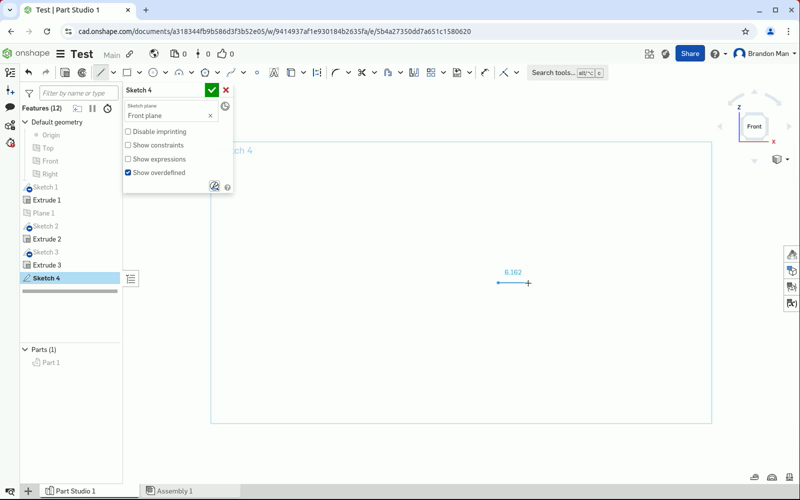
mouse_move(518, 282)
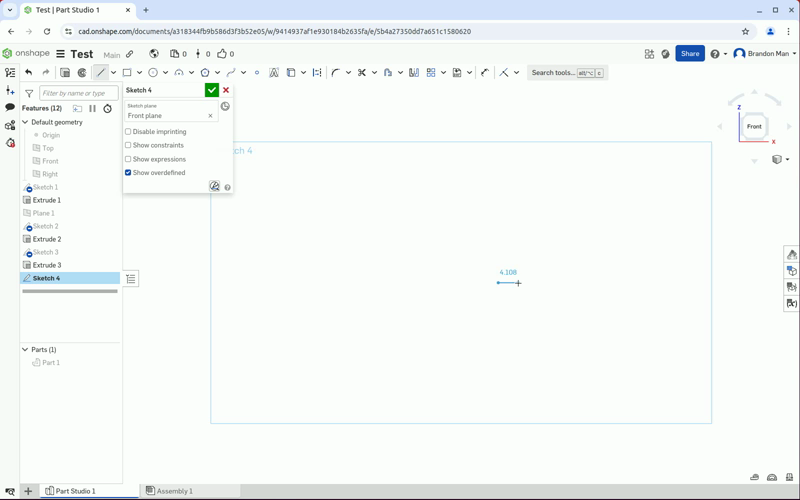
click(518, 282)
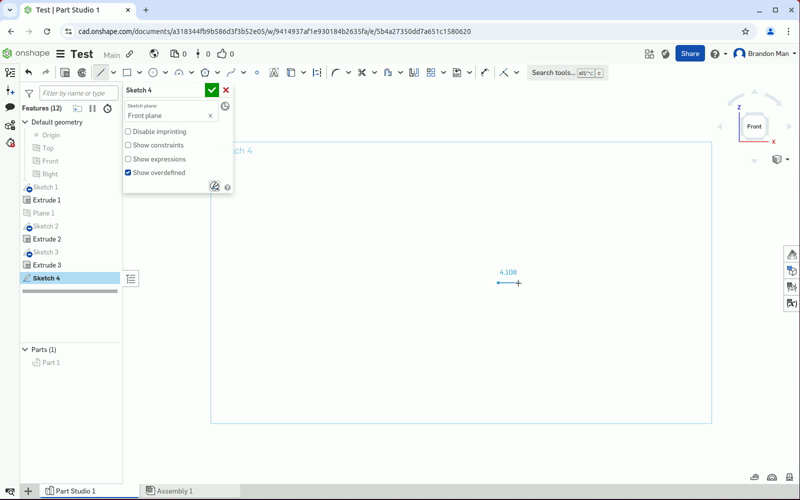
key_up(shift)
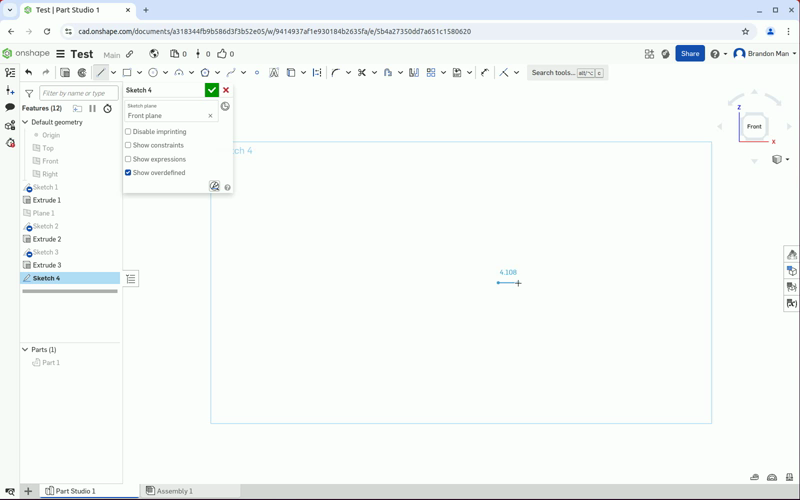
key_down(shift)
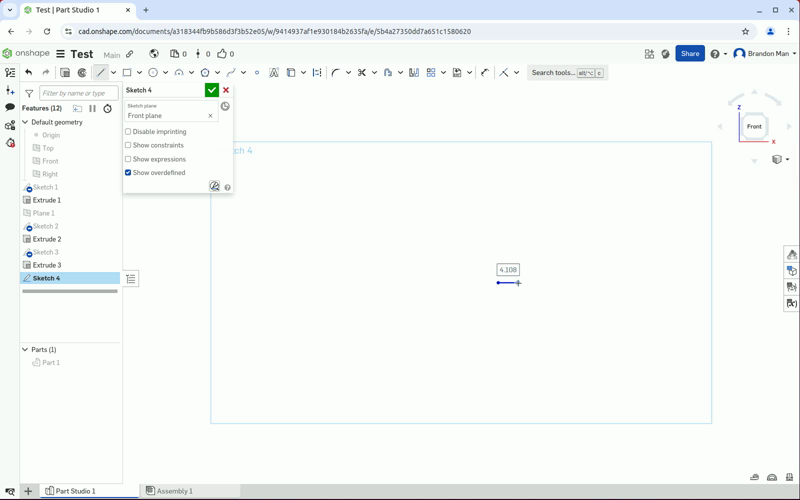
mouse_move(548, 282)
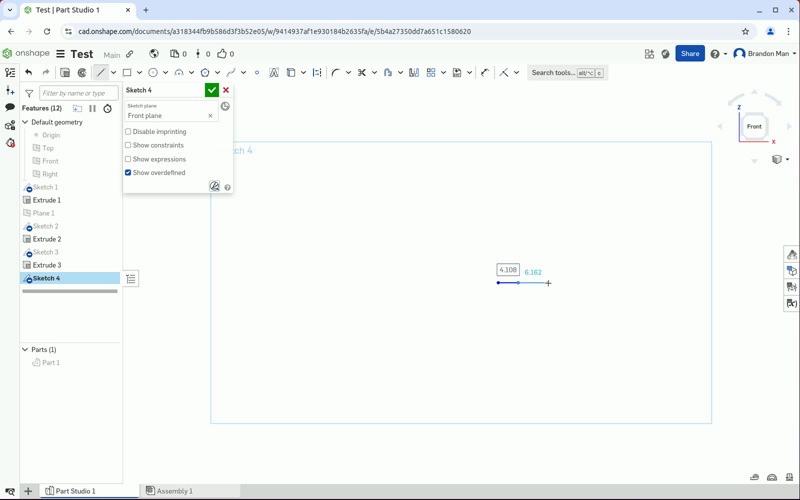
mouse_move(518, 263)
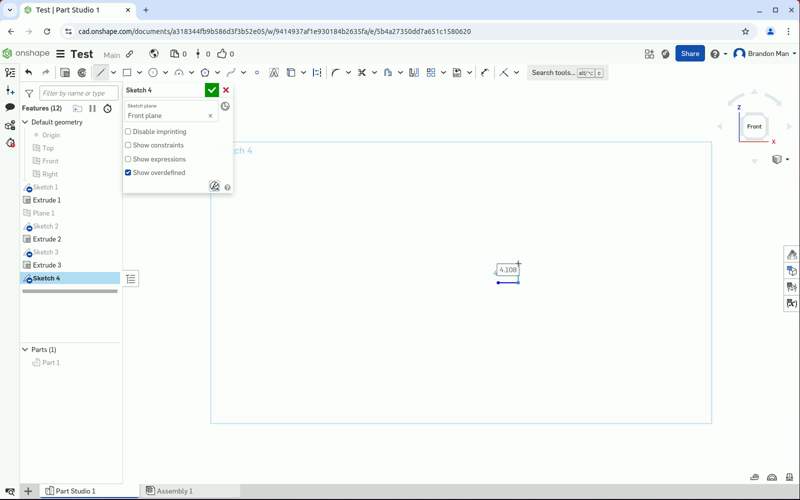
click(518, 263)
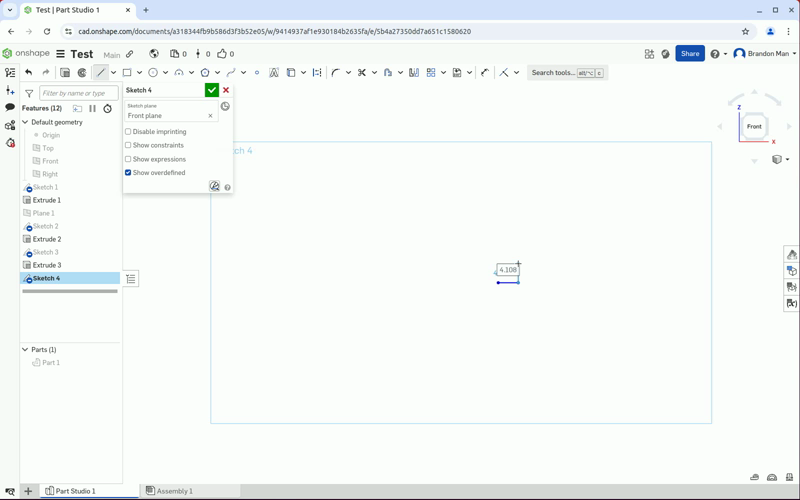
key_up(shift)
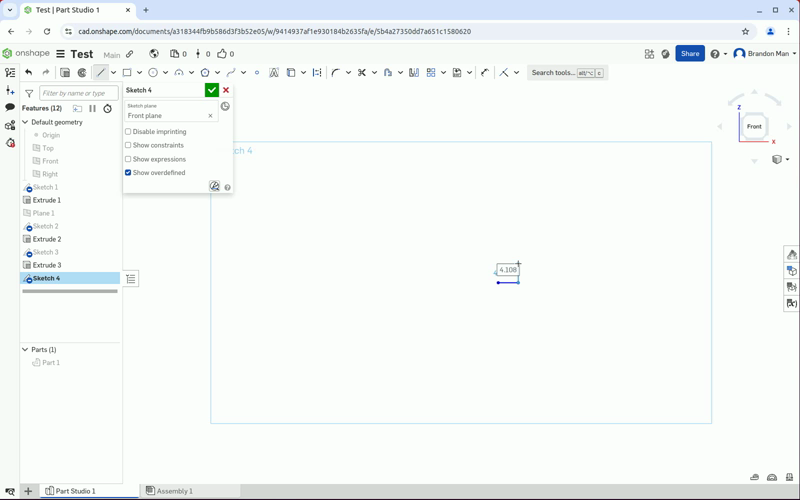
key_down(shift)
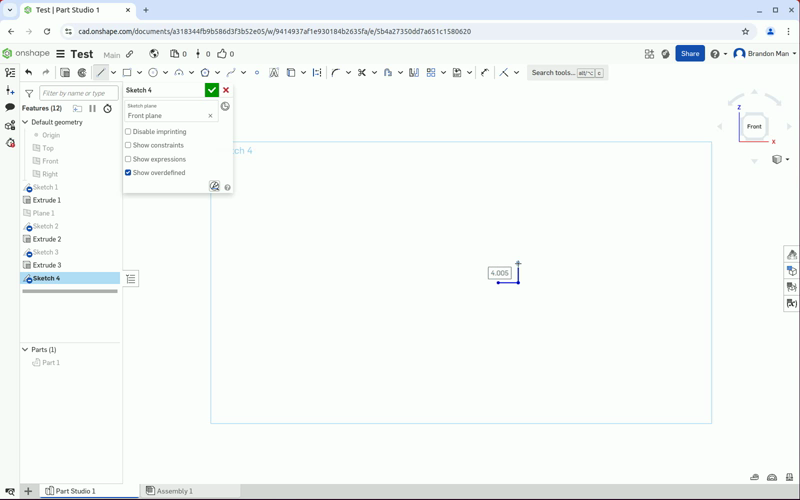
mouse_move(548, 263)
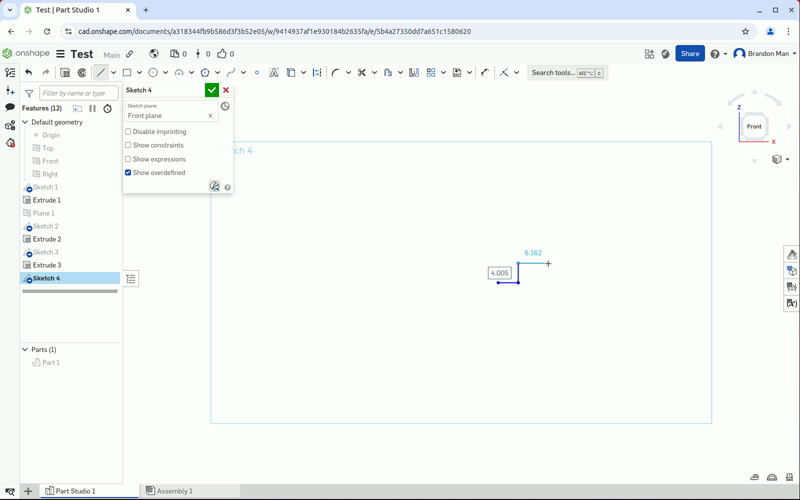
mouse_move(498, 263)
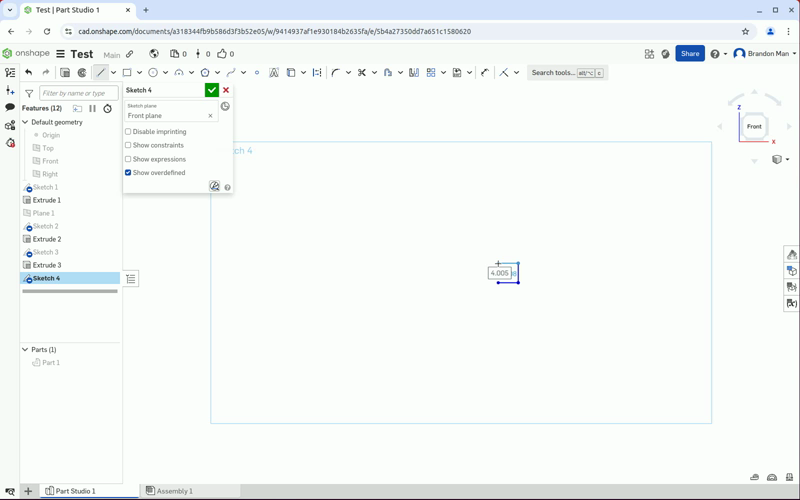
click(498, 263)
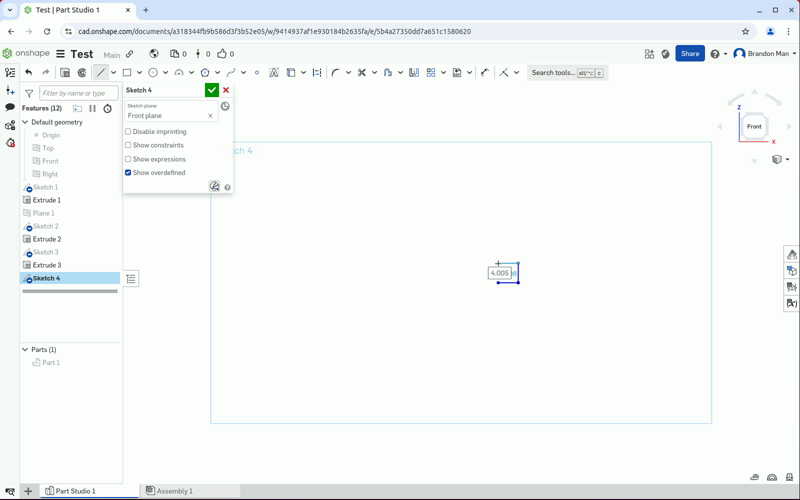
key_up(shift)
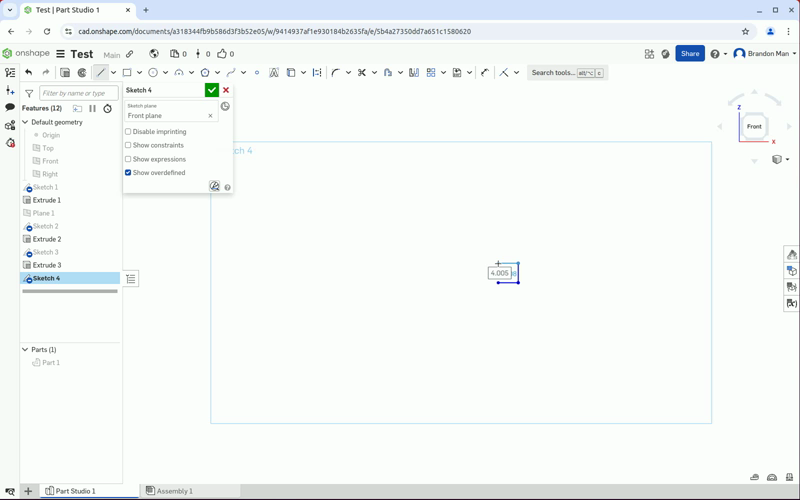
mouse_move(528, 263)
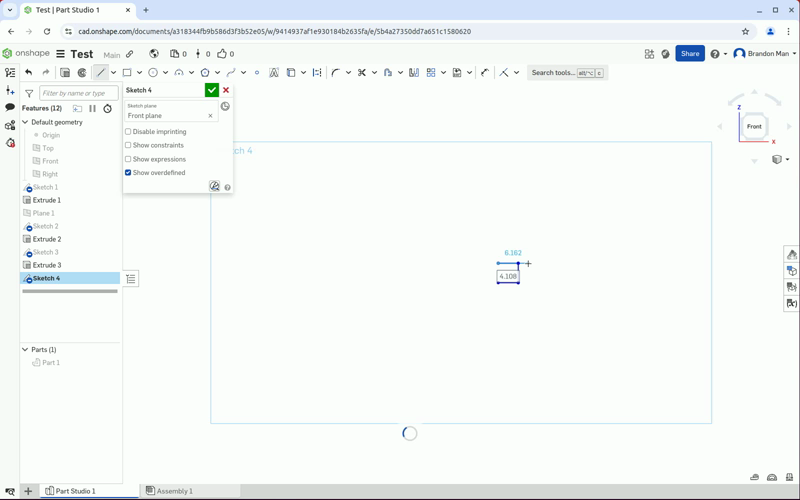
key_down(shift)
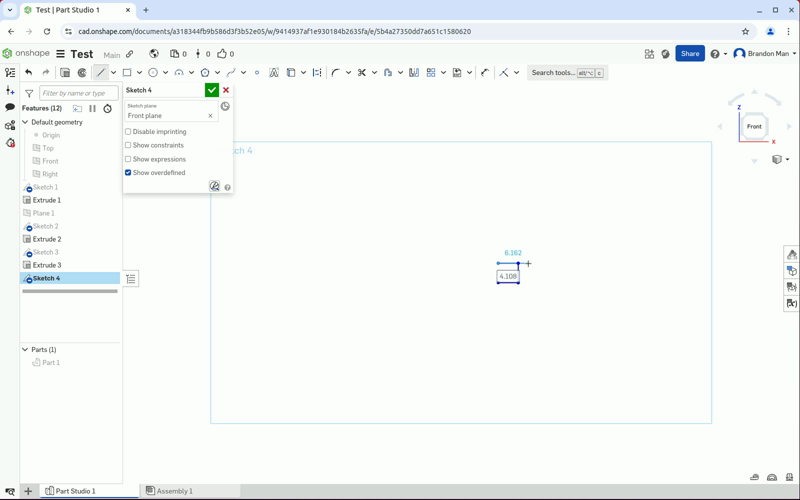
mouse_move(498, 282)
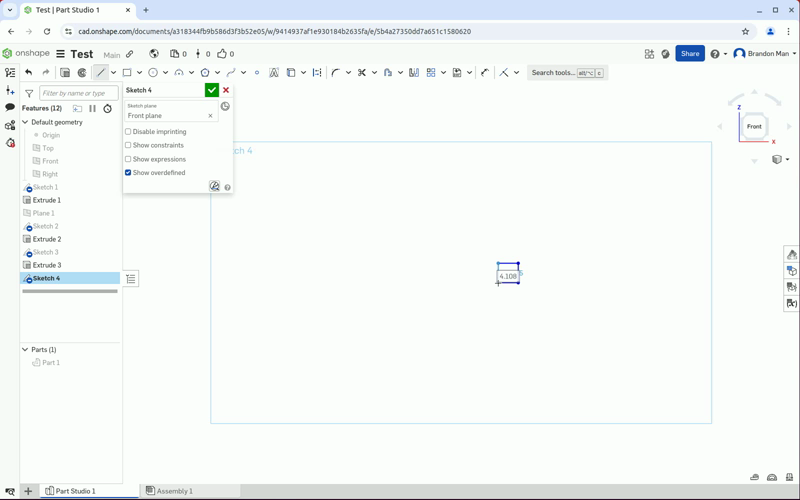
key_up(shift)
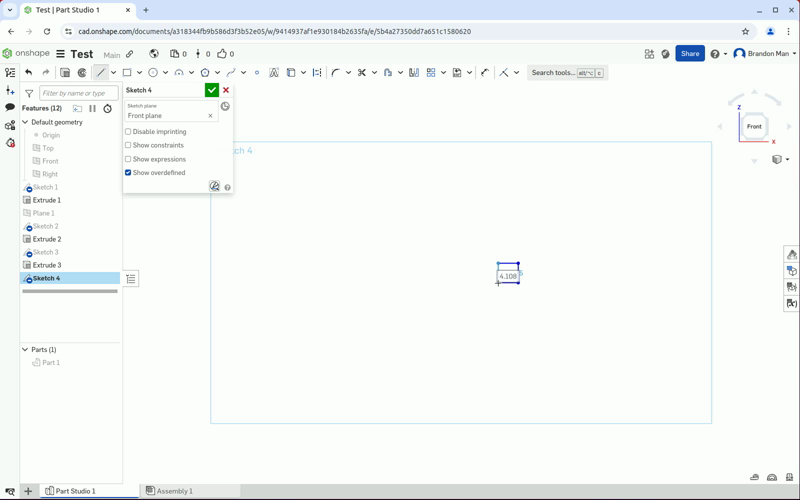
click(498, 282)
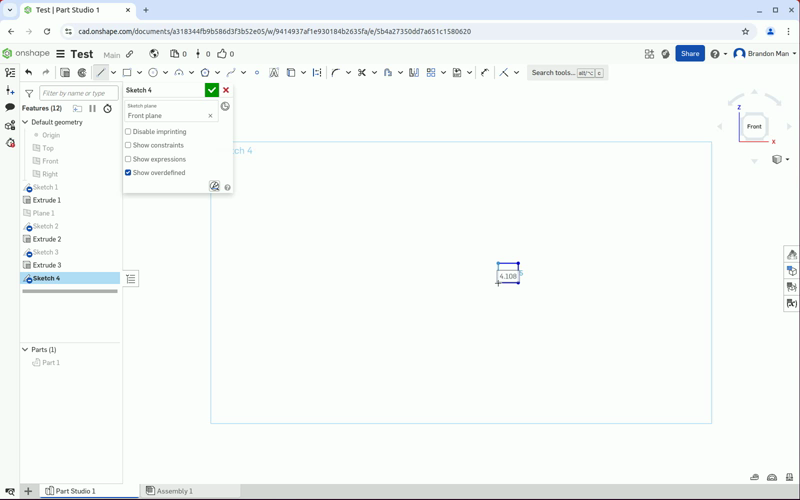
key(esc)
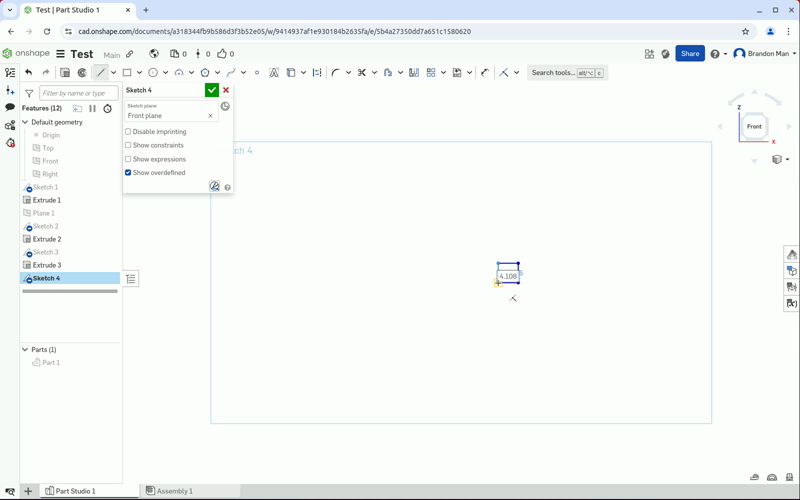
mouse_move(516, 275)
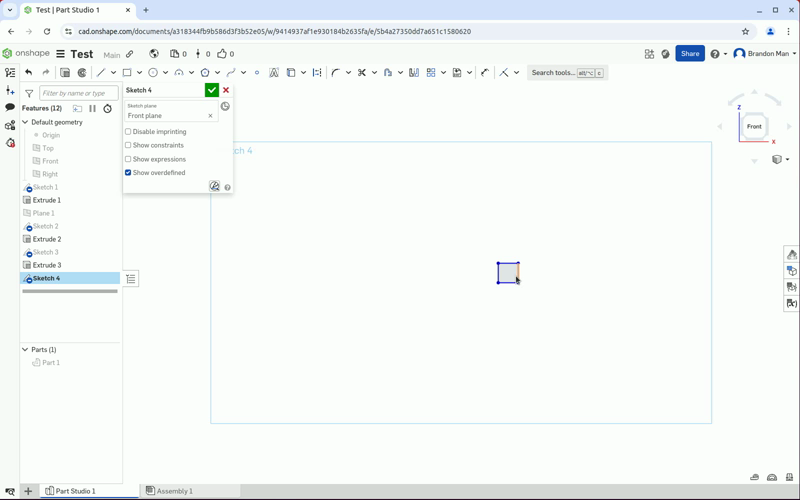
scroll(6)
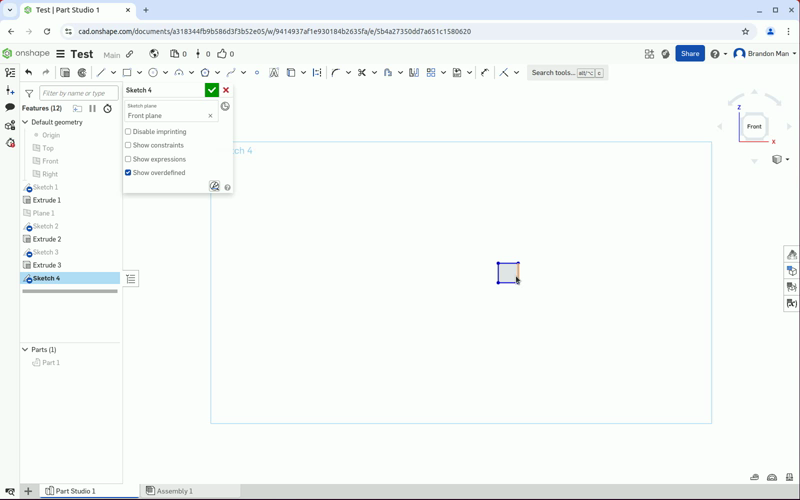
scroll(6)
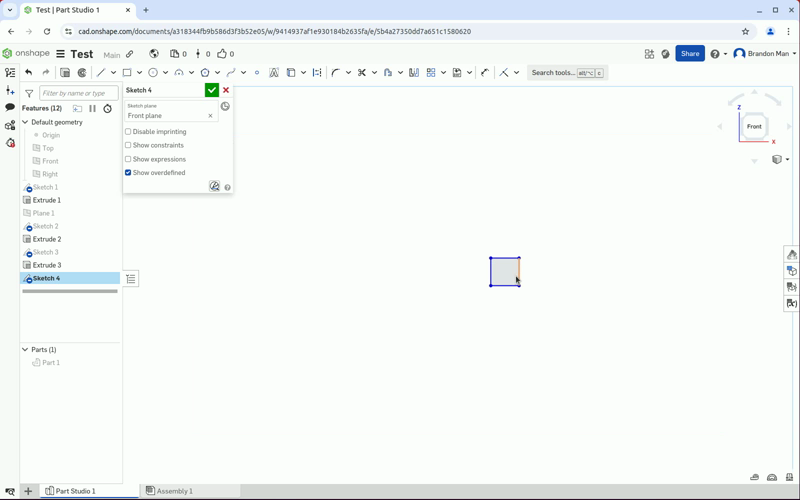
scroll(6)
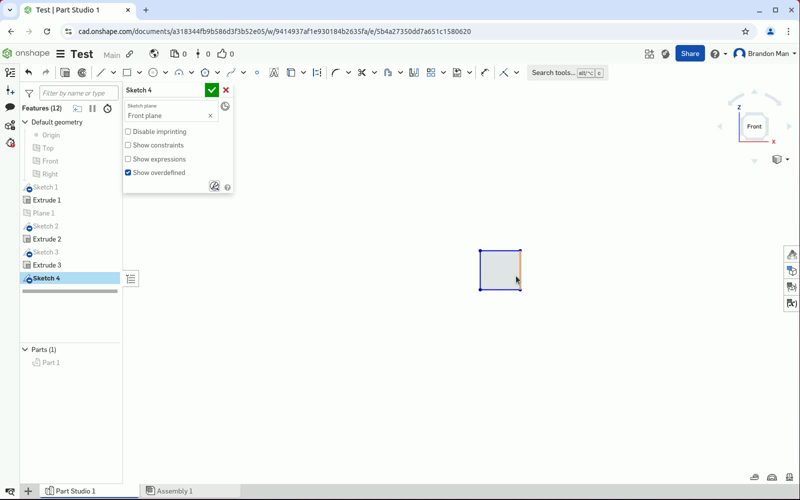
scroll(6)
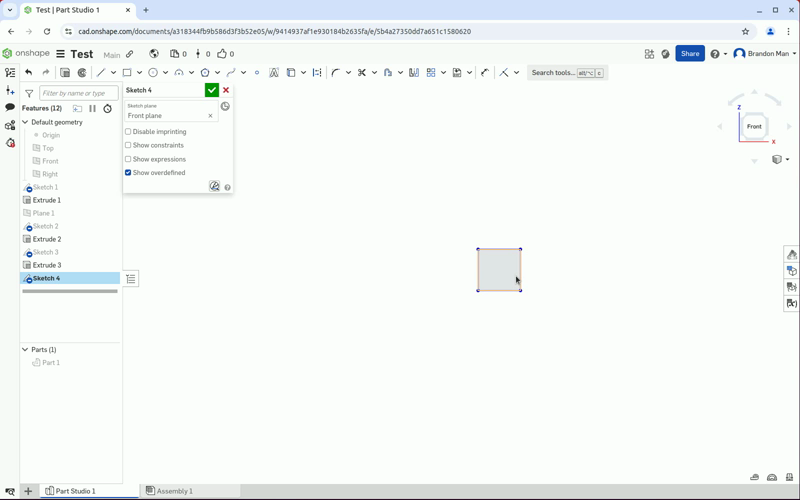
scroll(6)
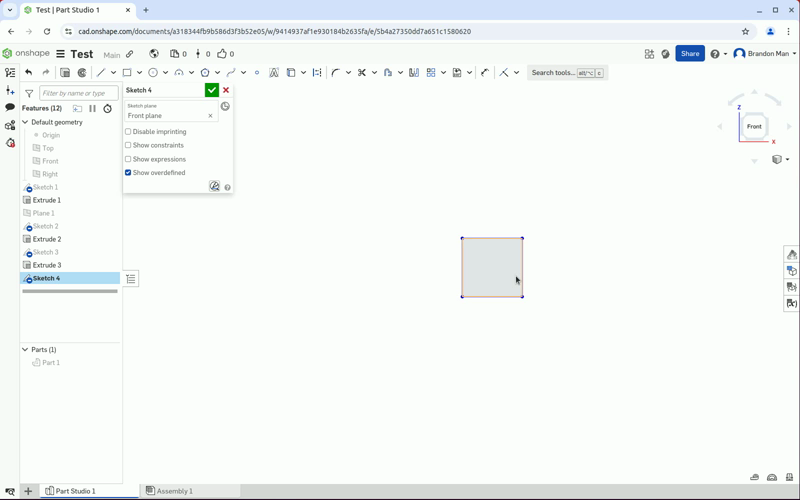
scroll(6)
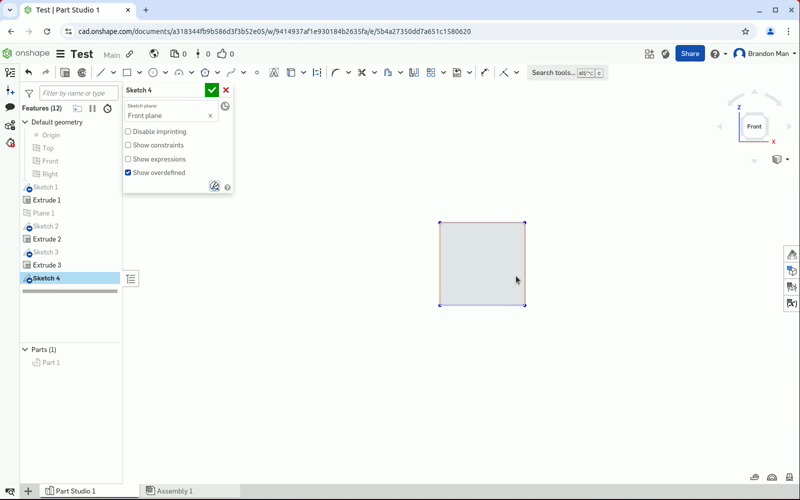
scroll(6)
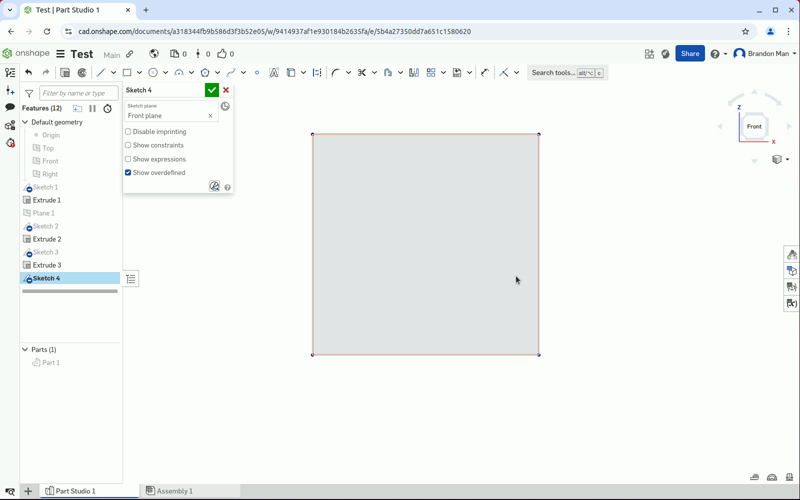
click(516, 275)
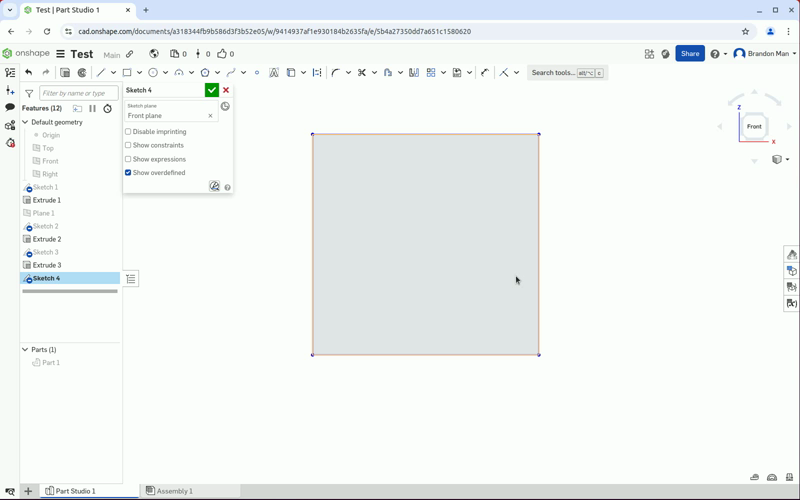
scroll(-6)
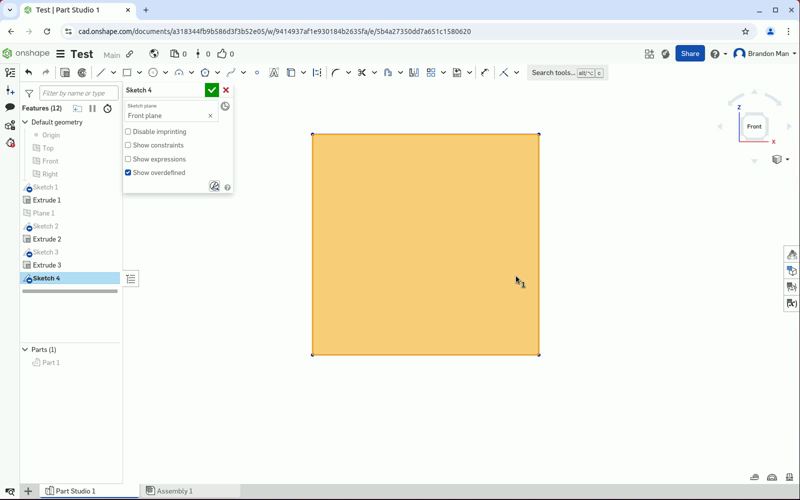
scroll(-6)
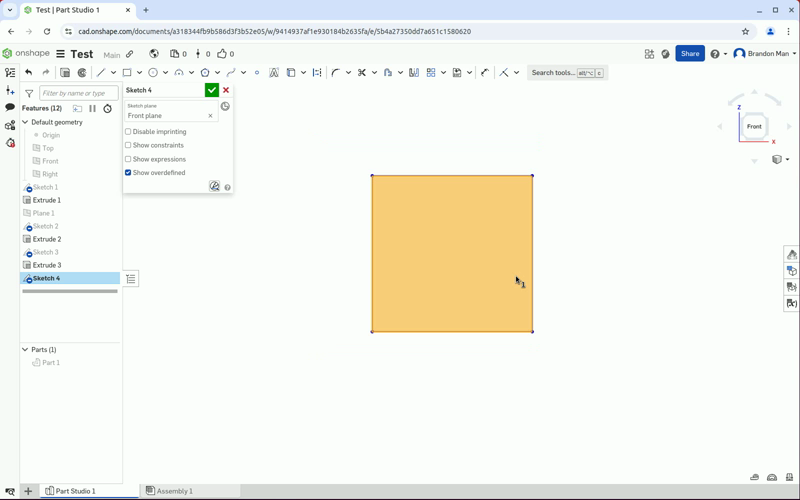
scroll(-6)
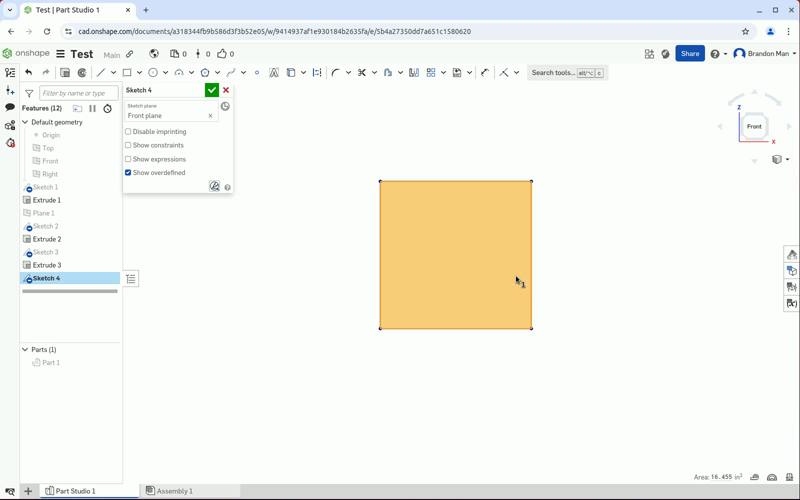
scroll(-6)
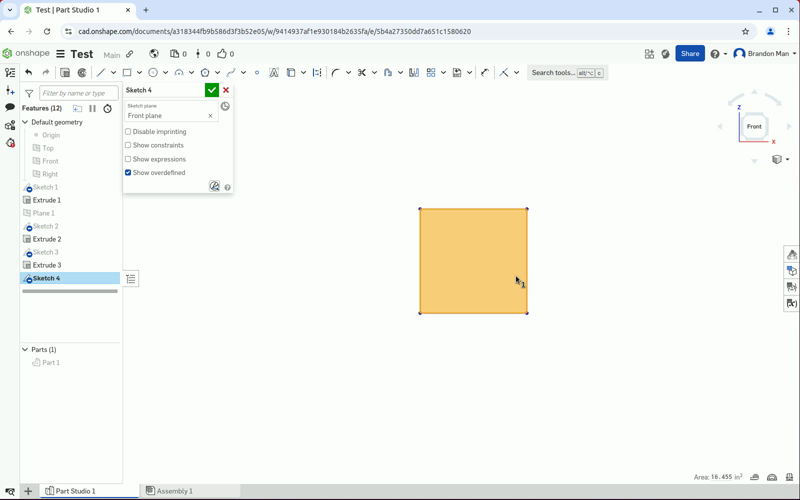
scroll(-6)
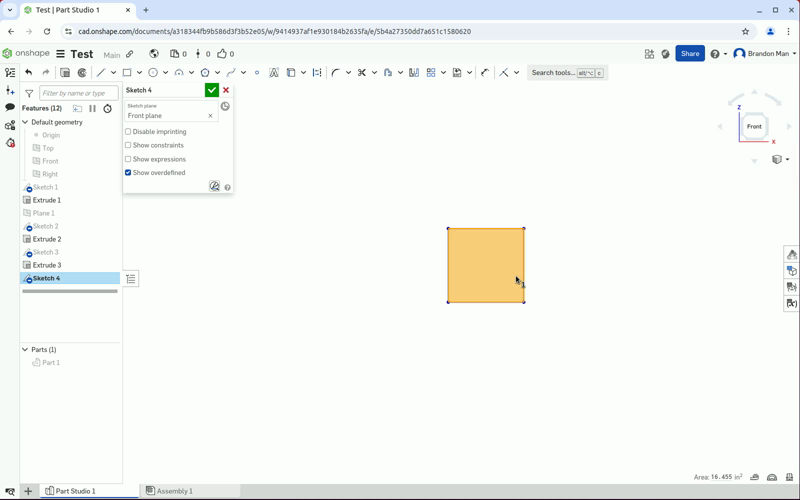
scroll(-6)
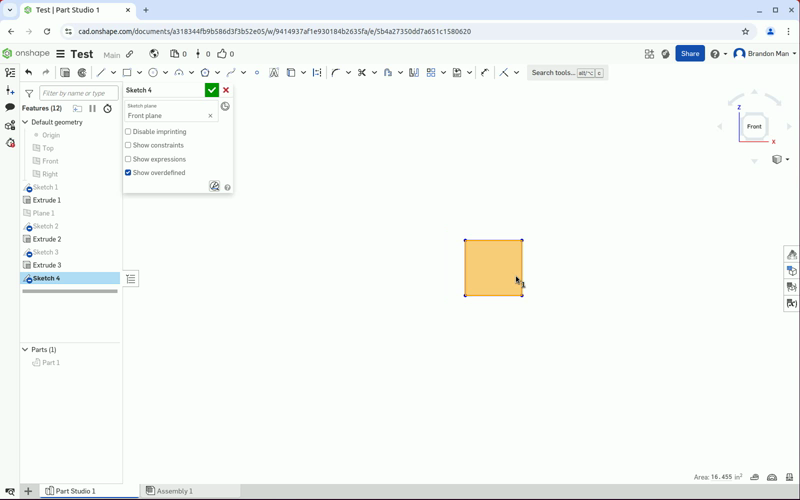
scroll(-6)
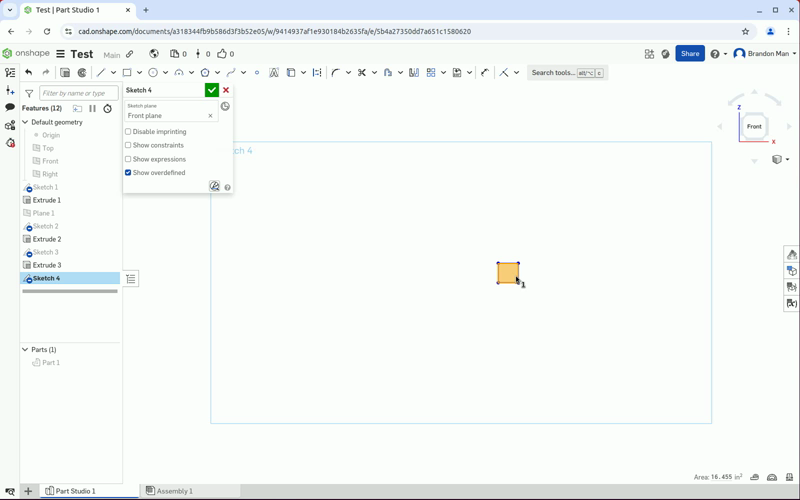
mouse_move(73, 352)
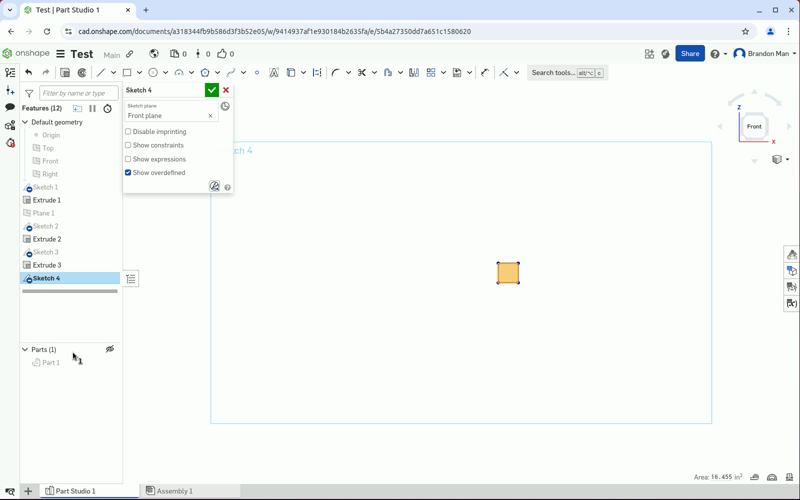
key(shift+y)
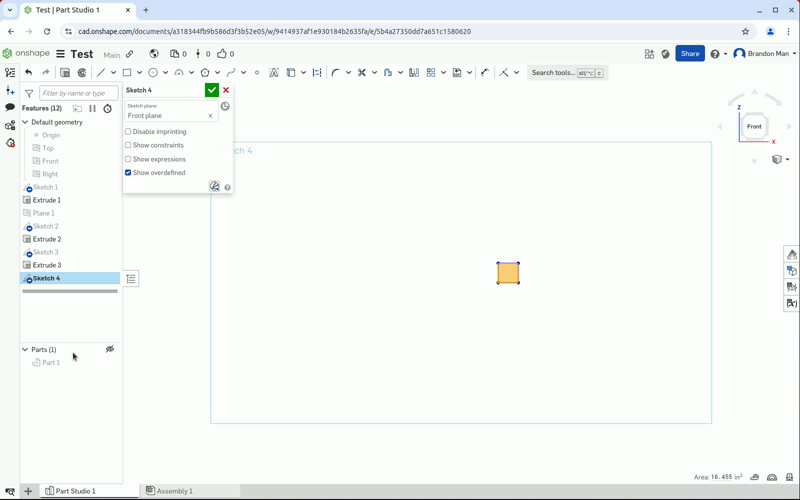
key(shift+e)
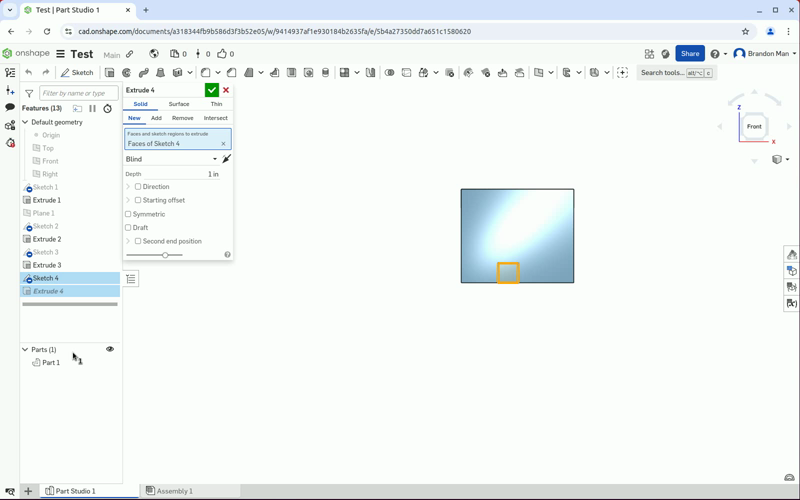
mouse_move(143, 106)
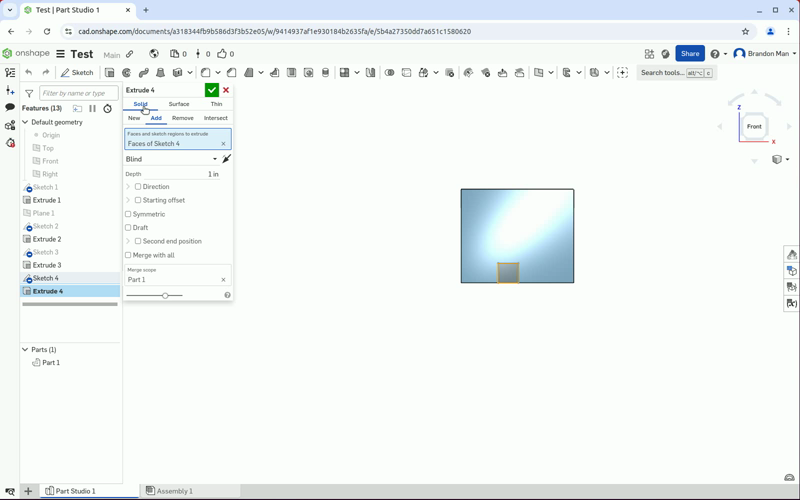
click(143, 106)
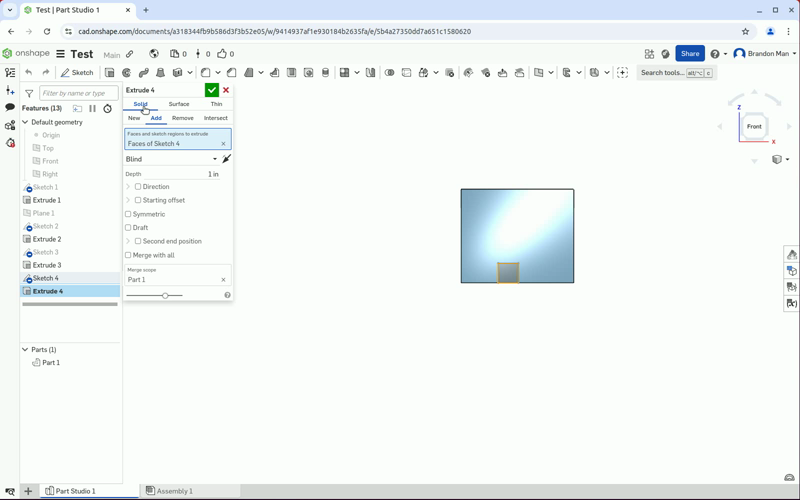
mouse_move(186, 120)
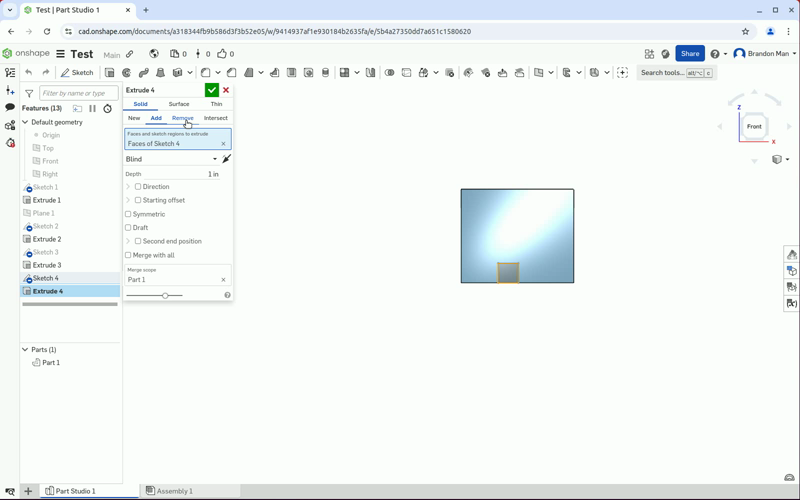
click(186, 120)
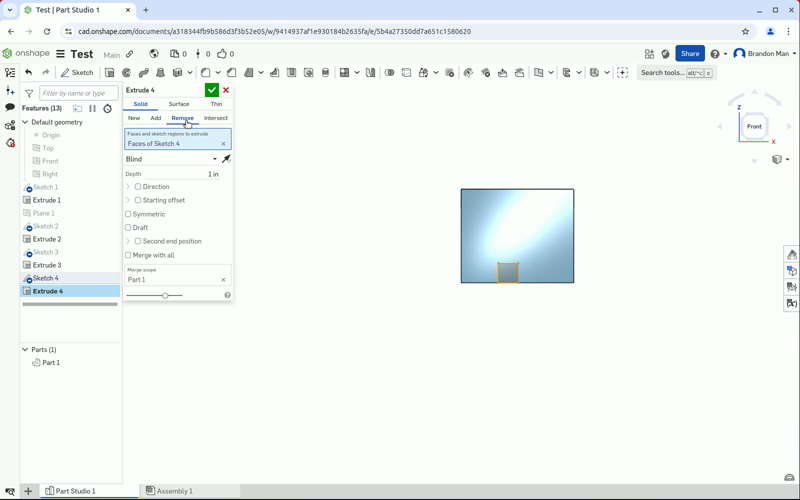
key(tab, 4)
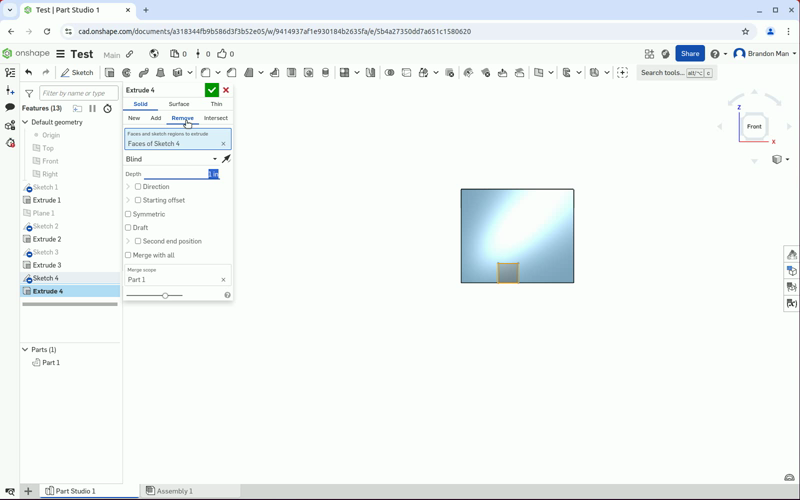
text(23.108)
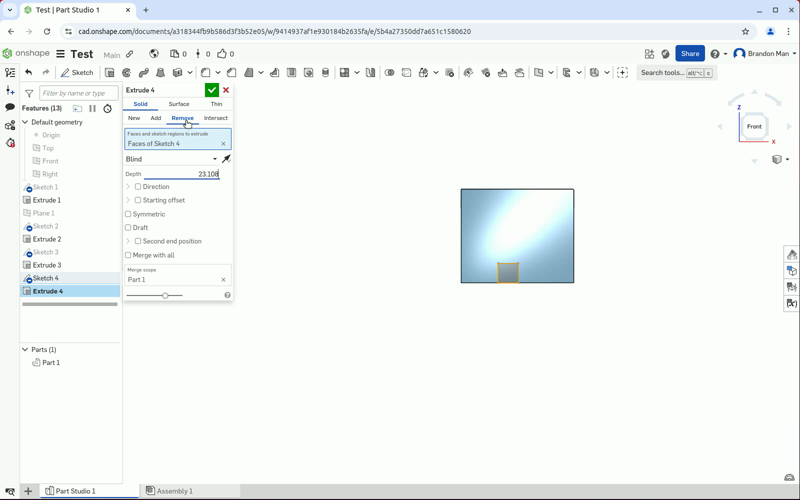
key(tab, 6)
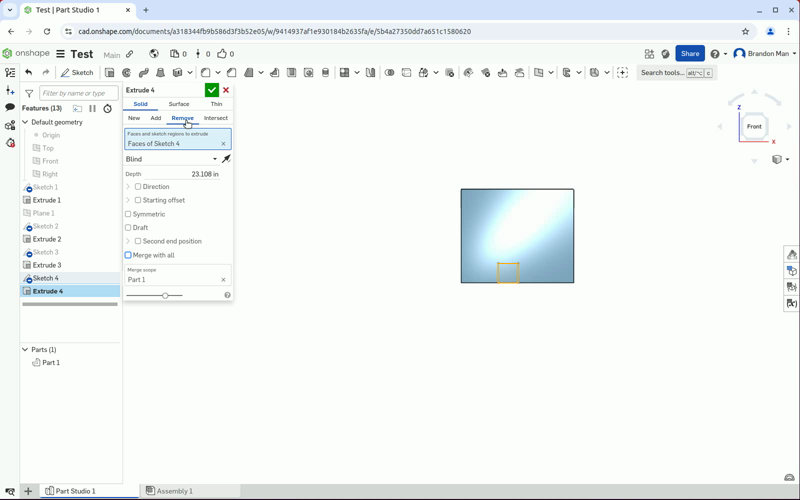
key(space)
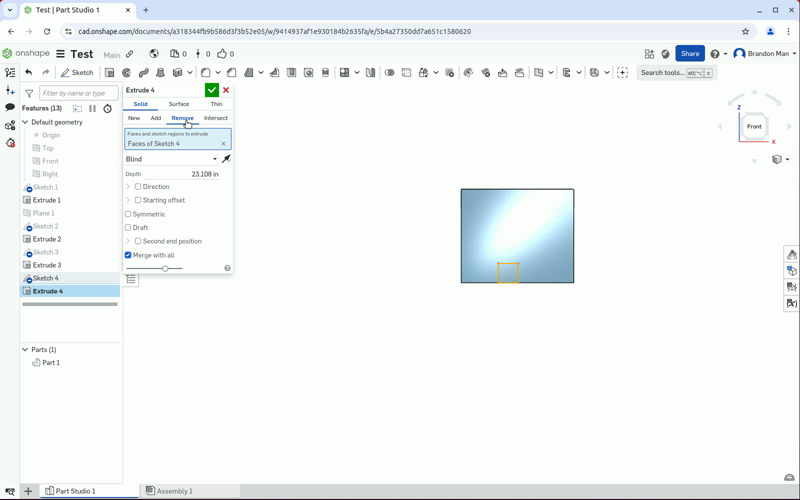
key(enter)
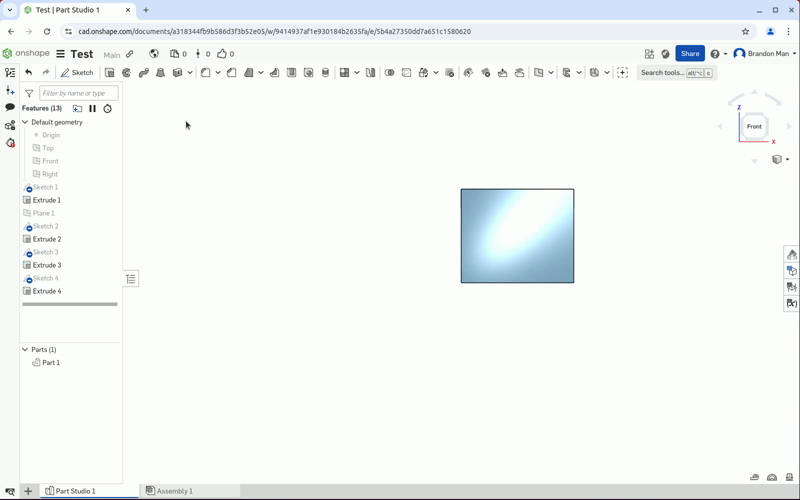
key(shift+h)
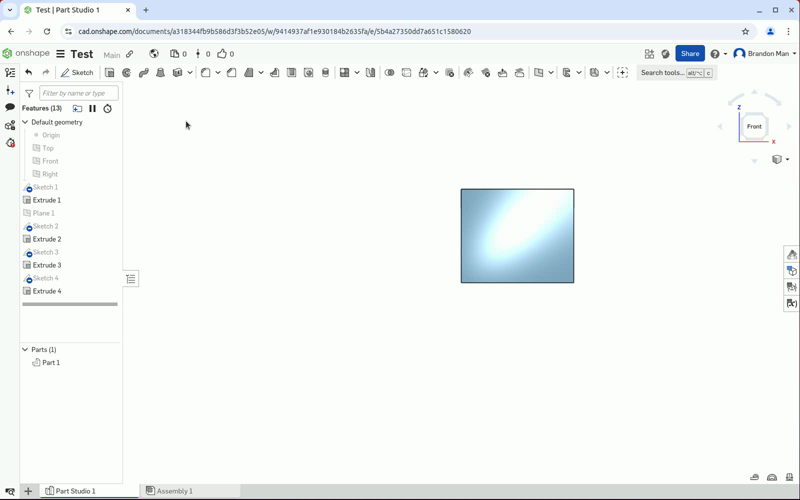
key(shift+h)
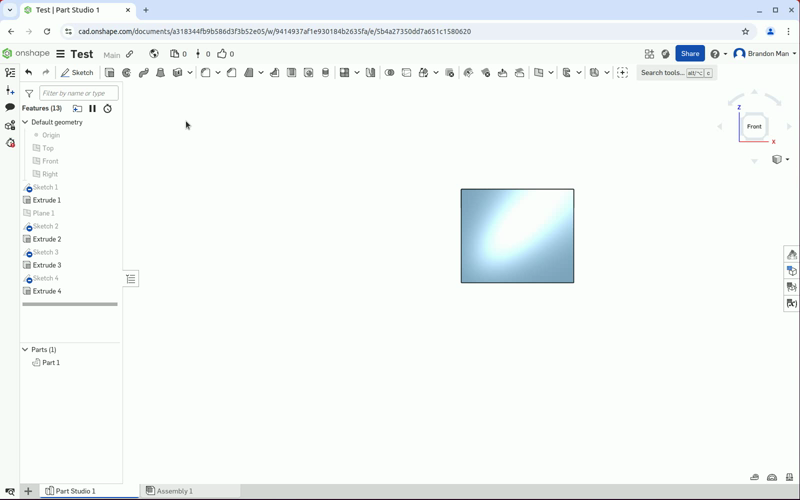
mouse_move(73, 189)
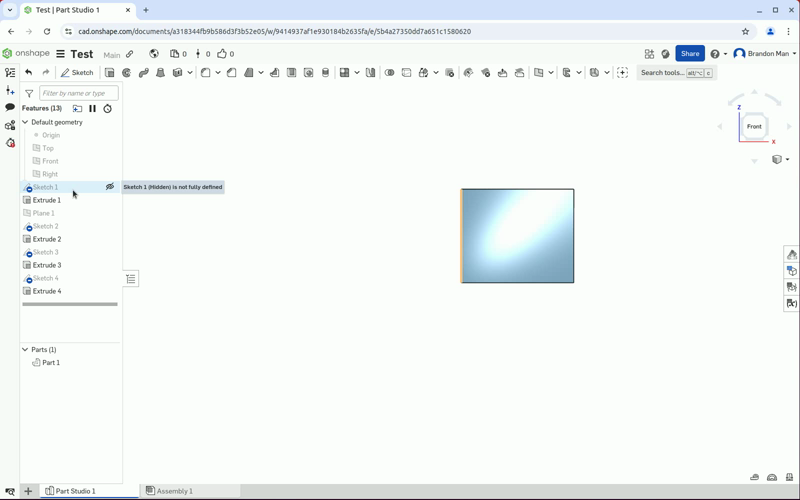
click(73, 189)
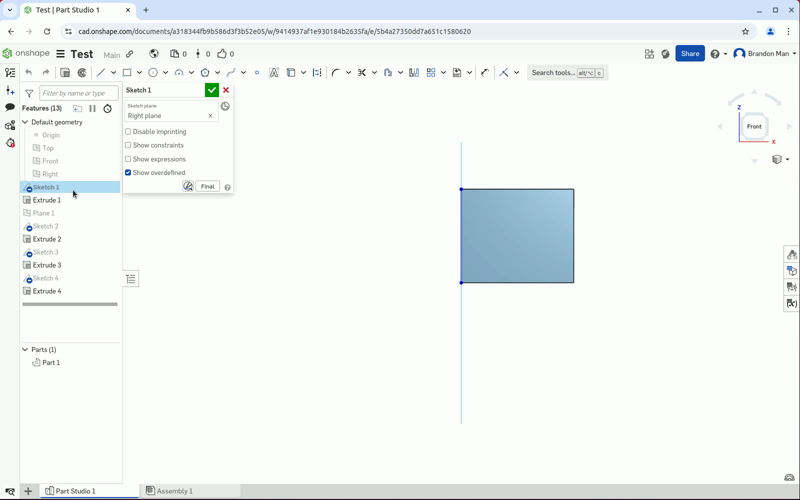
mouse_move(229, 92)
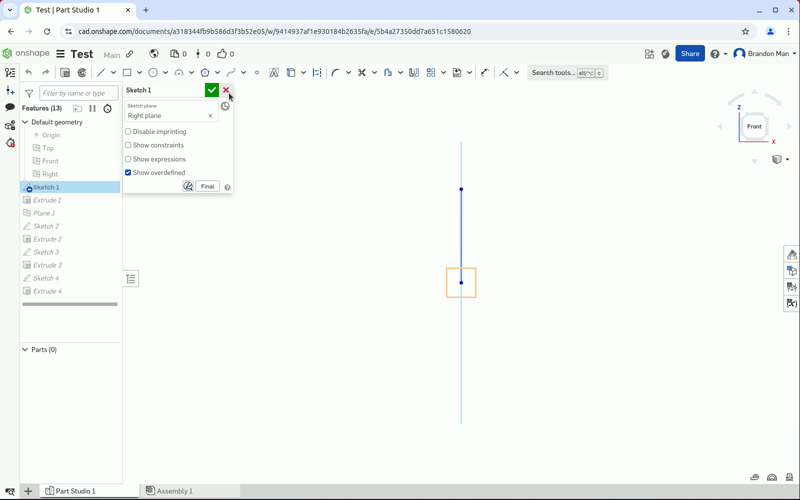
click(229, 92)
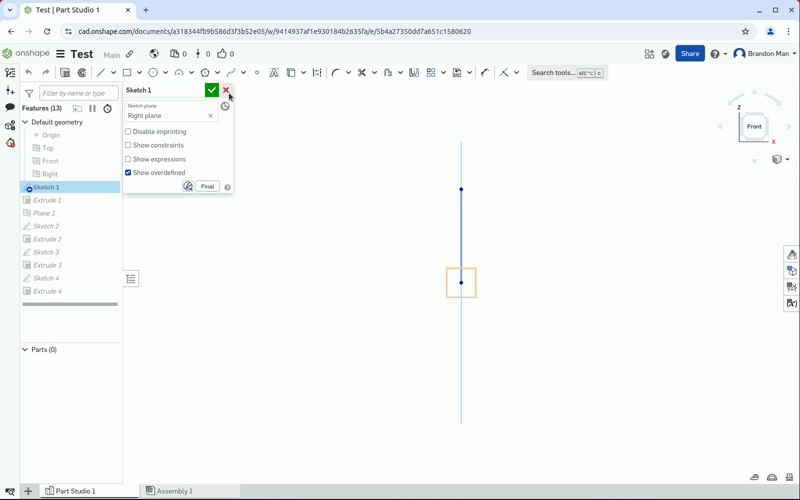
key(shift+s)
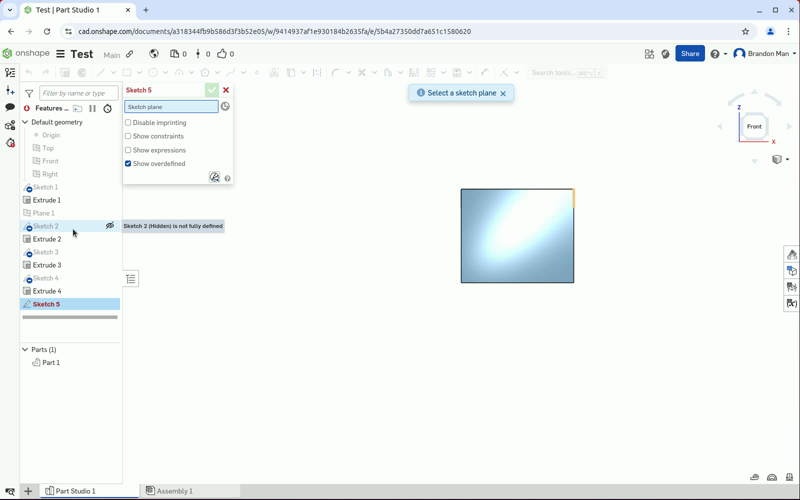
scroll(3)
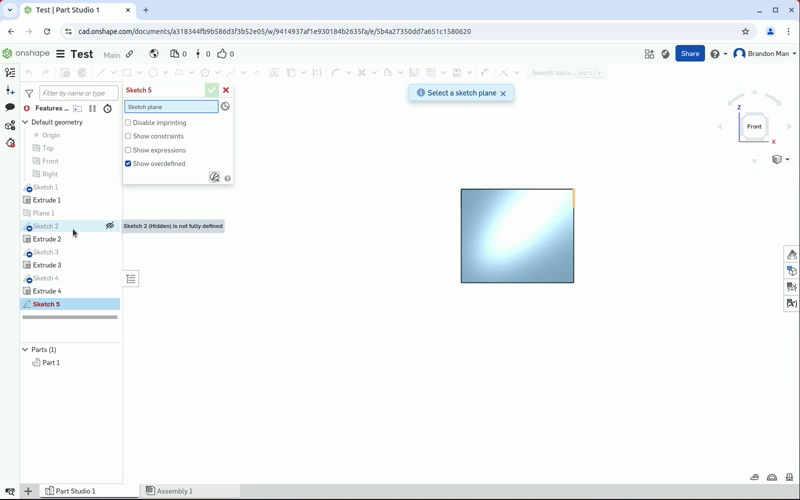
mouse_move(73, 163)
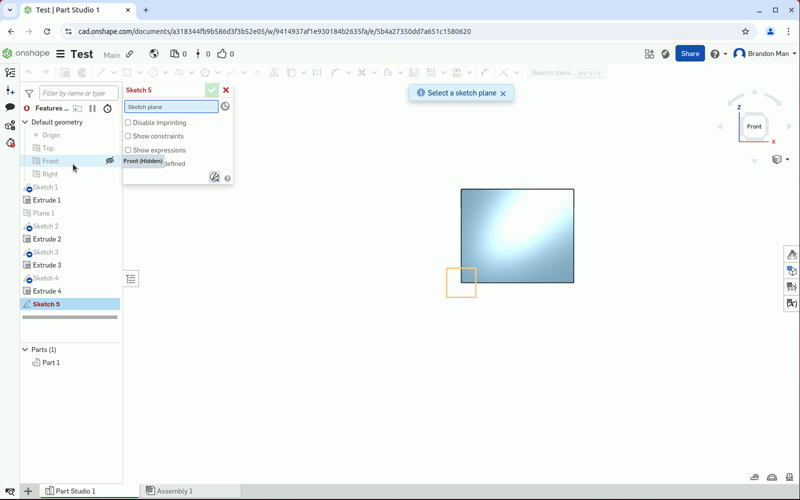
click(73, 163)
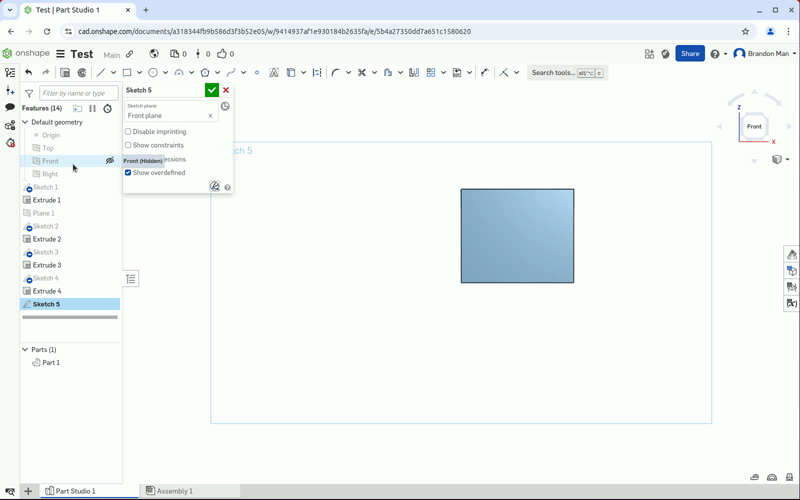
mouse_move(73, 352)
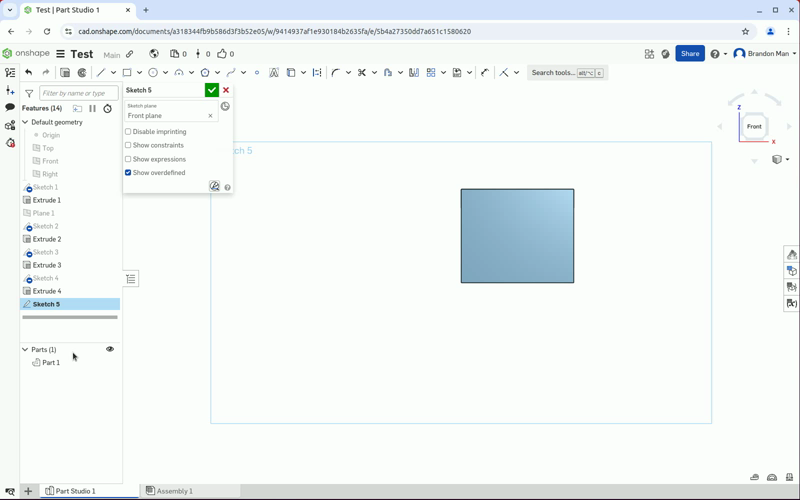
key(y)
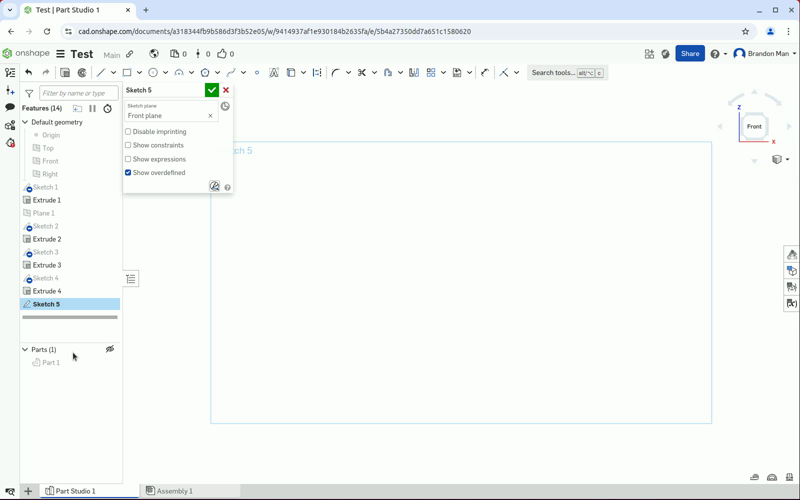
key(l)
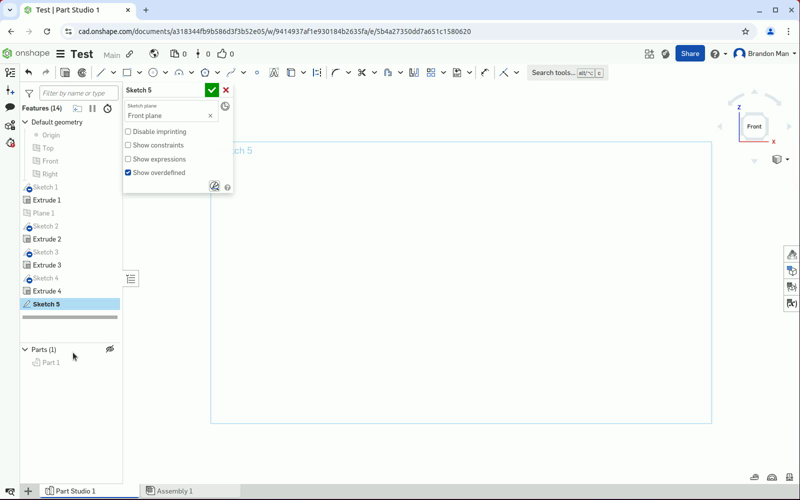
key_down(shift)
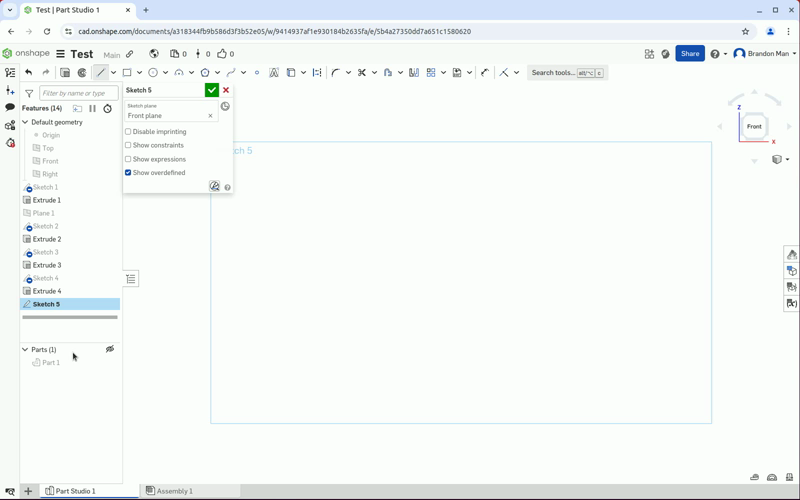
mouse_move(516, 282)
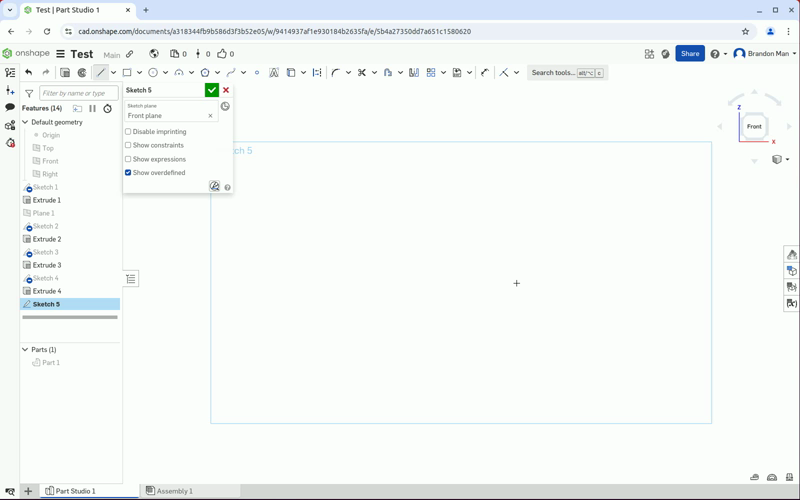
click(516, 282)
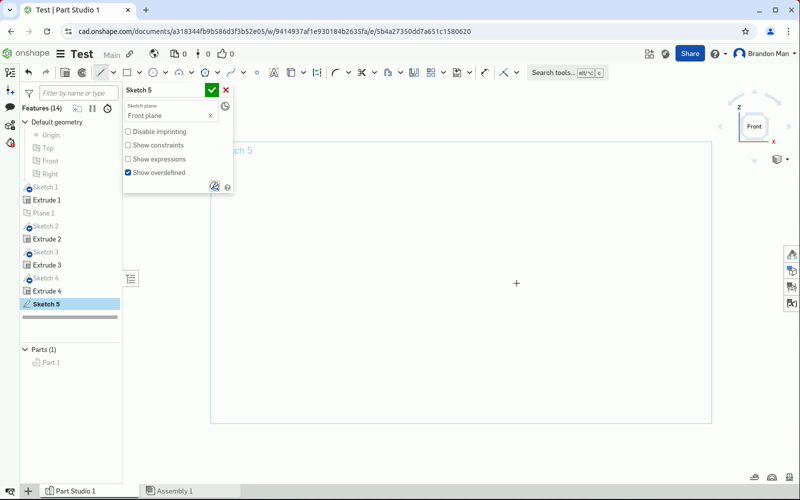
key_up(shift)
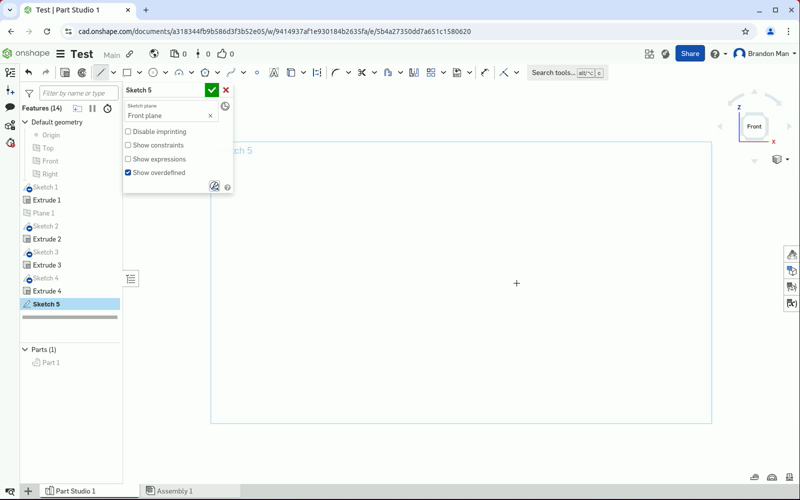
key_down(shift)
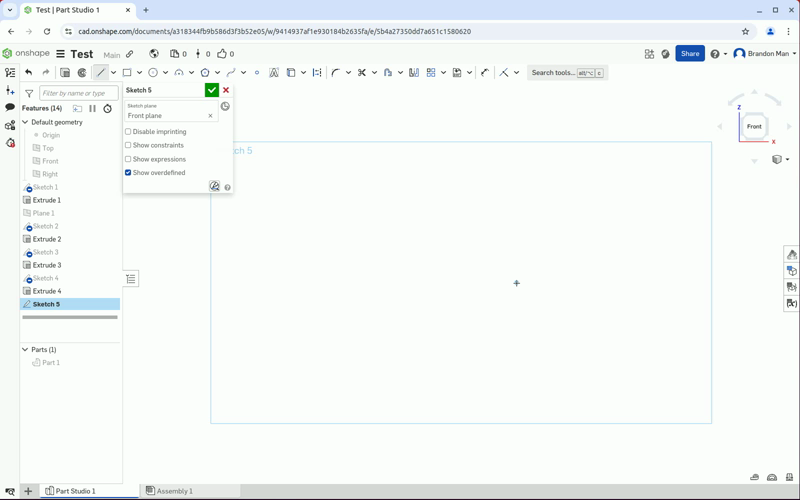
mouse_move(546, 282)
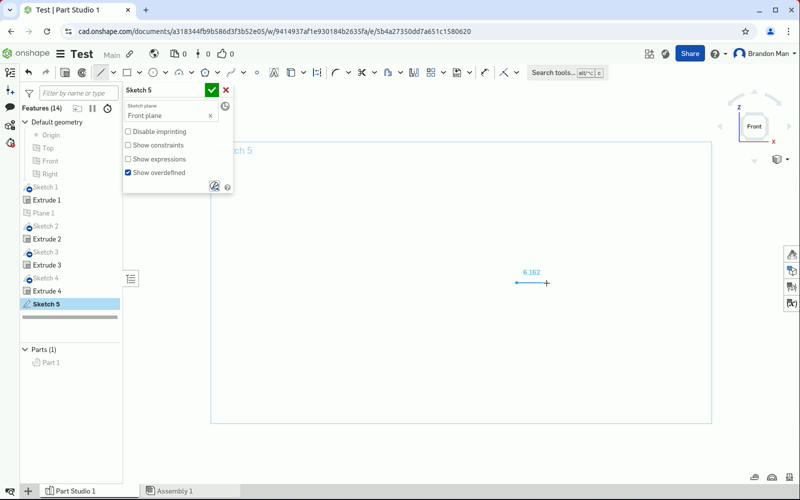
mouse_move(536, 282)
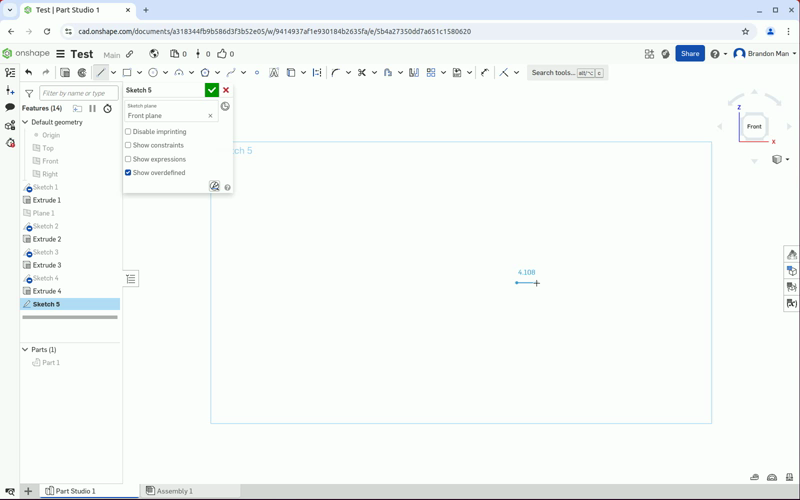
click(536, 282)
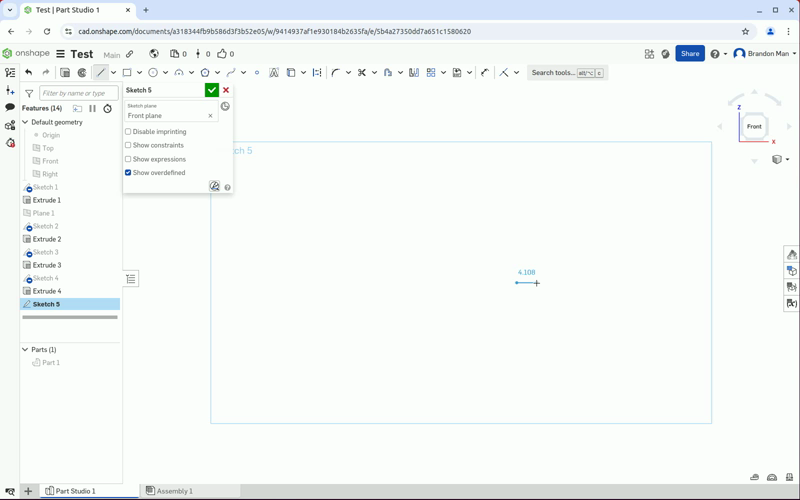
key_up(shift)
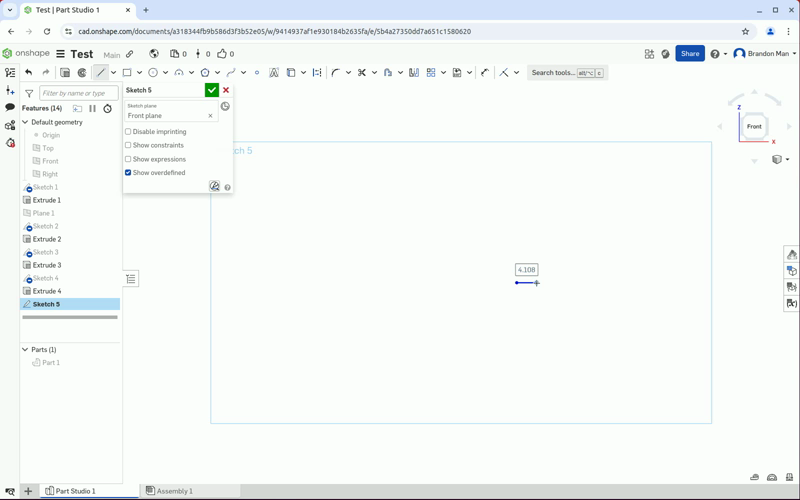
key_down(shift)
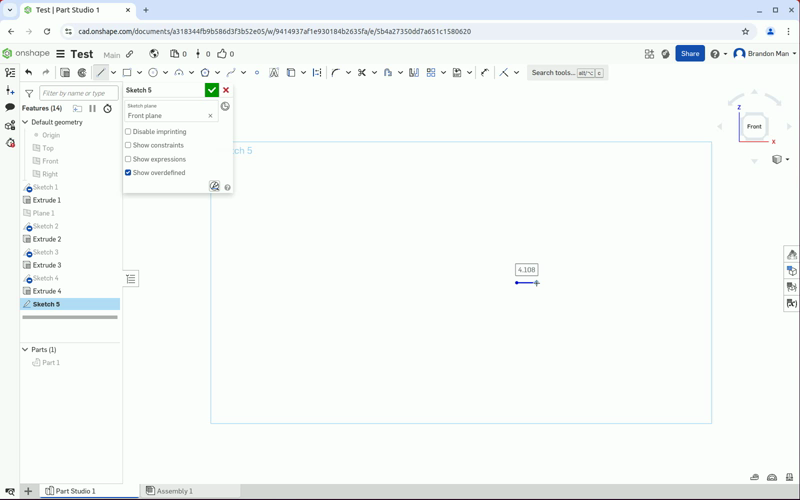
mouse_move(566, 282)
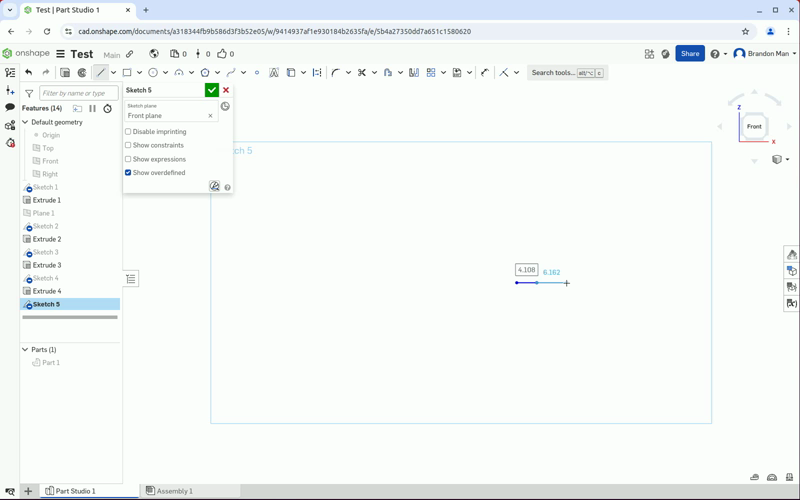
mouse_move(536, 263)
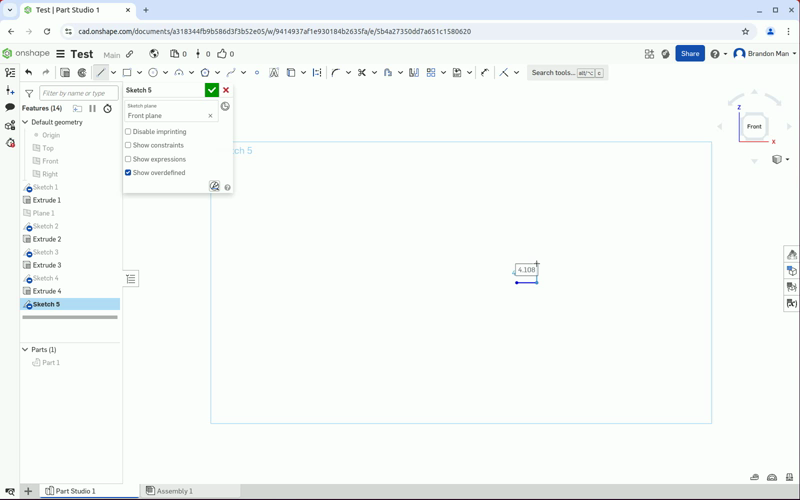
click(536, 263)
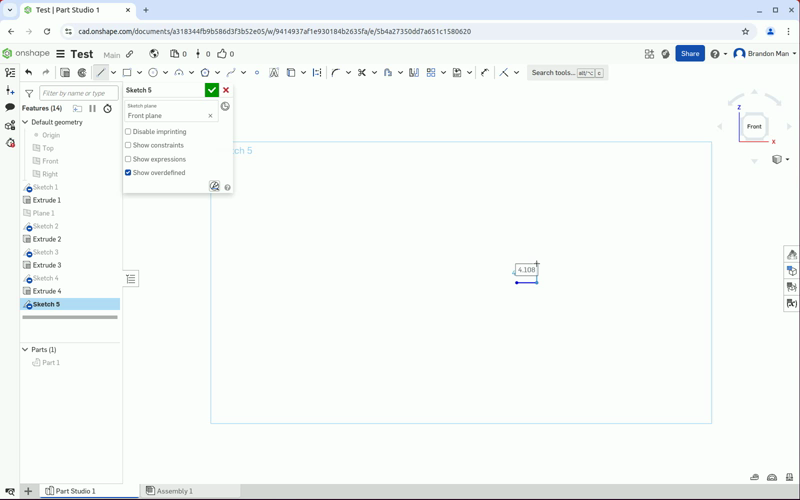
key_up(shift)
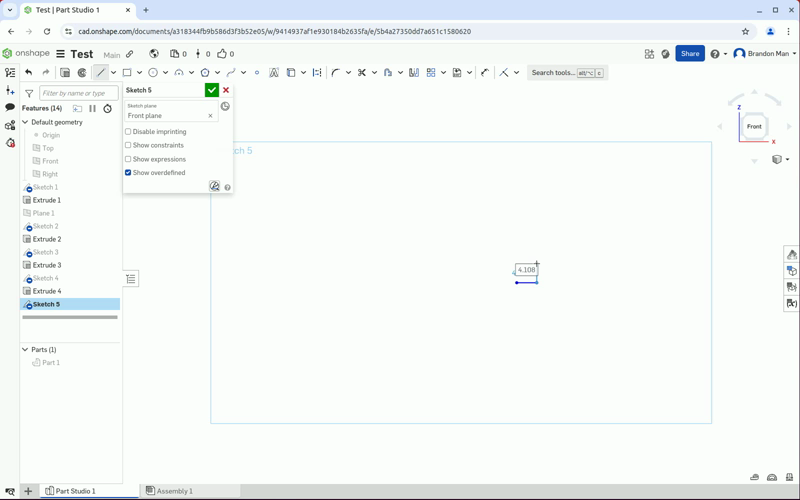
key_down(shift)
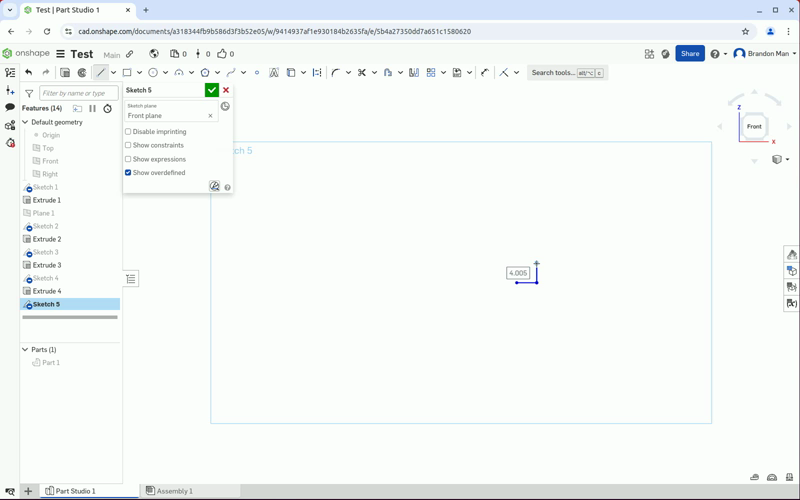
mouse_move(566, 263)
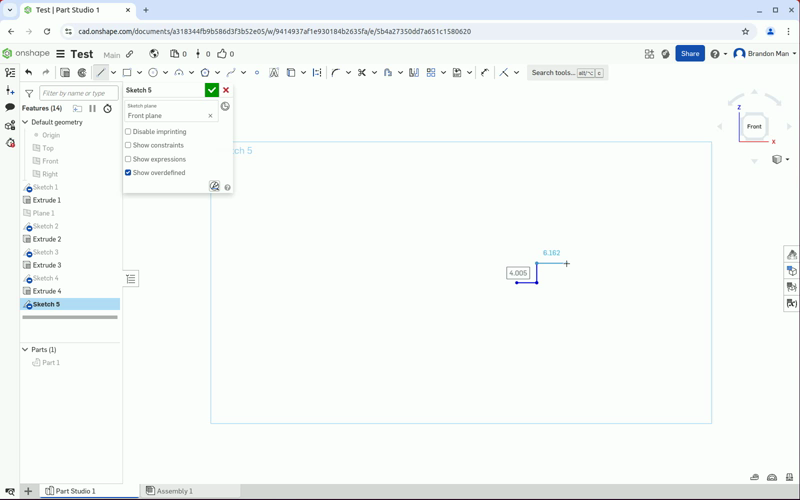
mouse_move(516, 263)
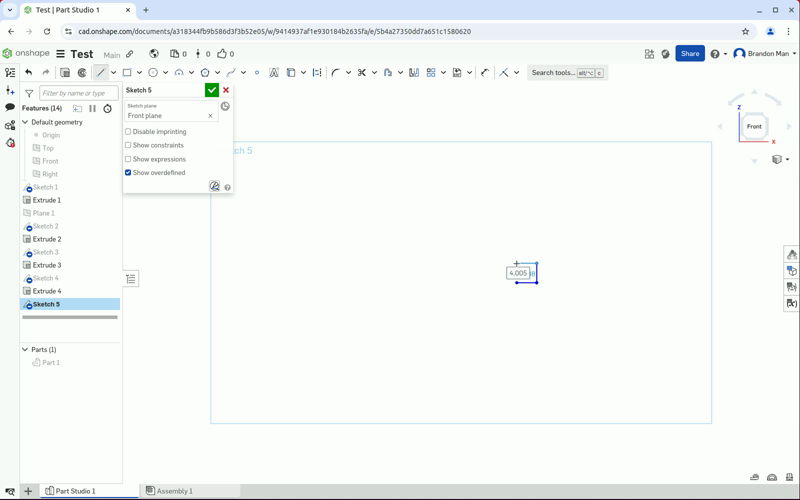
click(516, 263)
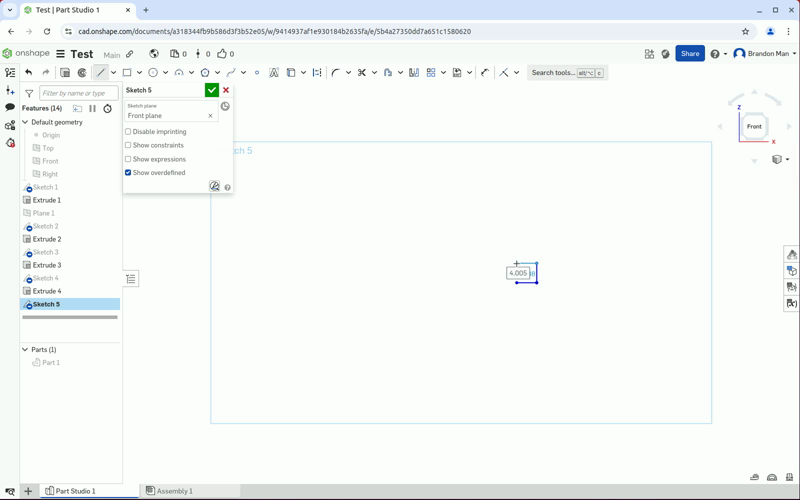
key_up(shift)
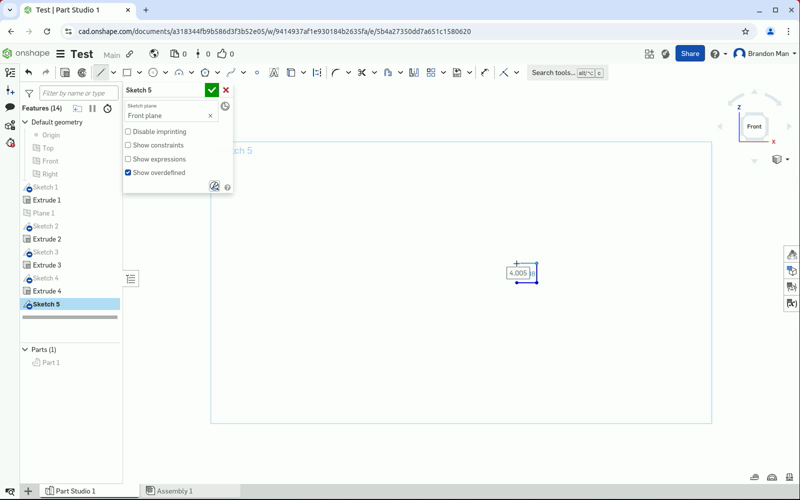
mouse_move(546, 263)
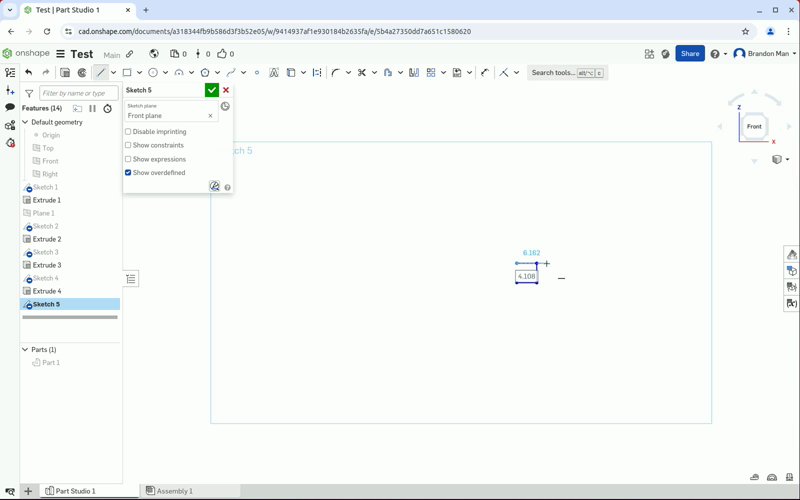
key_down(shift)
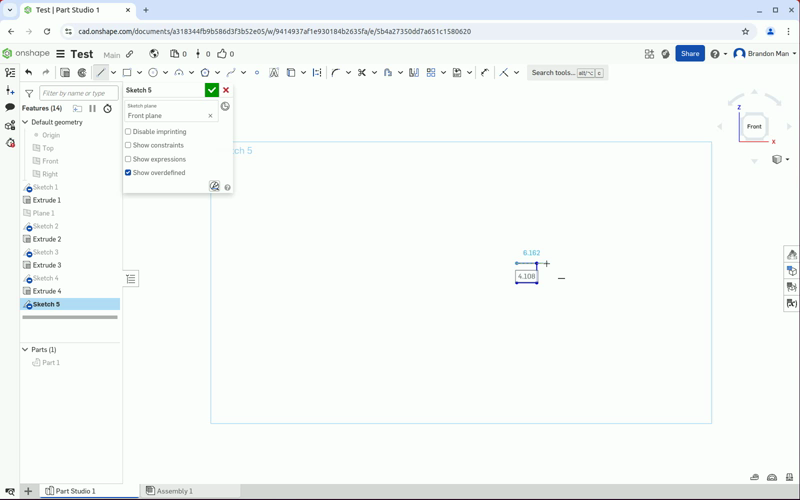
mouse_move(516, 282)
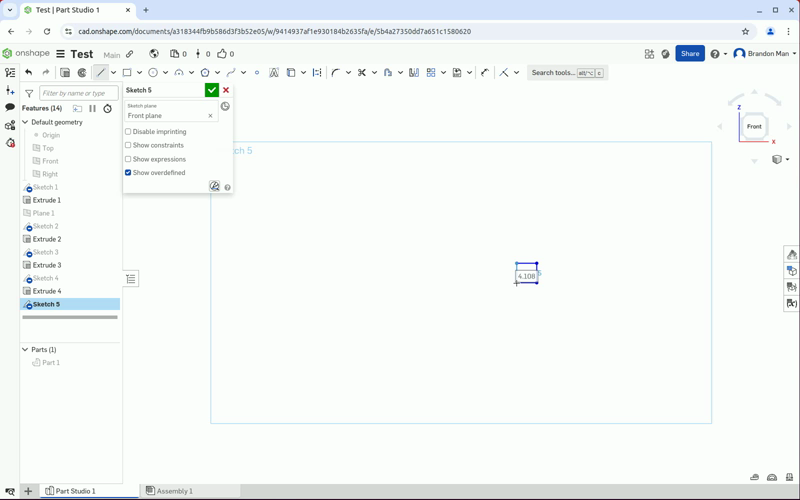
key_up(shift)
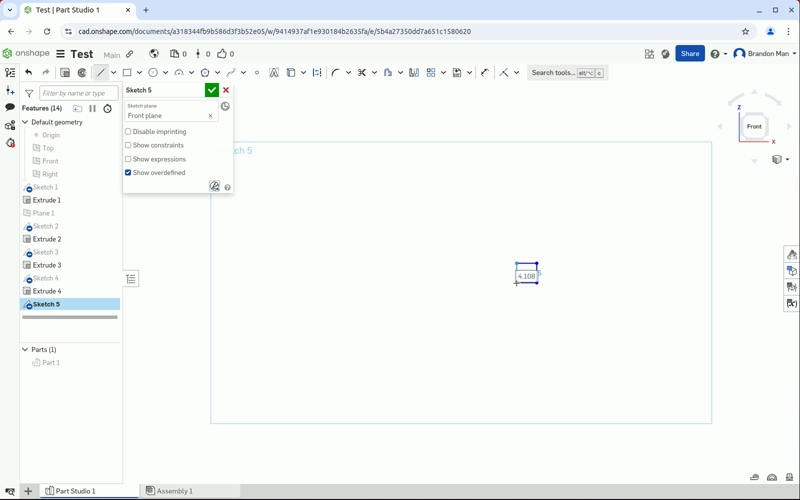
click(516, 282)
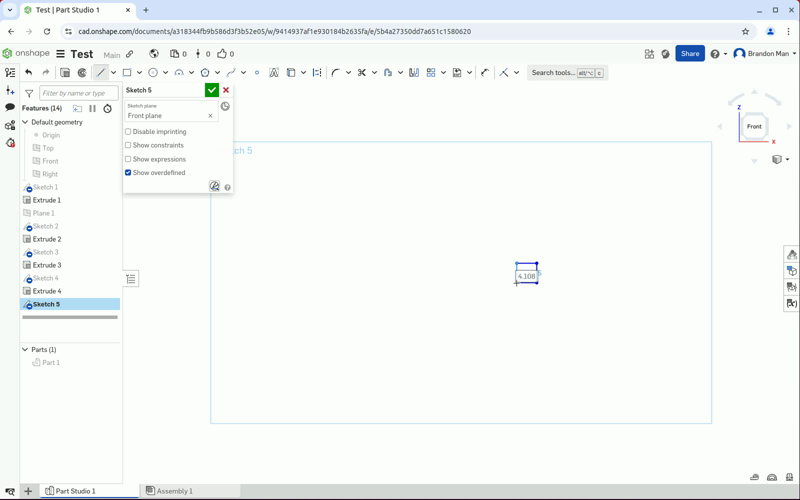
key(esc)
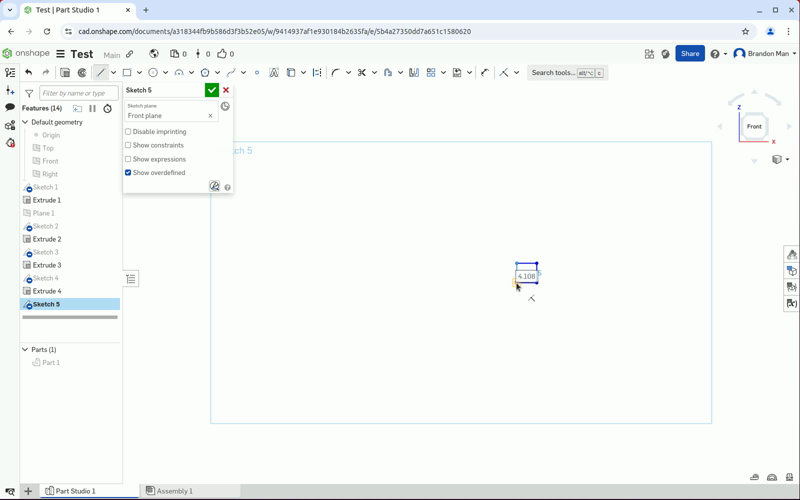
mouse_move(531, 273)
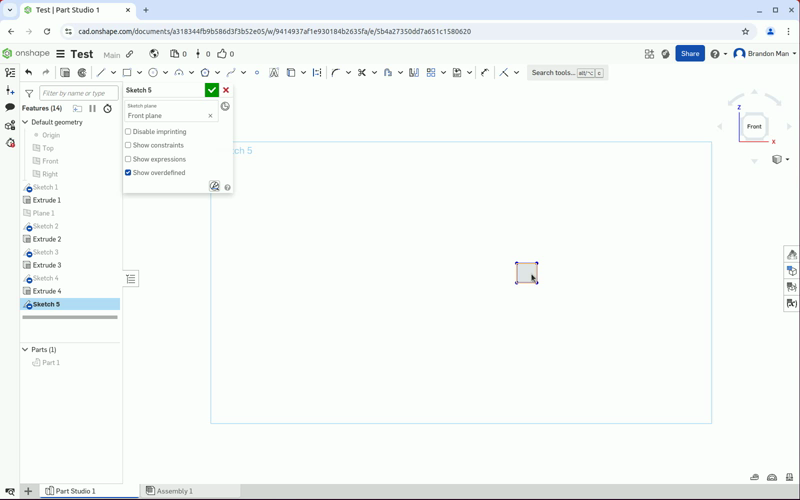
scroll(6)
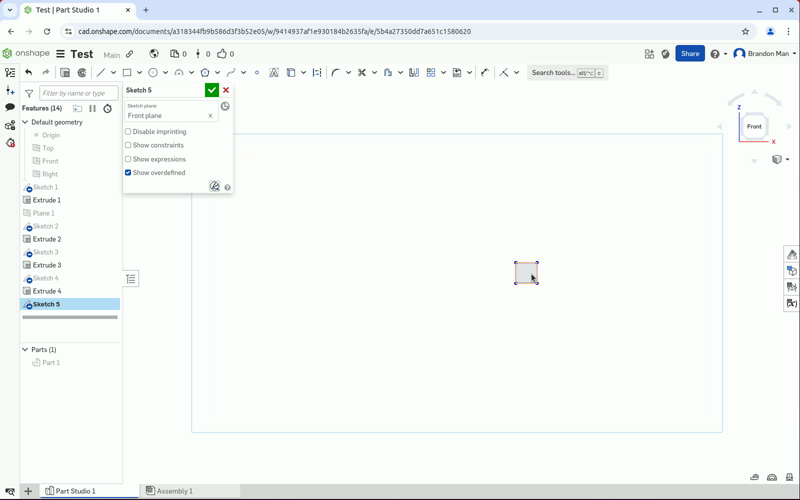
scroll(6)
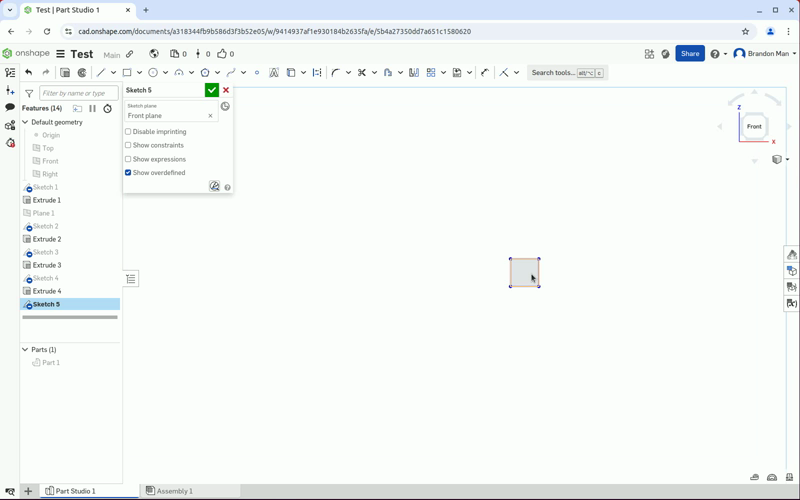
scroll(6)
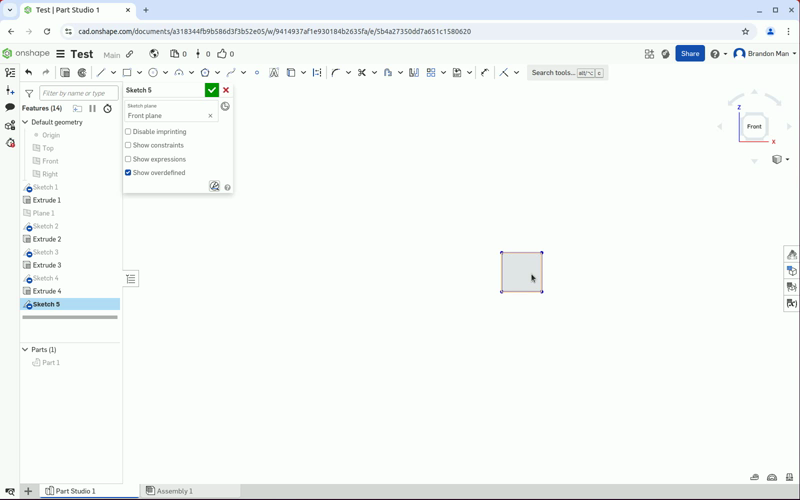
scroll(6)
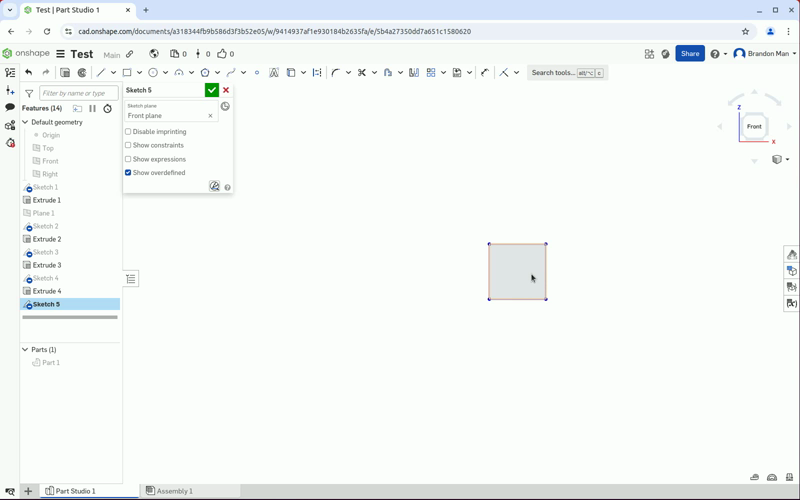
scroll(6)
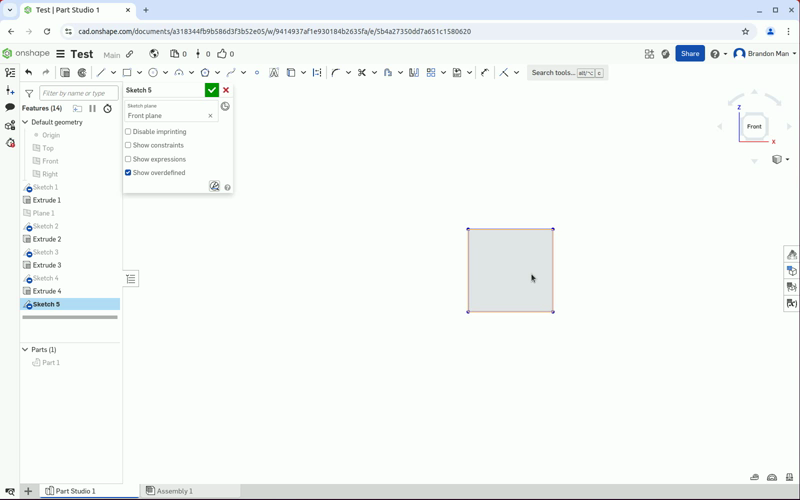
scroll(6)
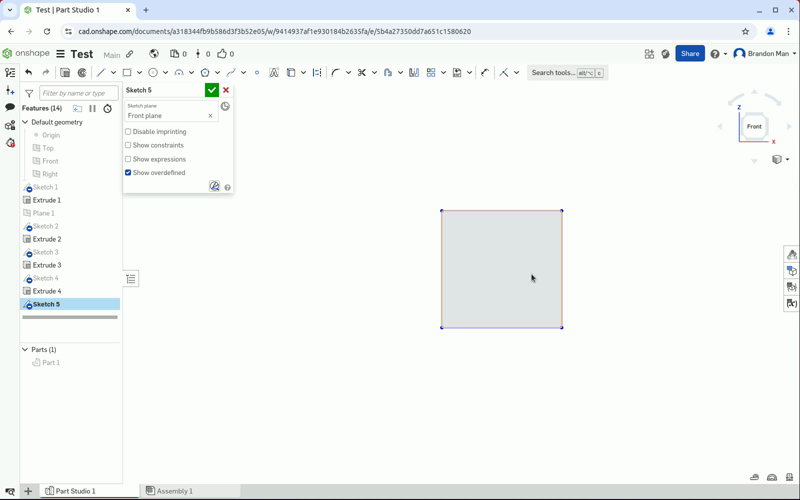
scroll(6)
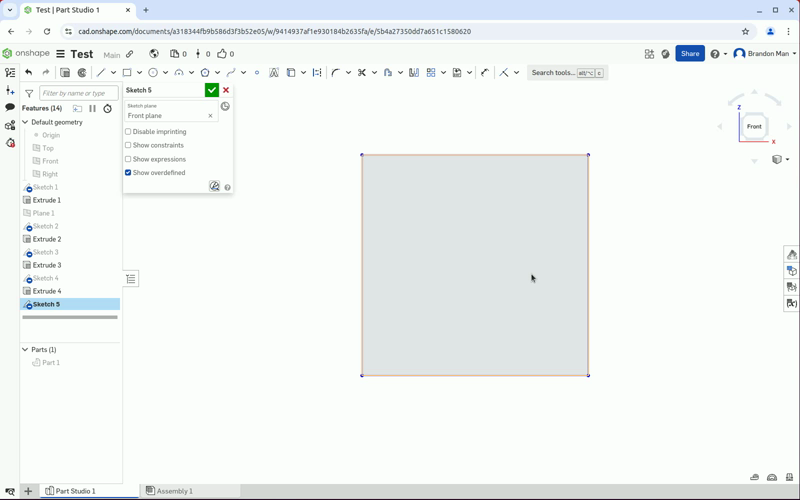
click(531, 273)
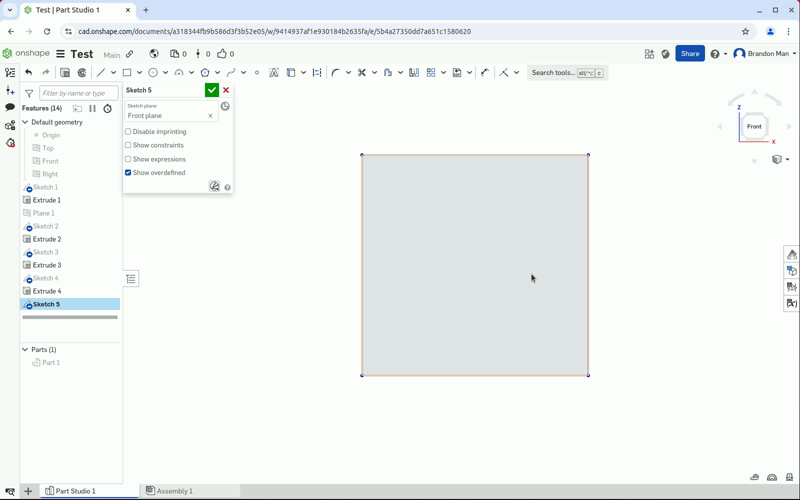
scroll(-6)
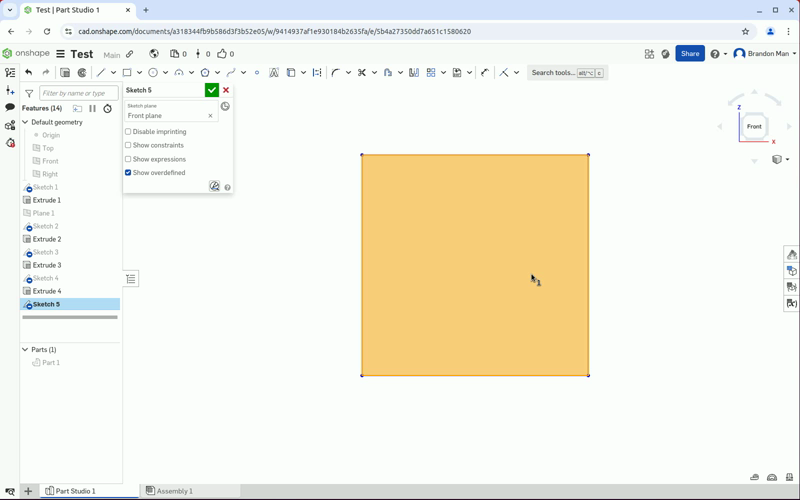
scroll(-6)
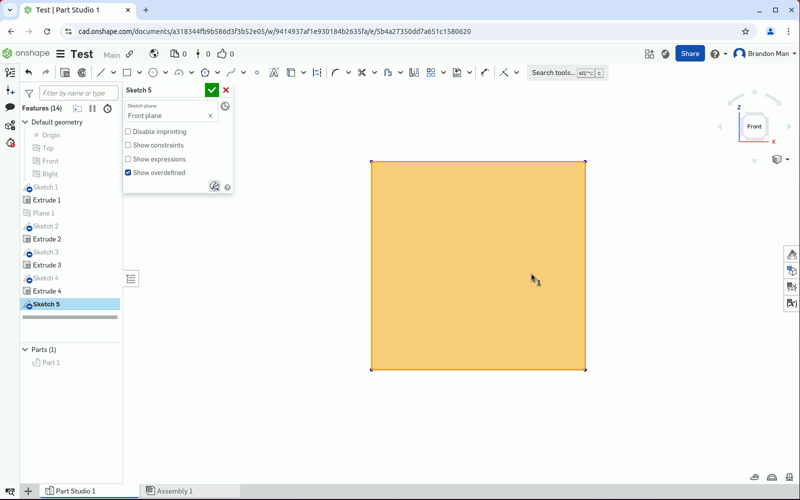
scroll(-6)
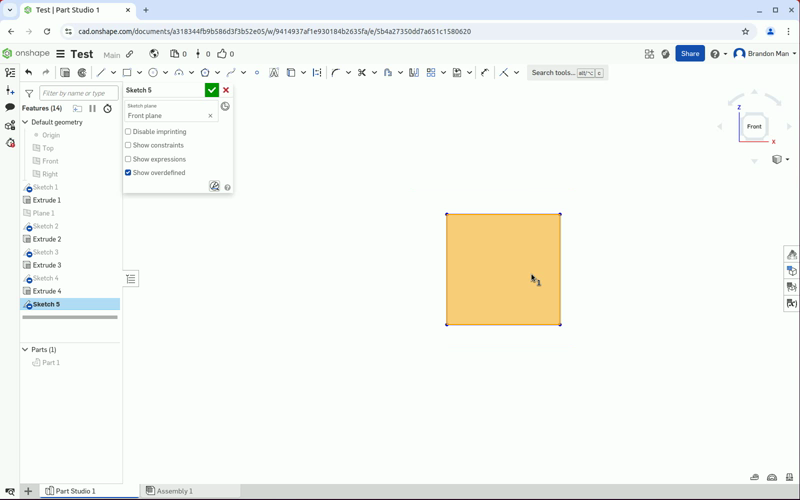
scroll(-6)
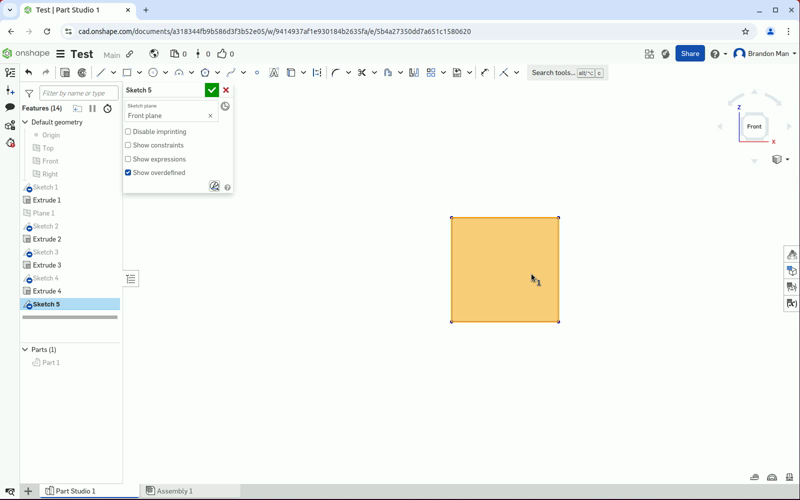
scroll(-6)
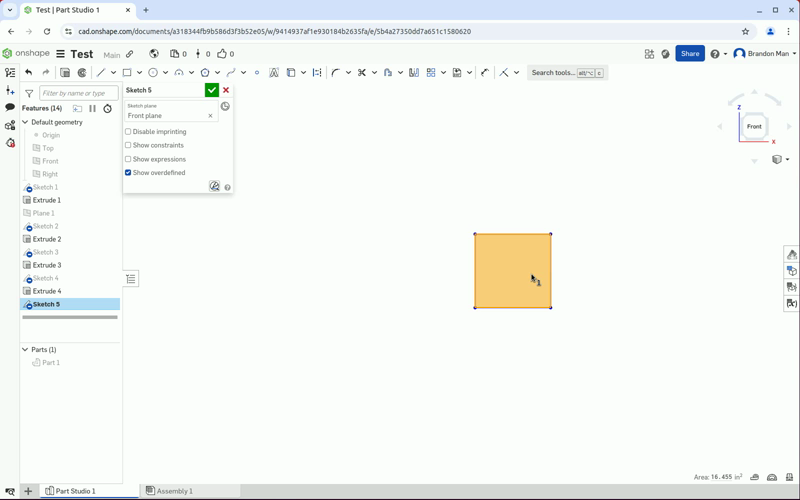
scroll(-6)
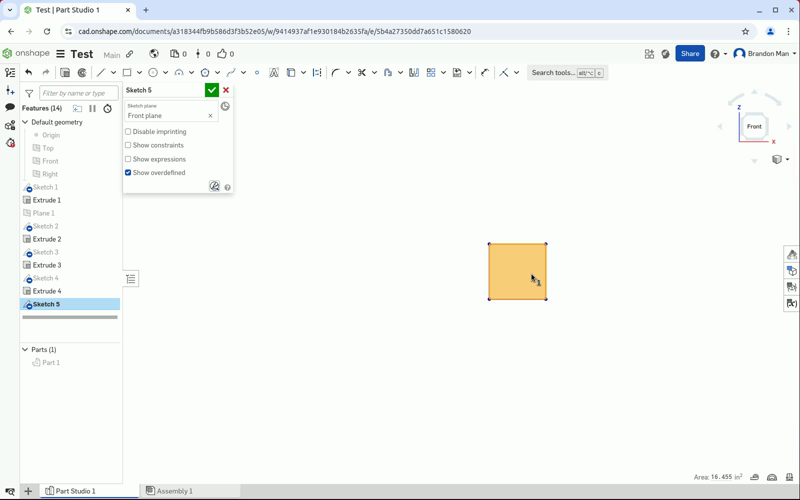
scroll(-6)
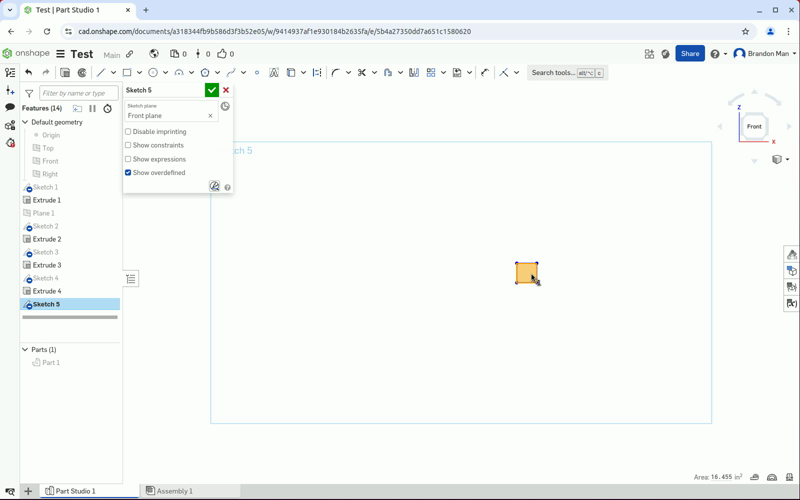
mouse_move(73, 352)
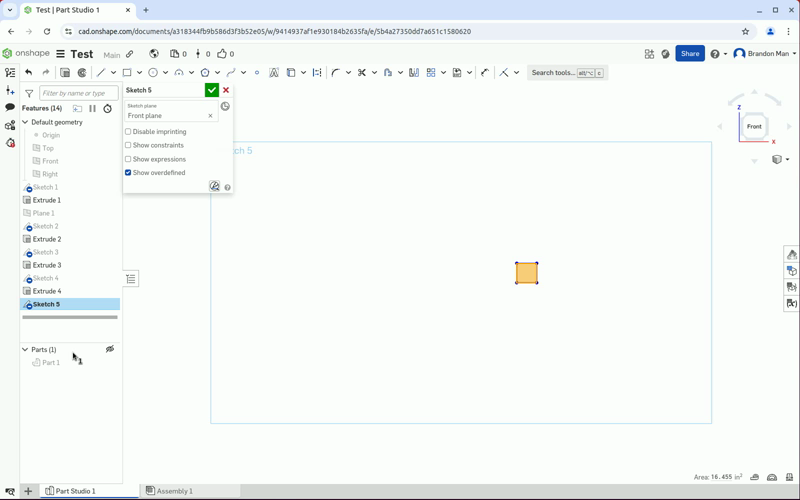
key(shift+y)
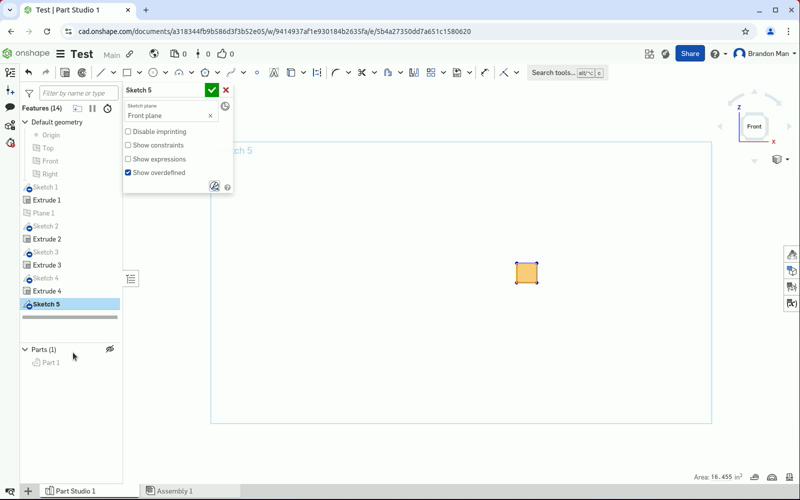
key(shift+e)
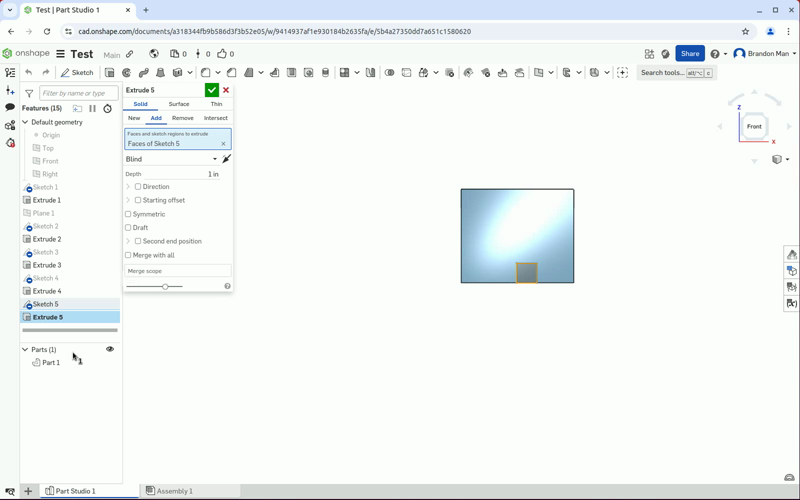
mouse_move(143, 106)
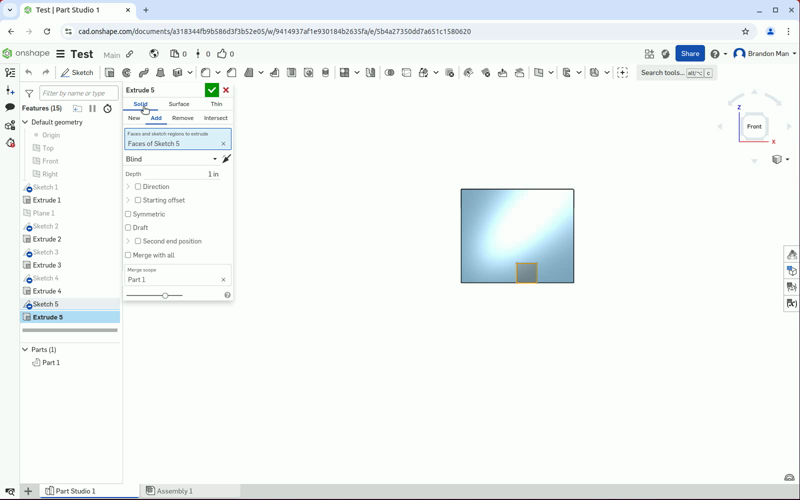
click(143, 106)
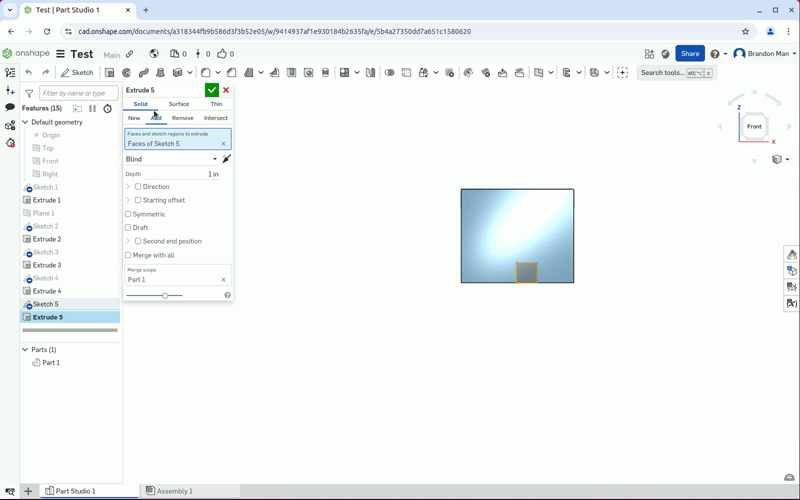
mouse_move(186, 120)
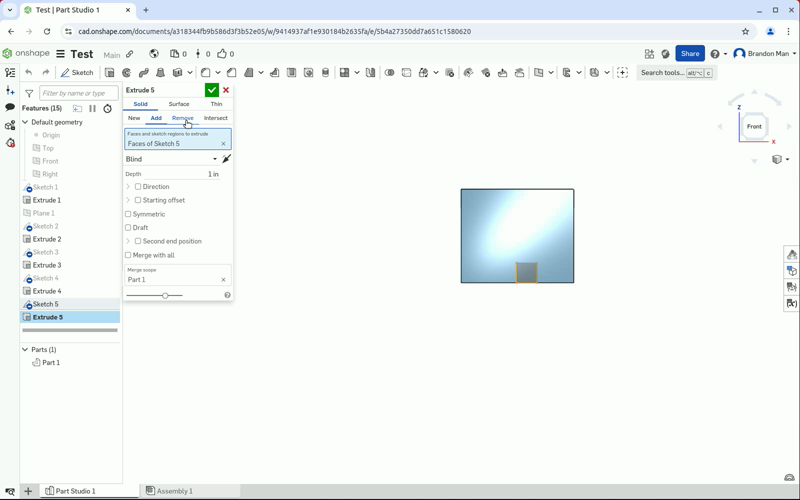
click(186, 120)
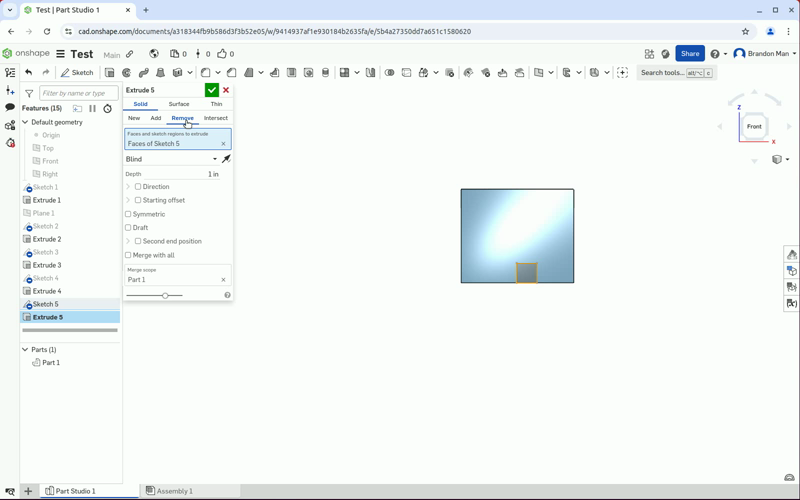
key(tab, 4)
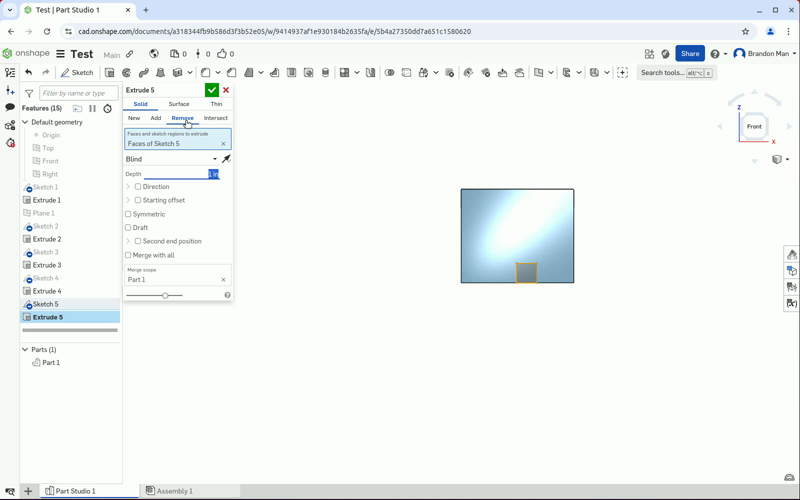
text(23.108)
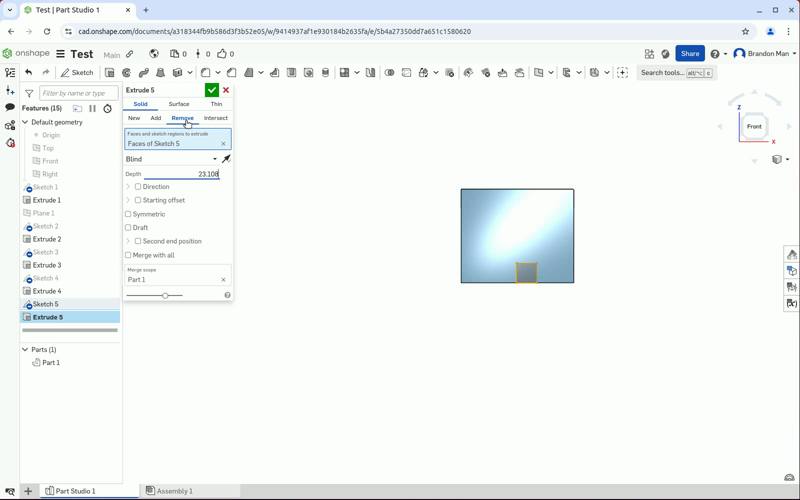
key(tab, 6)
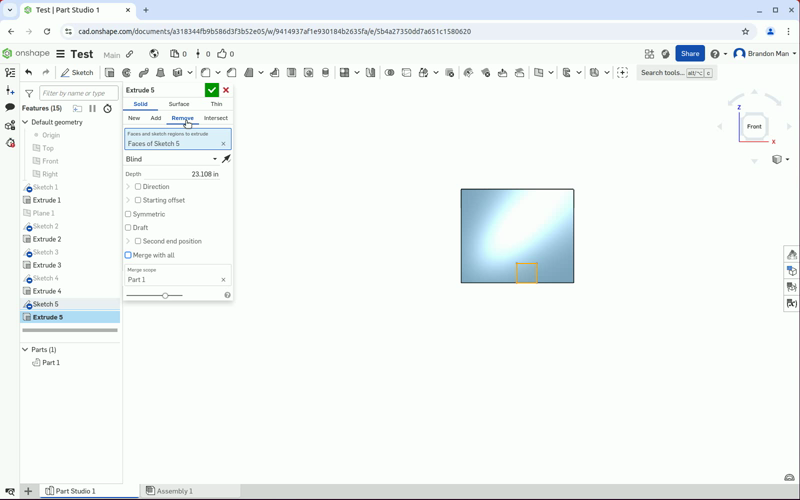
key(space)
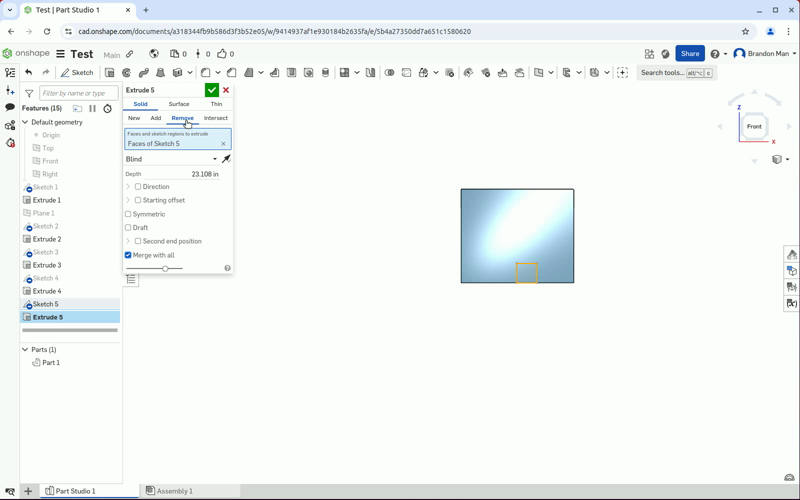
key(enter)
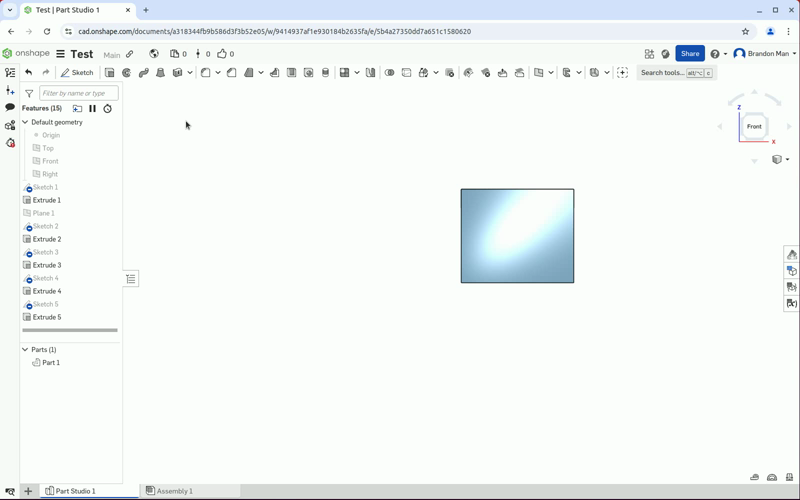
key(shift+h)
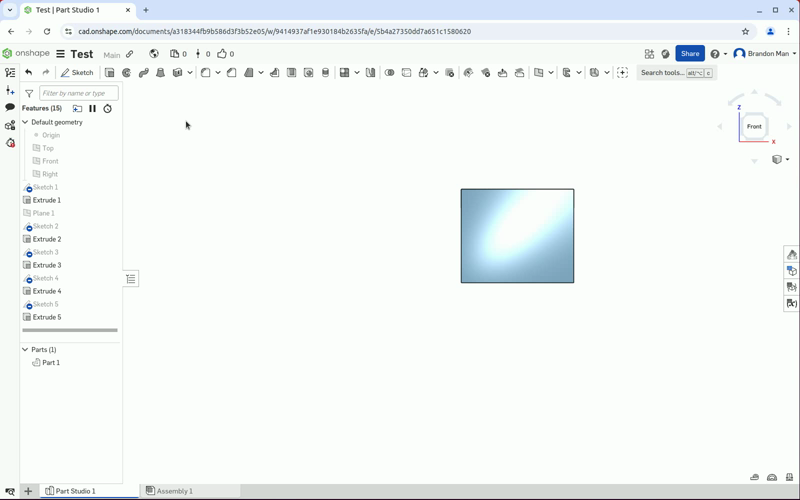
key(shift+h)
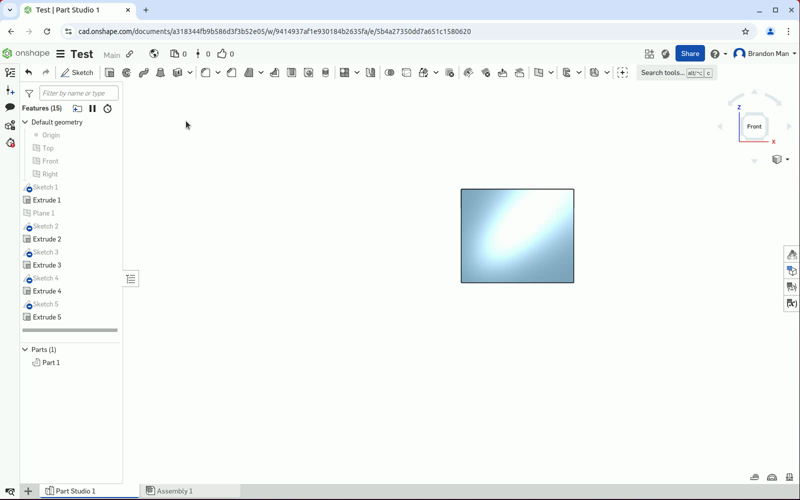
key(shift+7)
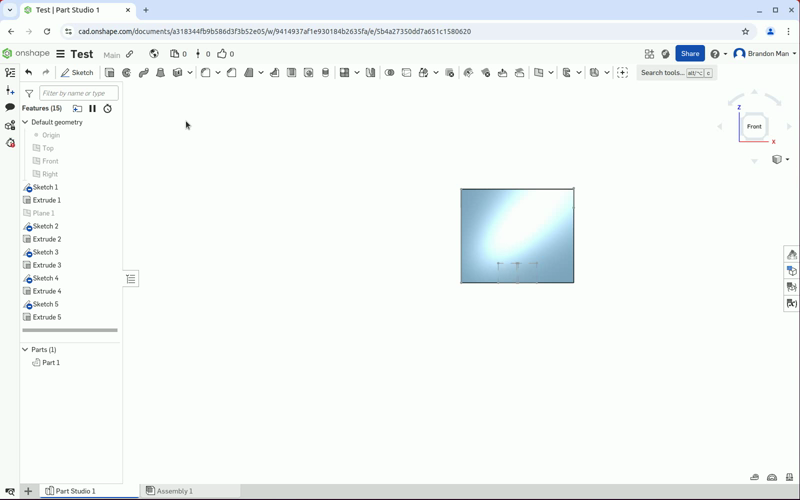
key(left, 2)
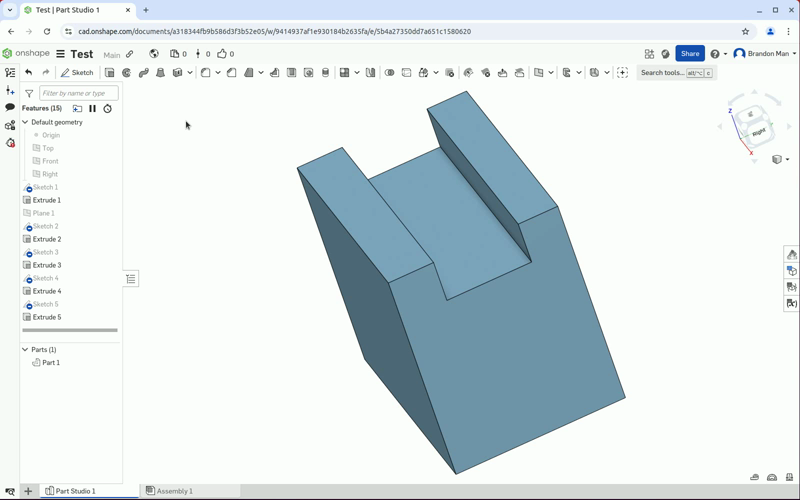
key(down, 2)
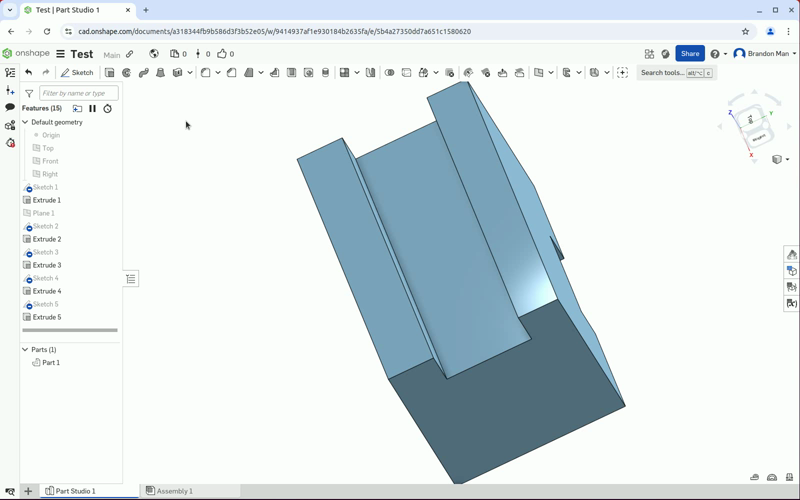
key(up, 2)
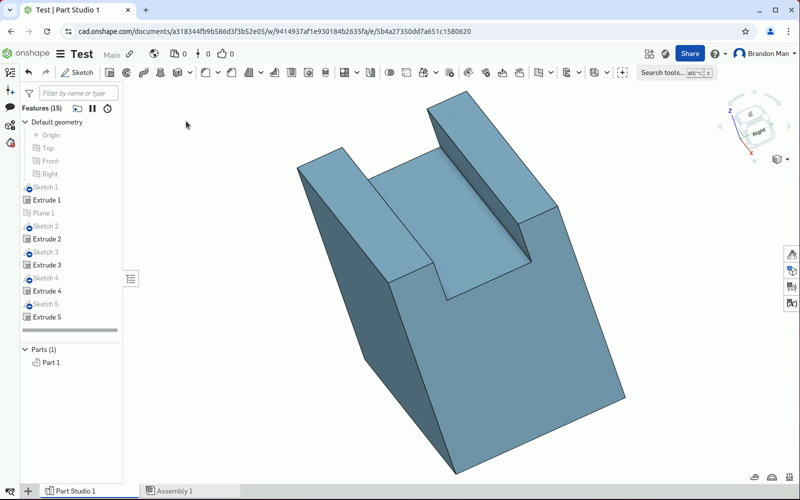
key(right, 2)
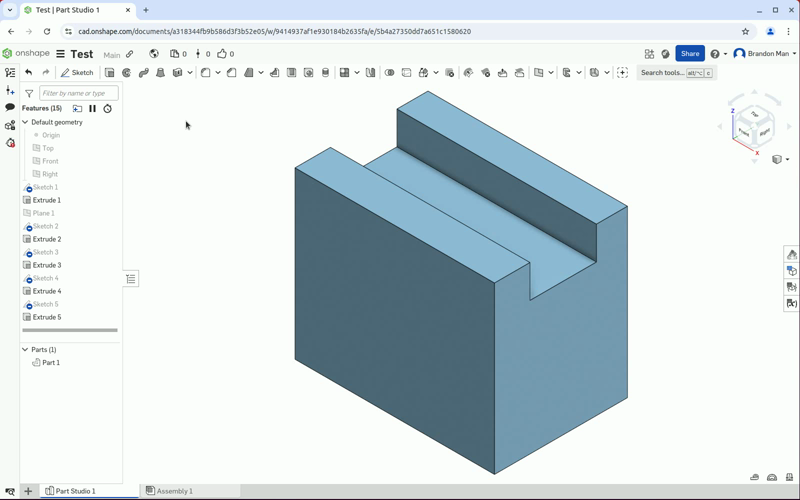
mouse_move(73, 189)
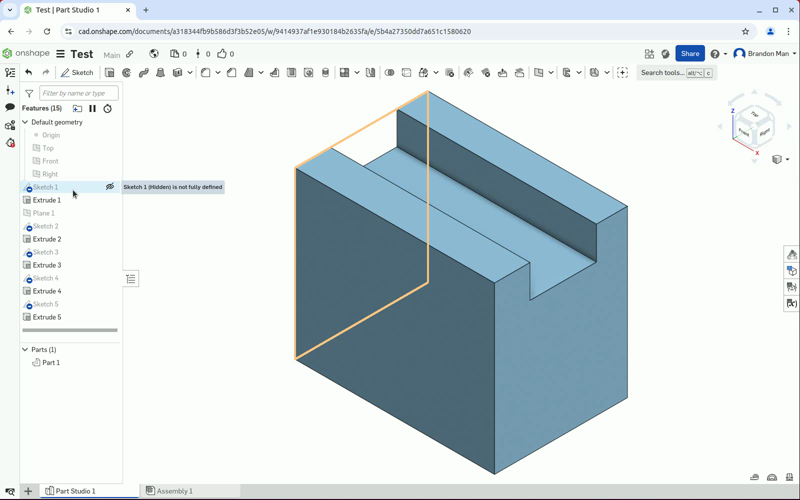
click(73, 189)